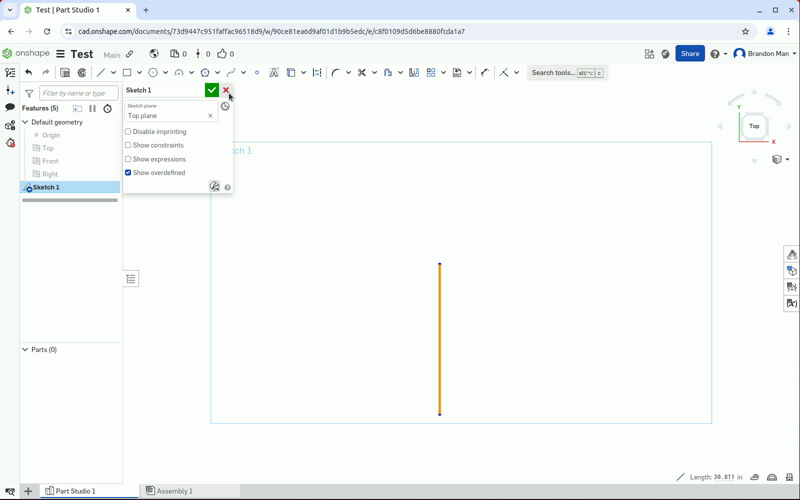
key(shift+h)
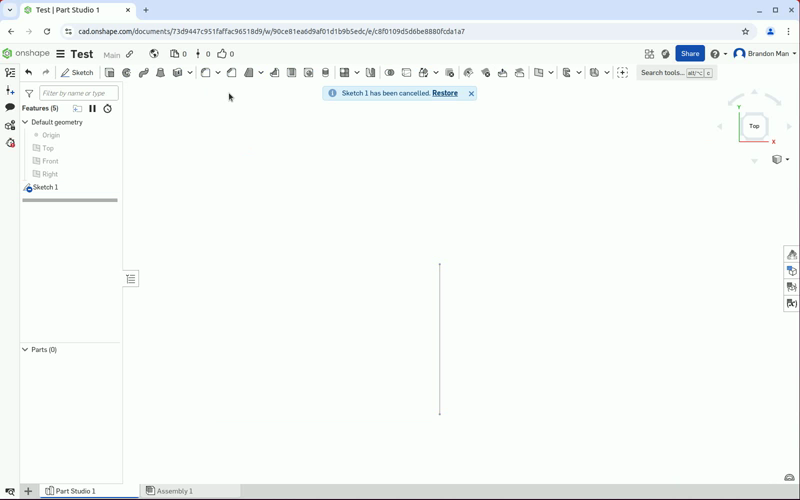
key(shift+s)
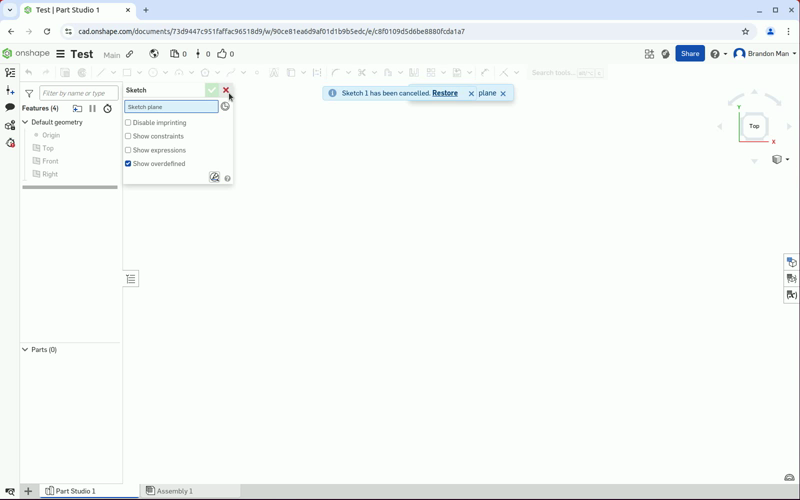
mouse_move(73, 150)
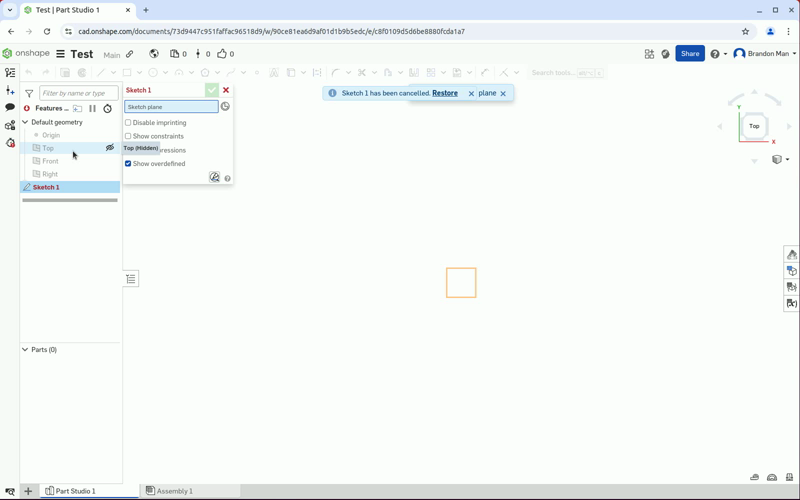
click(73, 150)
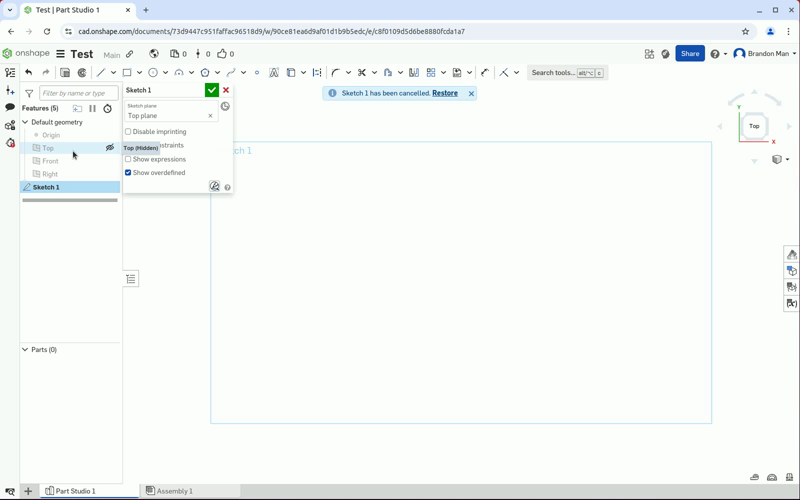
mouse_move(73, 352)
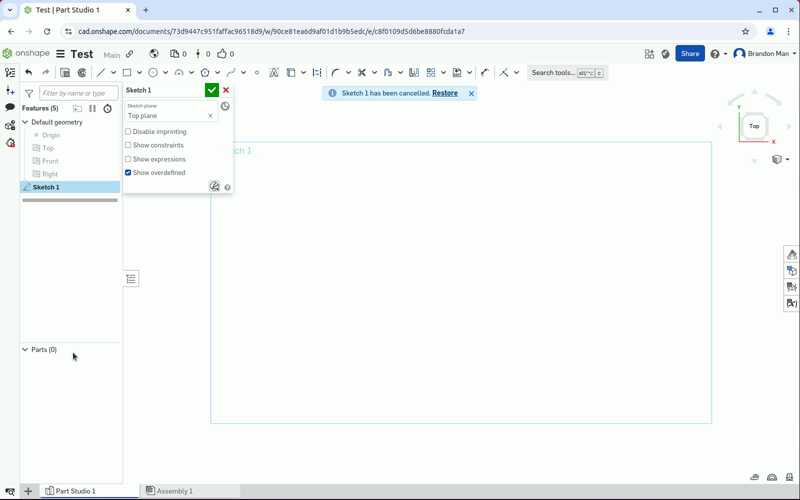
key(y)
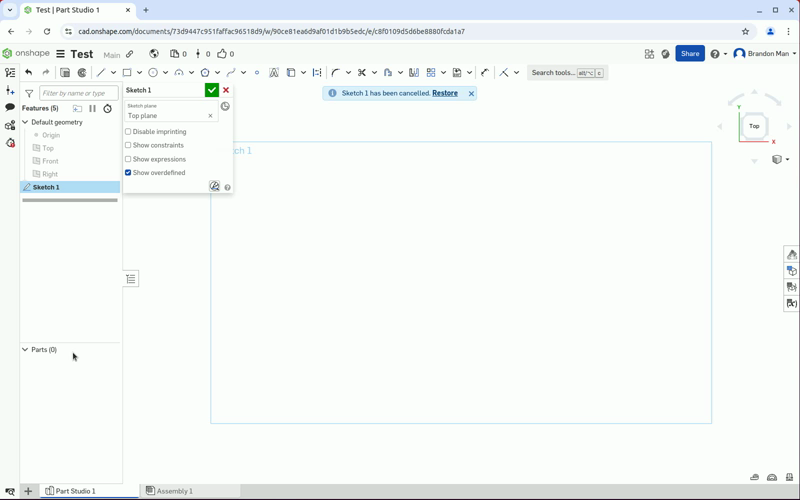
key(l)
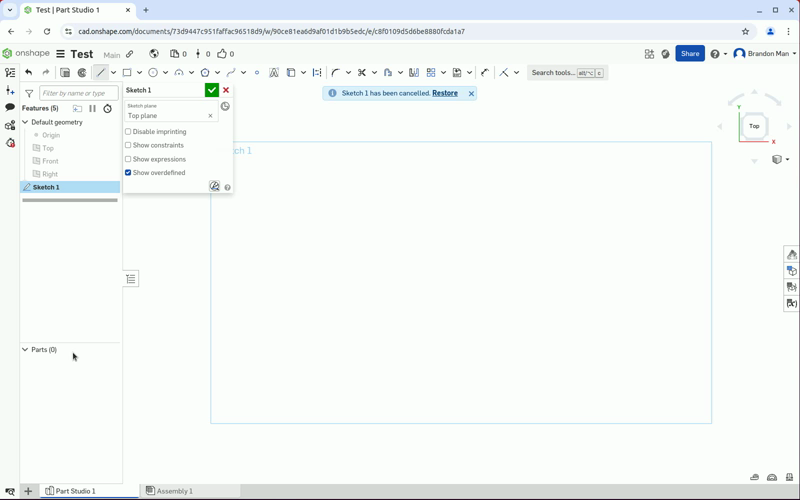
key_down(shift)
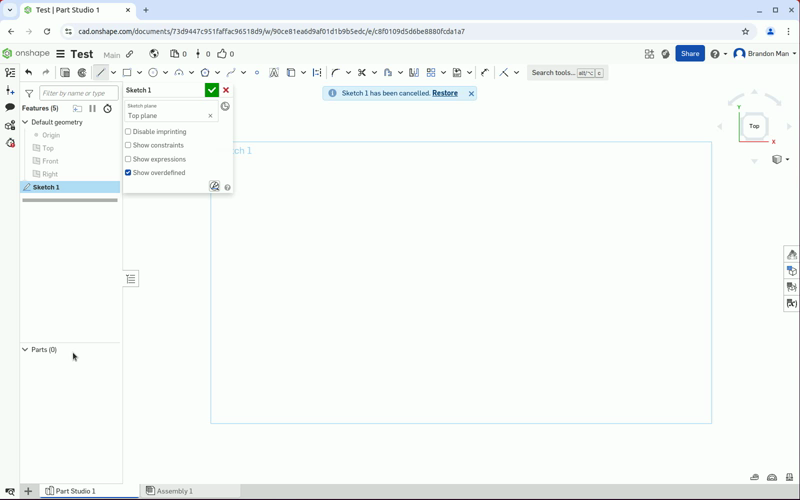
mouse_move(348, 359)
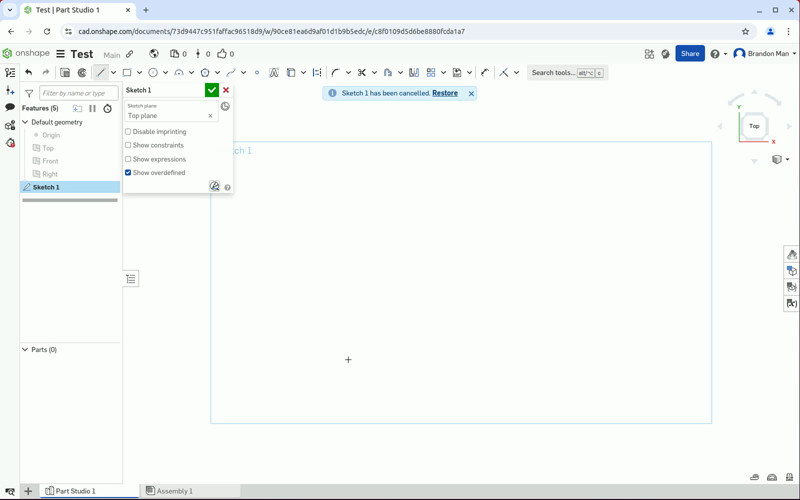
click(348, 359)
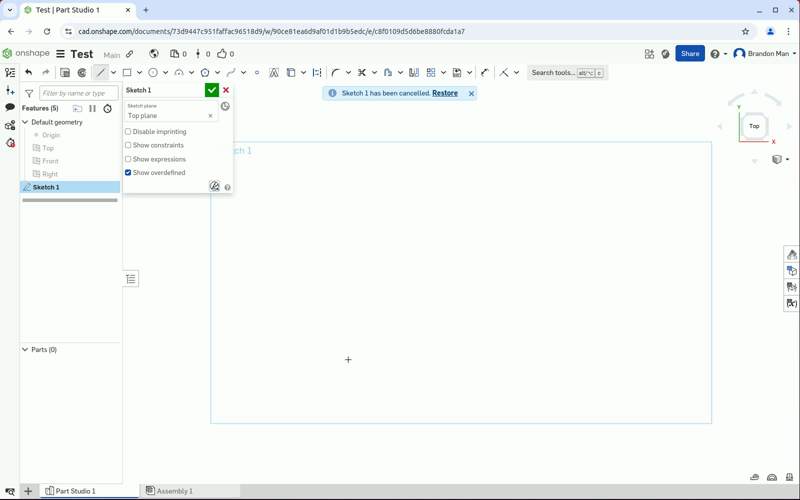
key_up(shift)
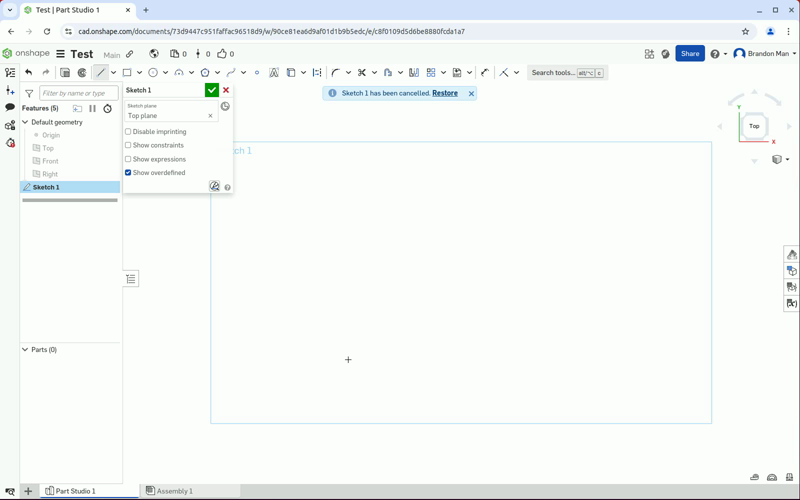
key_down(shift)
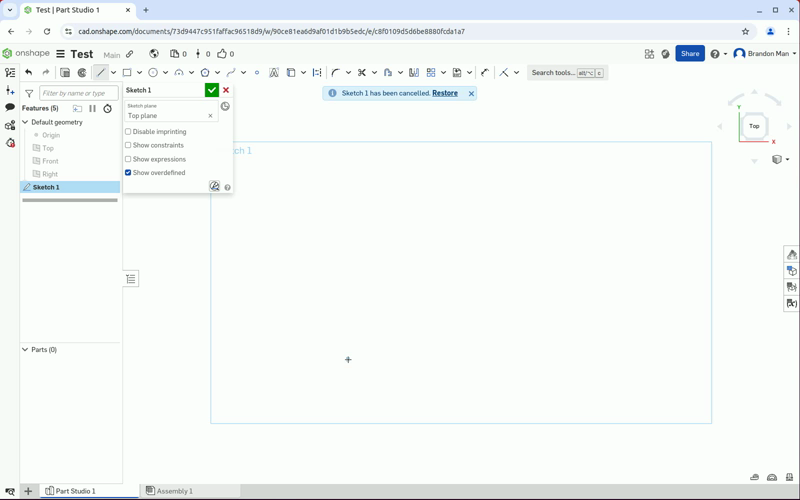
mouse_move(417, 359)
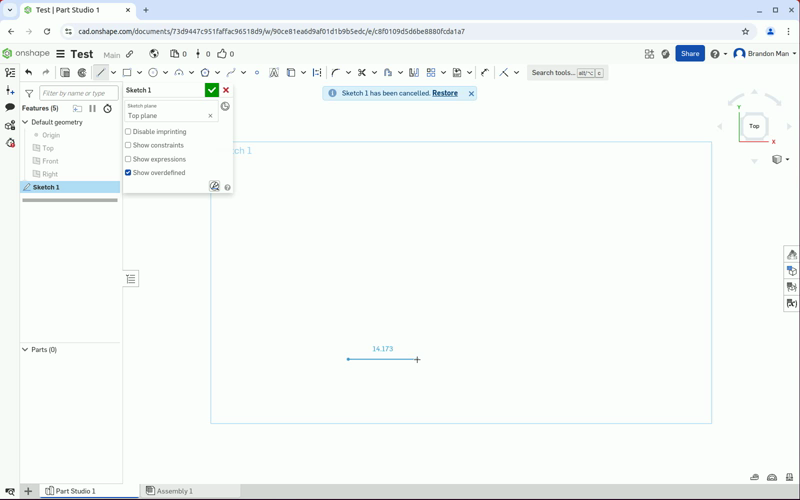
click(417, 359)
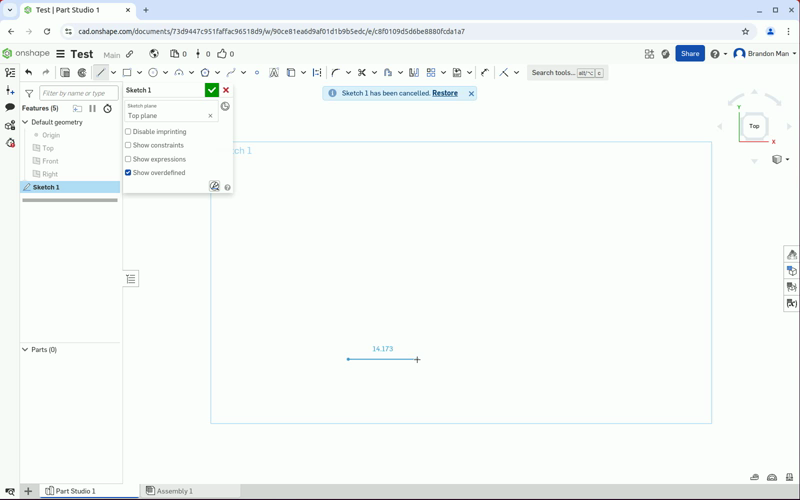
key_up(shift)
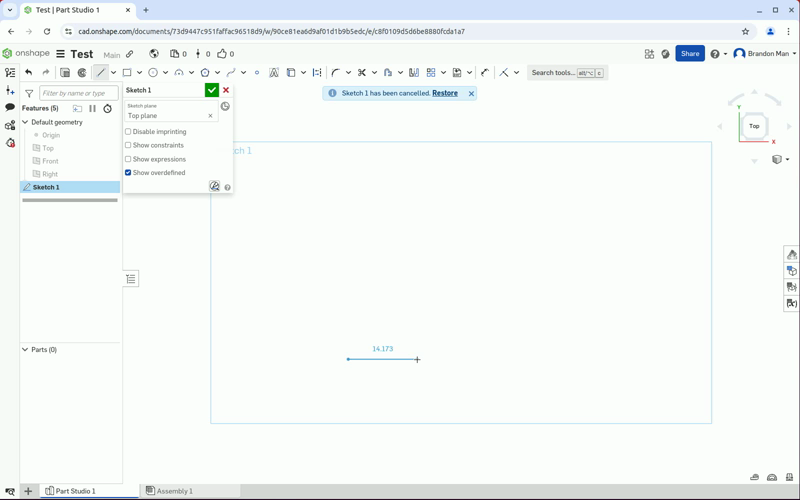
key_down(shift)
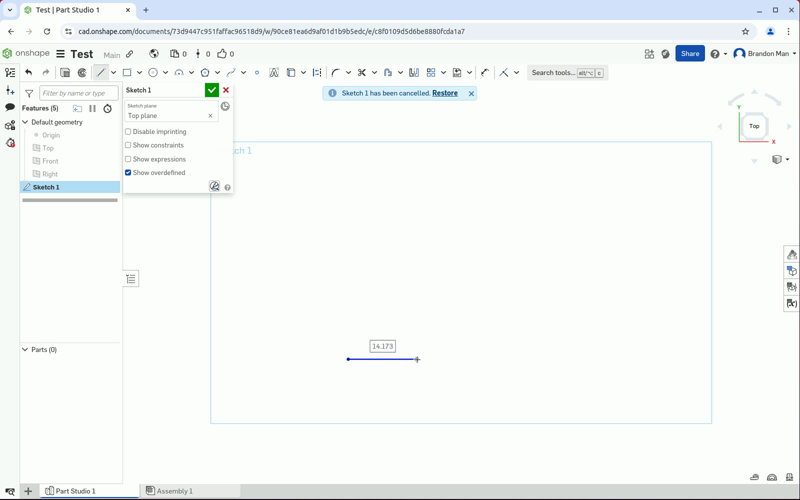
mouse_move(447, 359)
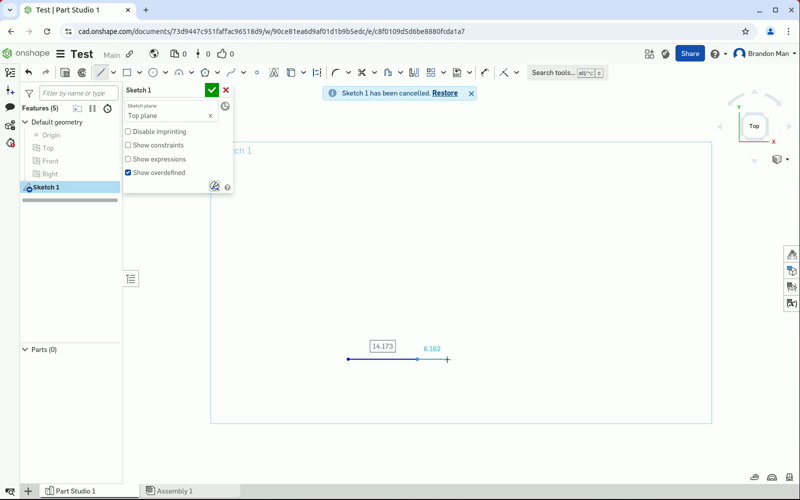
mouse_move(442, 384)
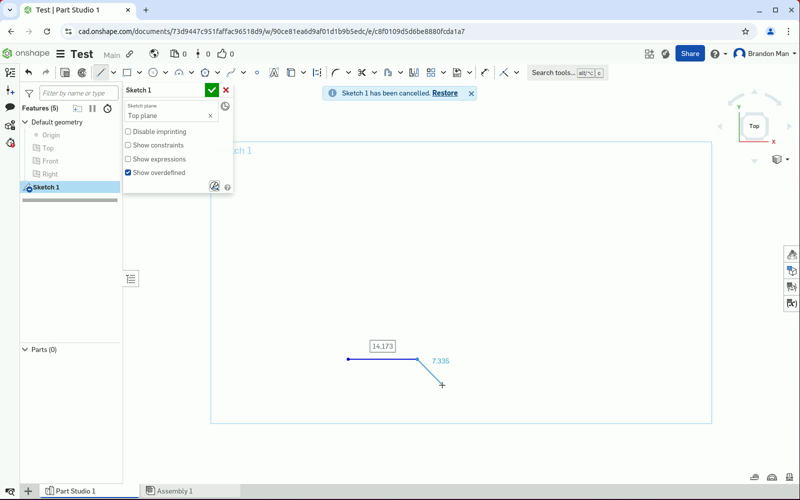
click(442, 384)
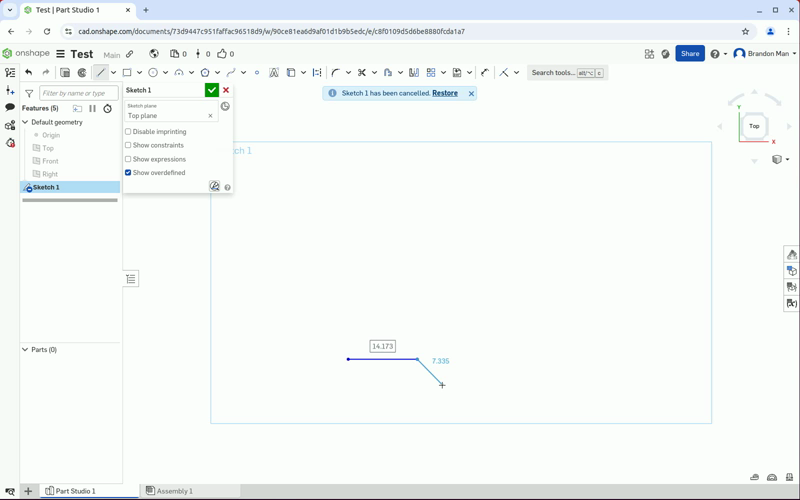
key_up(shift)
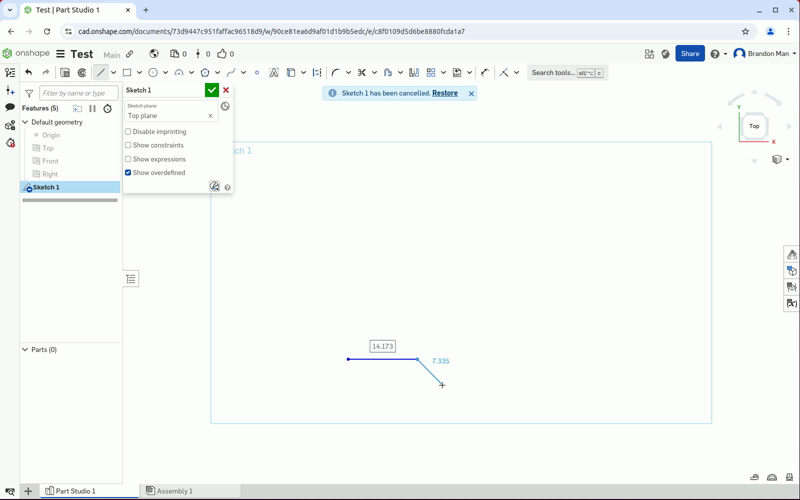
key_down(shift)
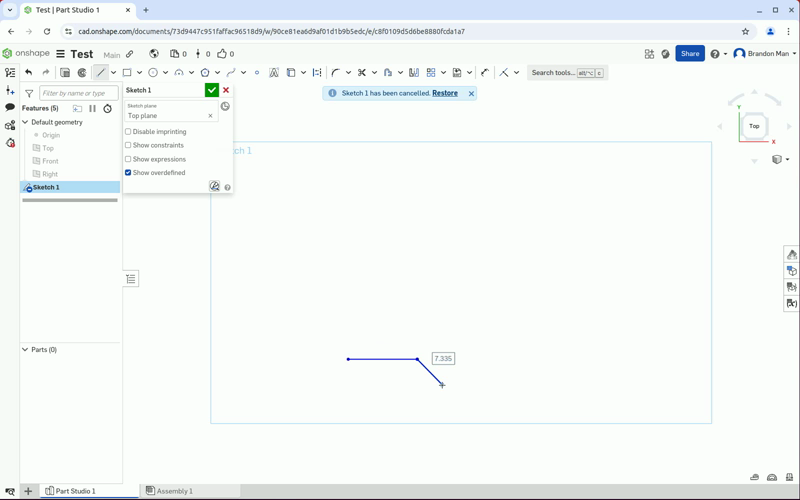
mouse_move(472, 384)
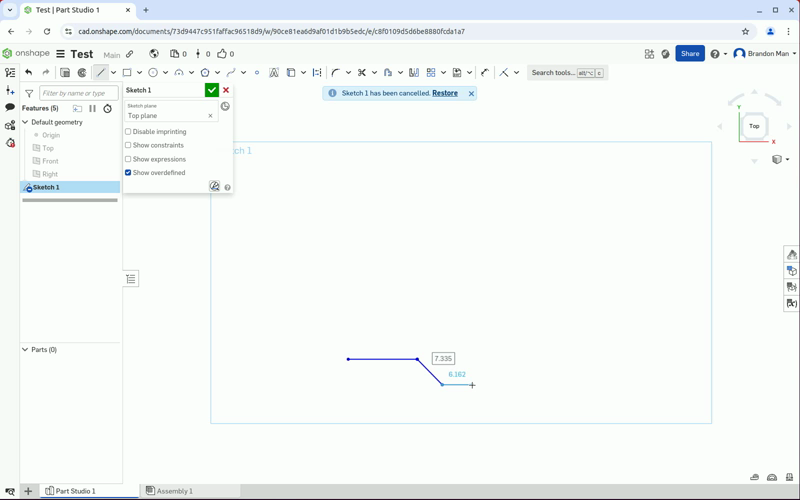
mouse_move(463, 363)
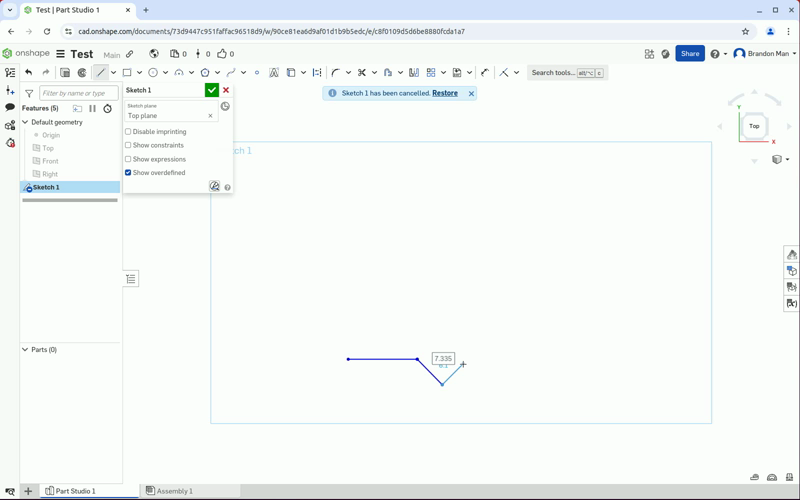
click(463, 363)
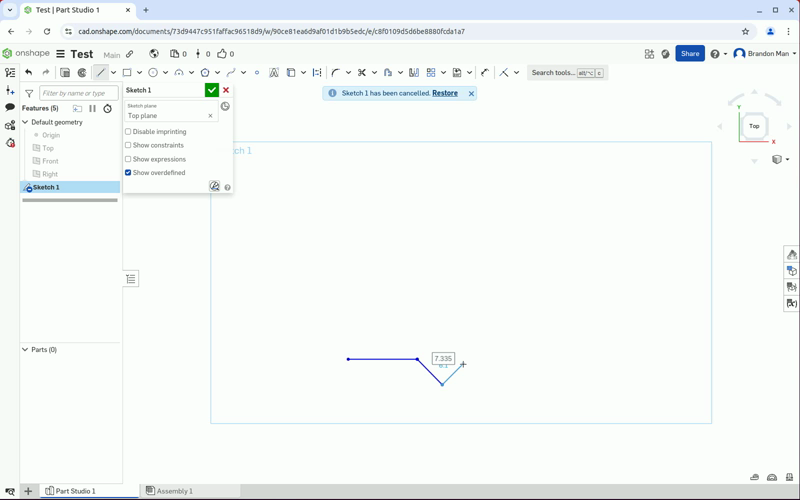
key_up(shift)
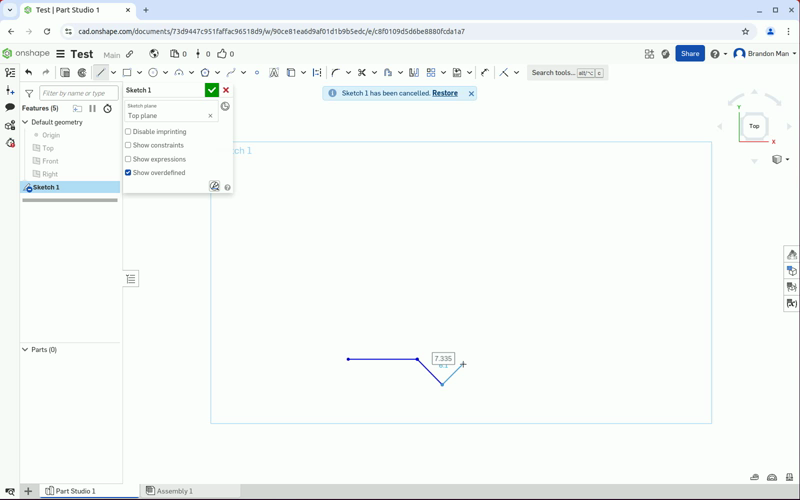
key_down(shift)
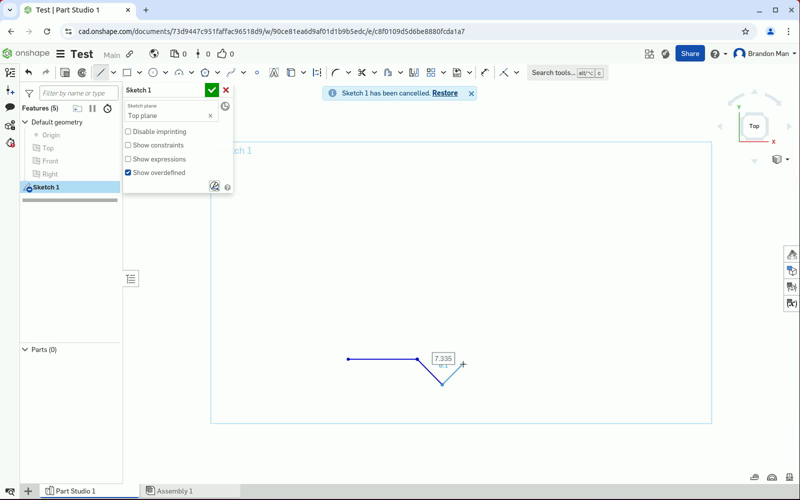
mouse_move(463, 280)
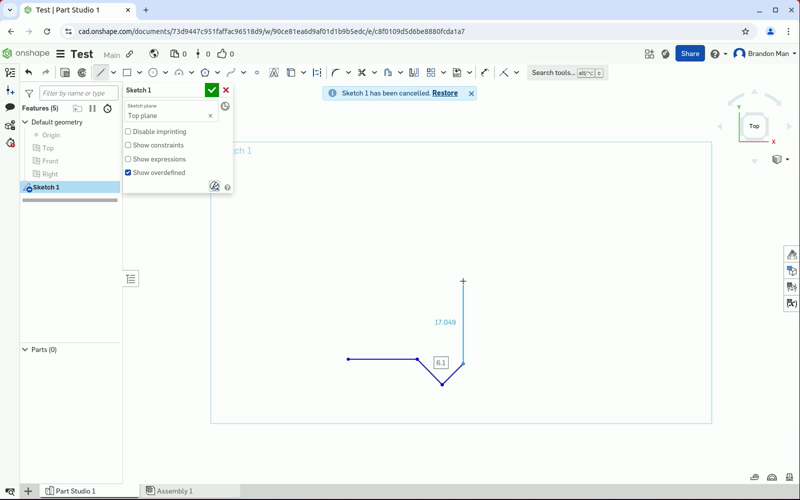
click(463, 280)
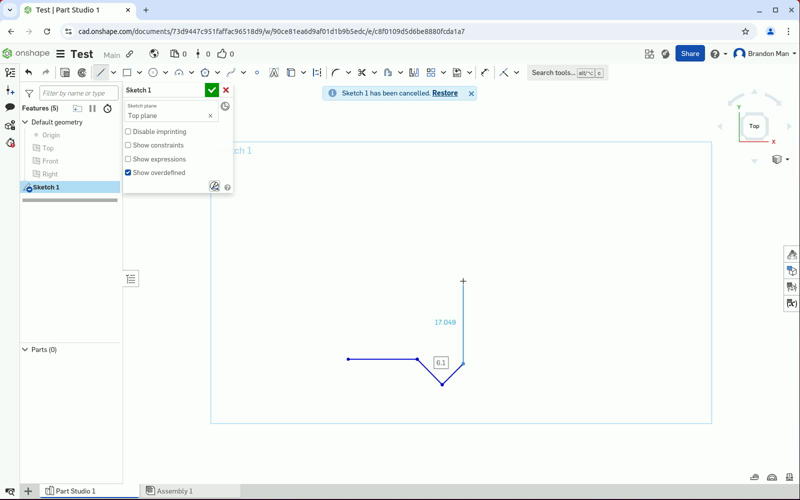
key_up(shift)
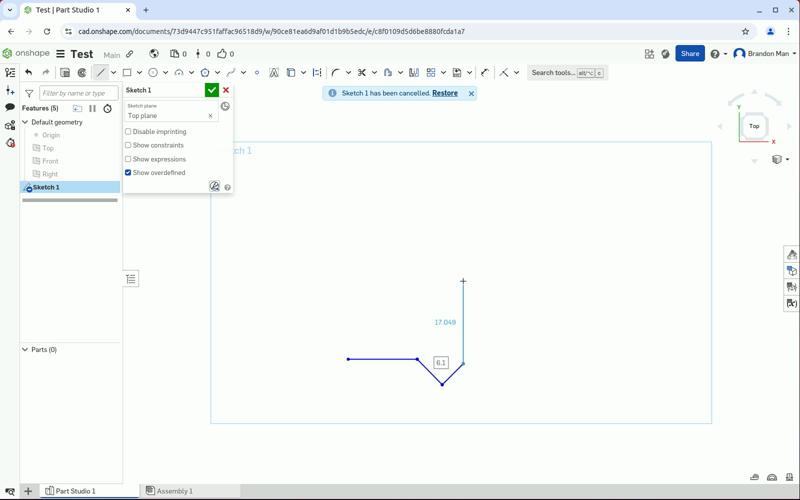
key_down(shift)
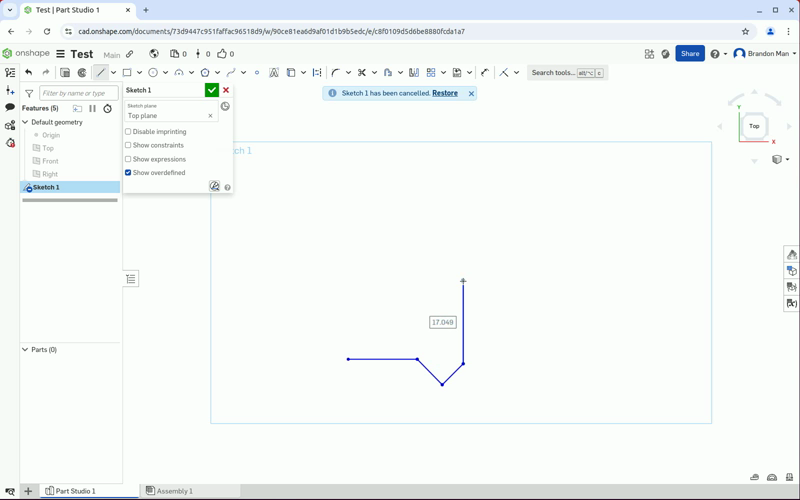
mouse_move(348, 280)
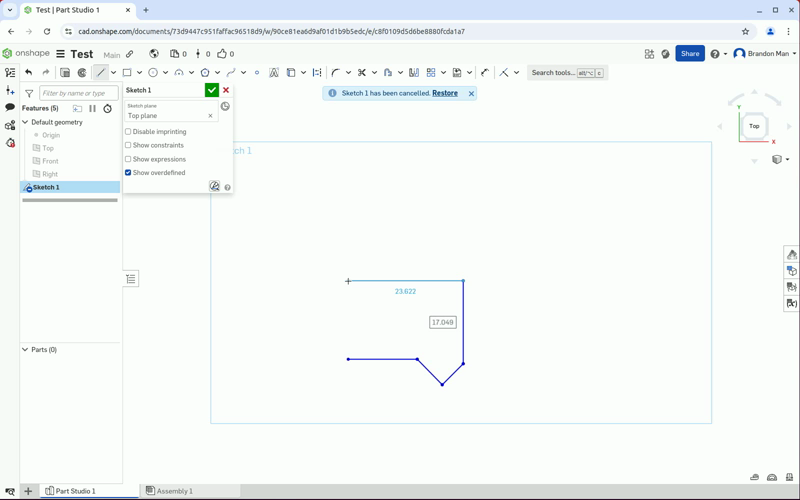
click(348, 280)
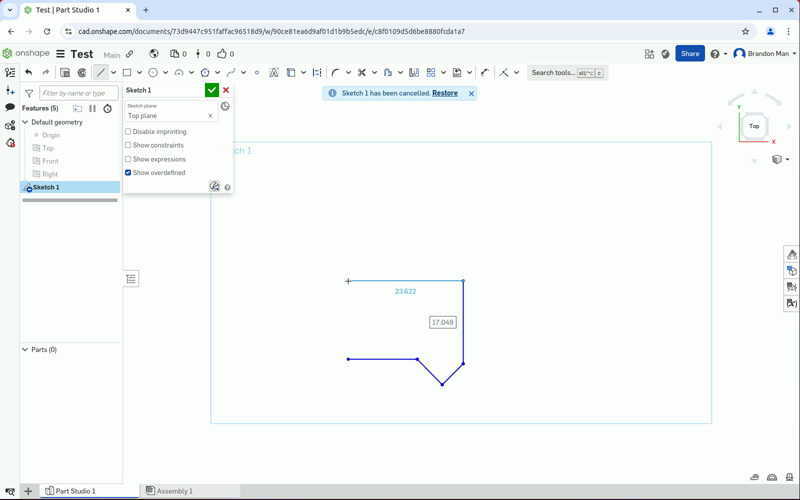
key_up(shift)
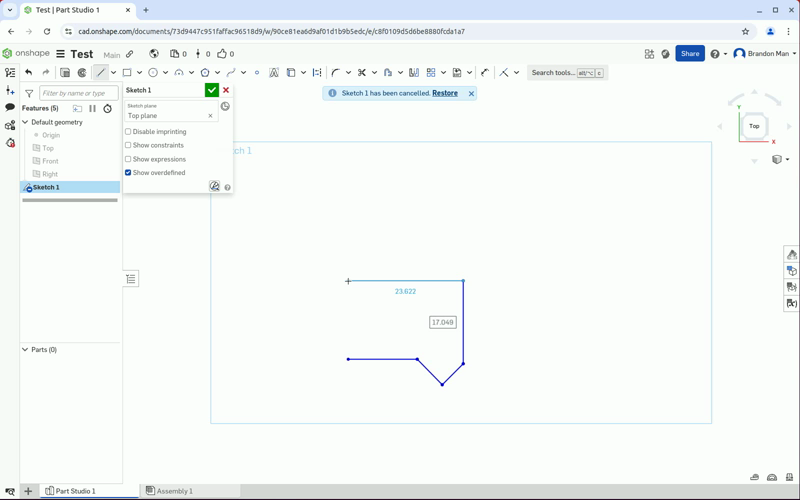
key_down(shift)
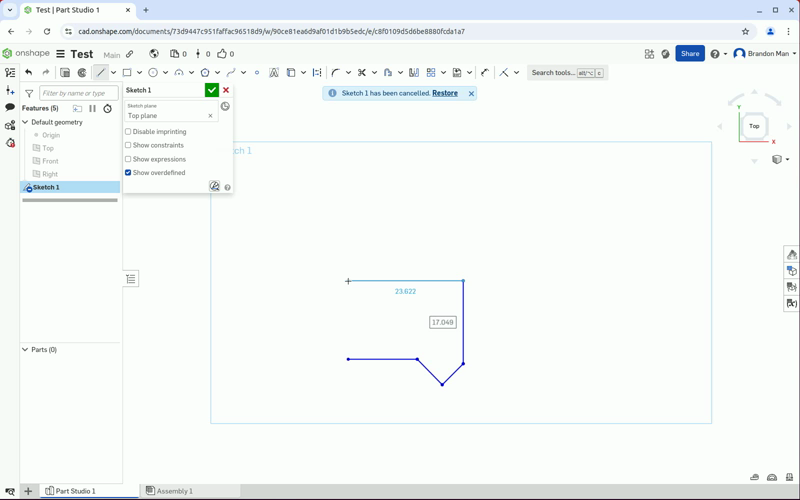
mouse_move(348, 359)
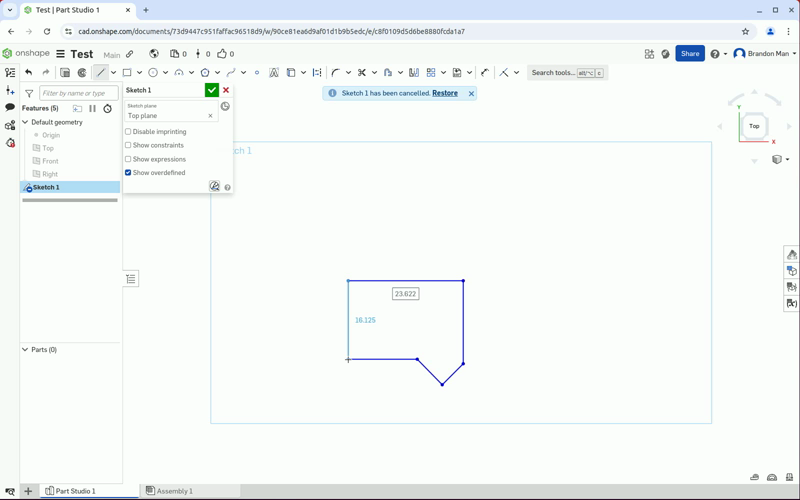
key_up(shift)
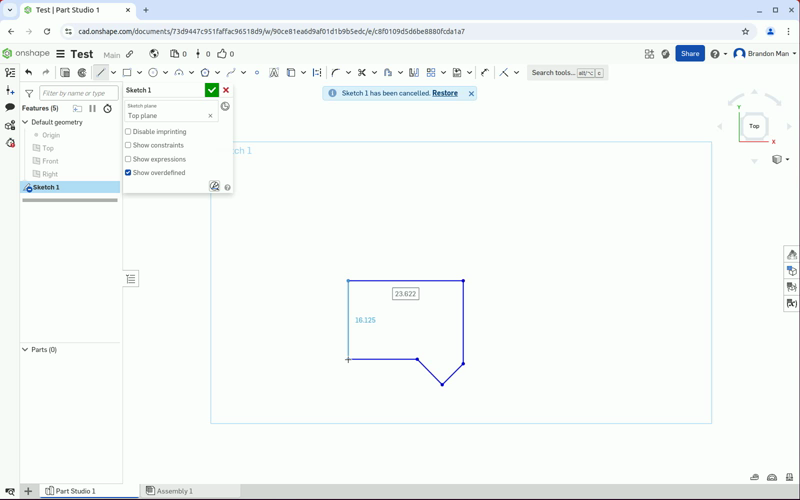
click(348, 359)
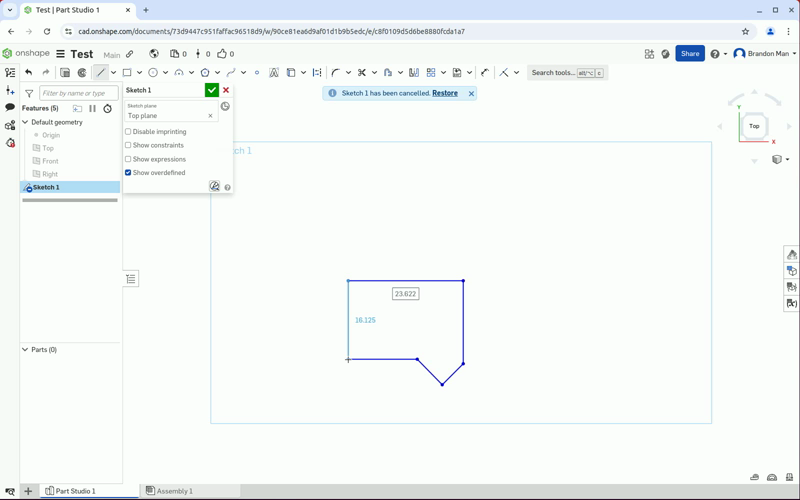
key(esc)
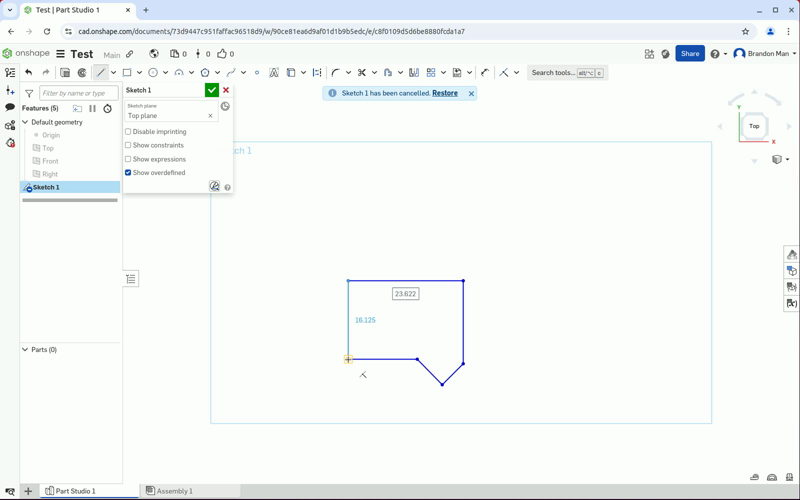
key(l)
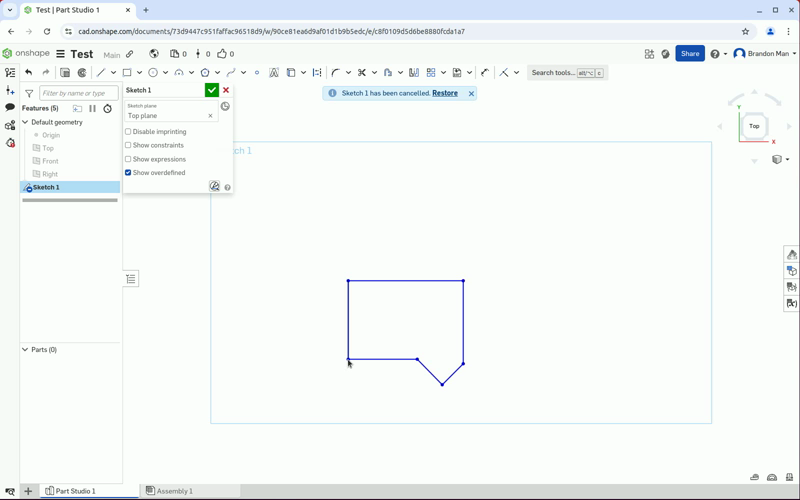
key_down(shift)
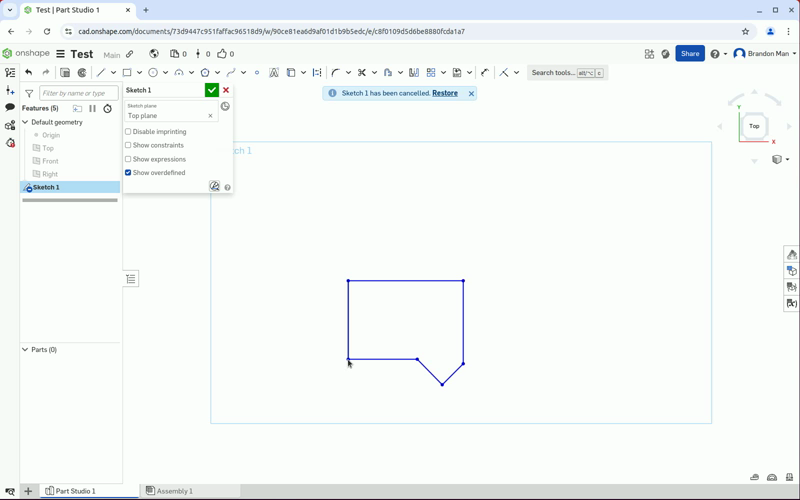
mouse_move(350, 356)
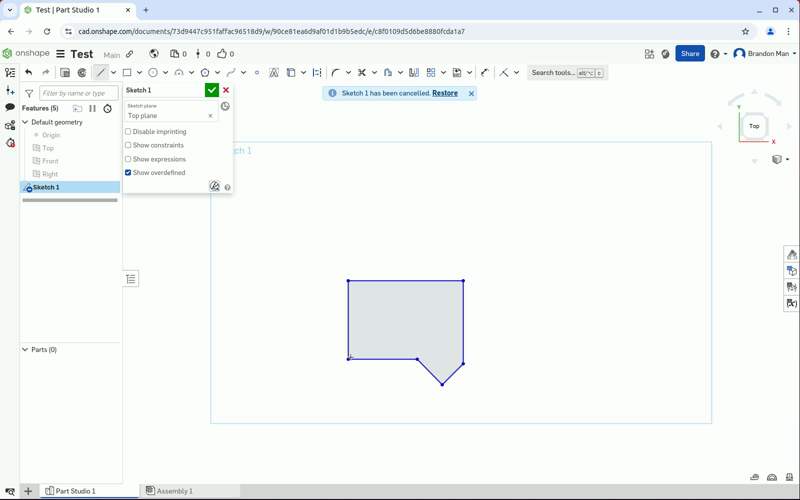
scroll(6)
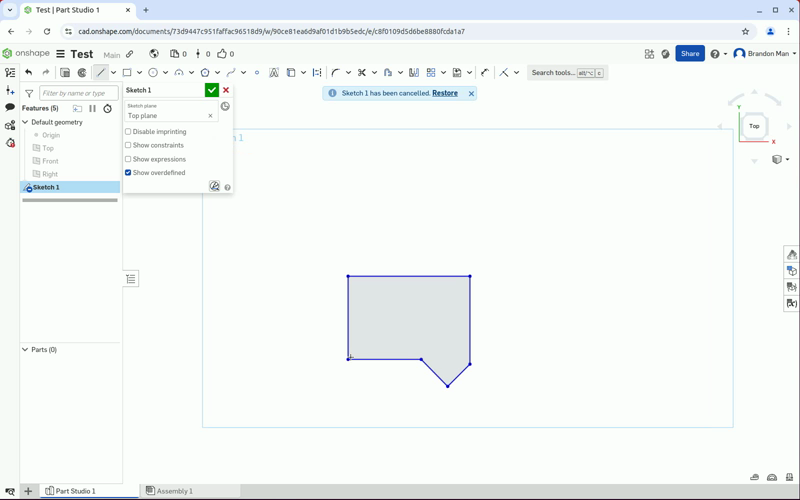
scroll(6)
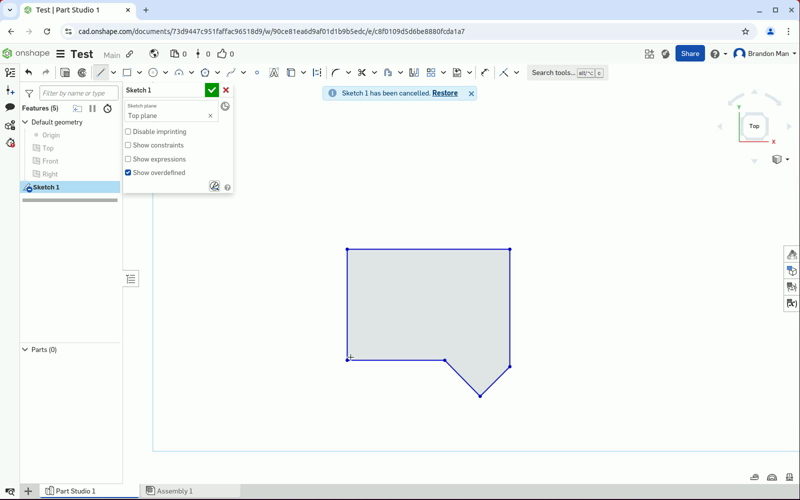
scroll(6)
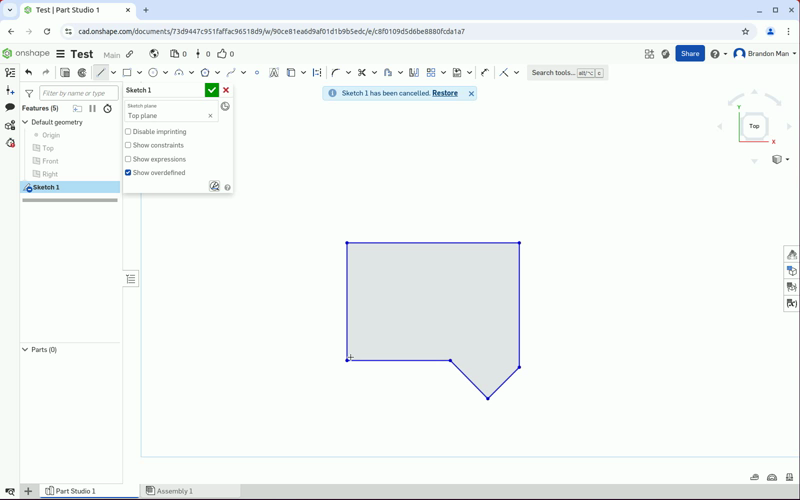
scroll(6)
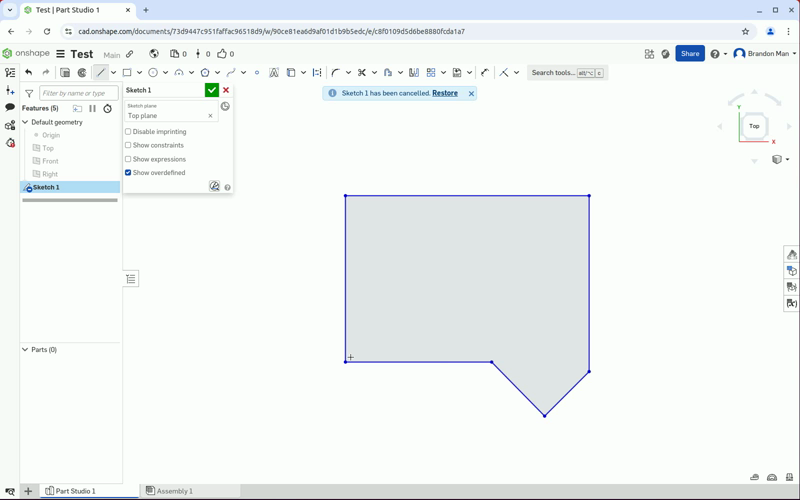
scroll(6)
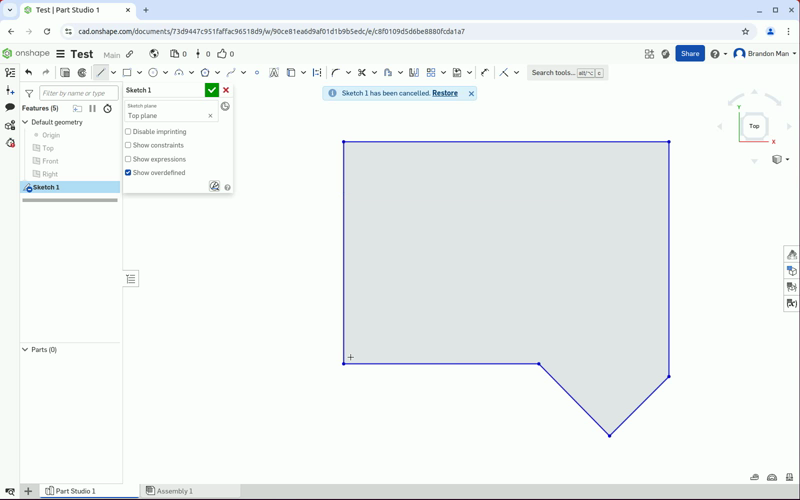
scroll(6)
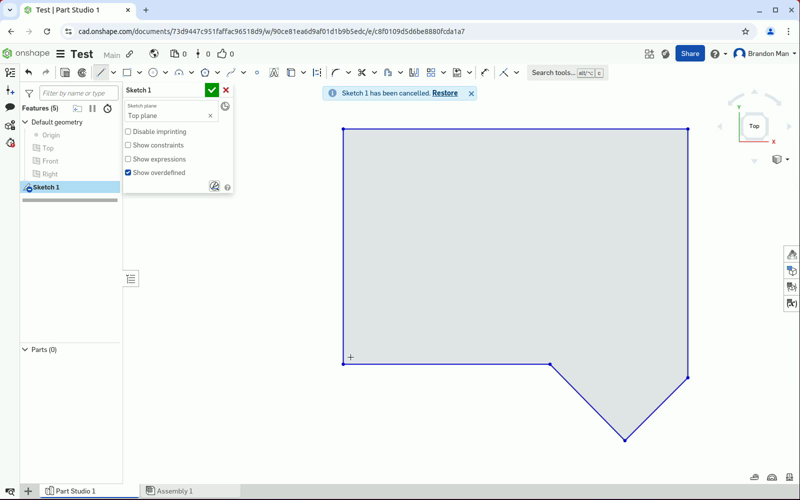
scroll(6)
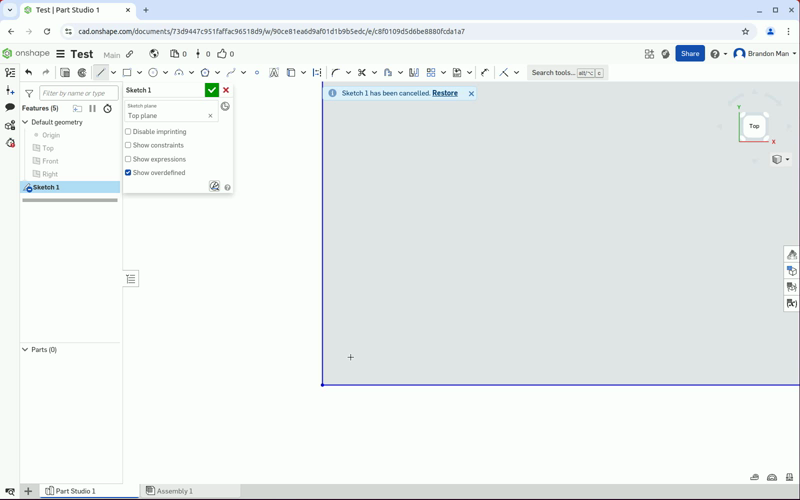
click(350, 356)
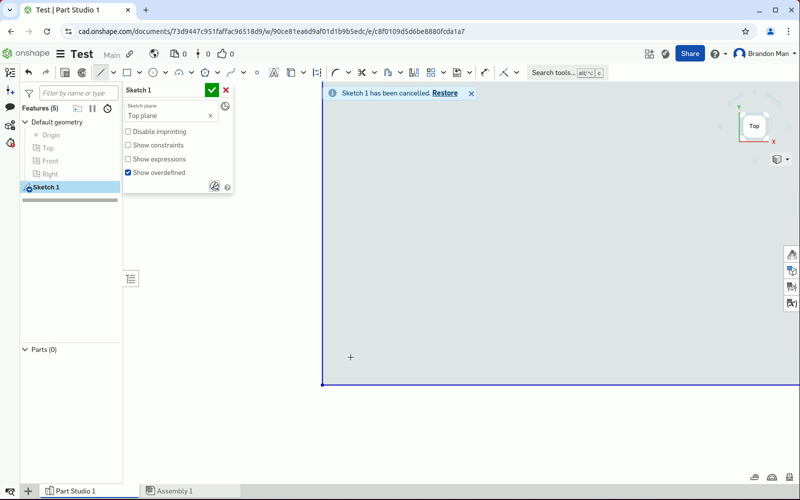
scroll(-6)
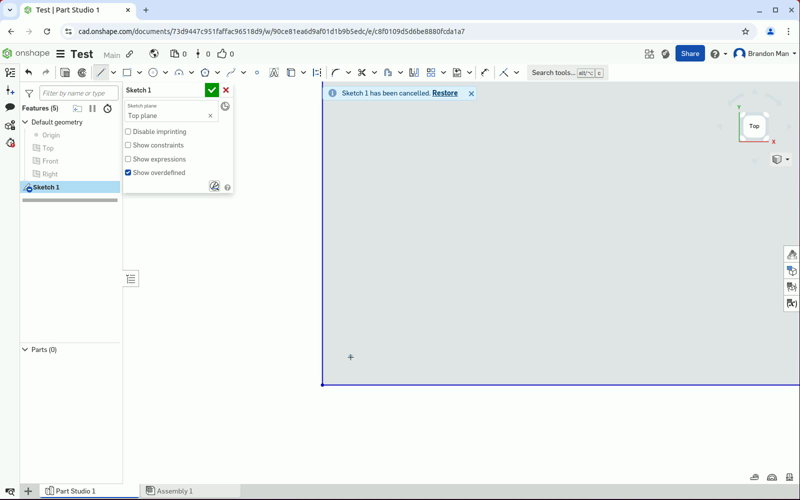
scroll(-6)
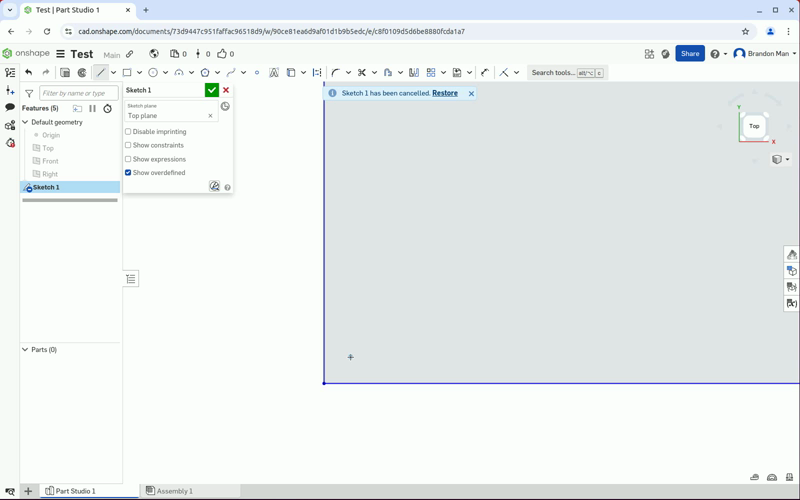
scroll(-6)
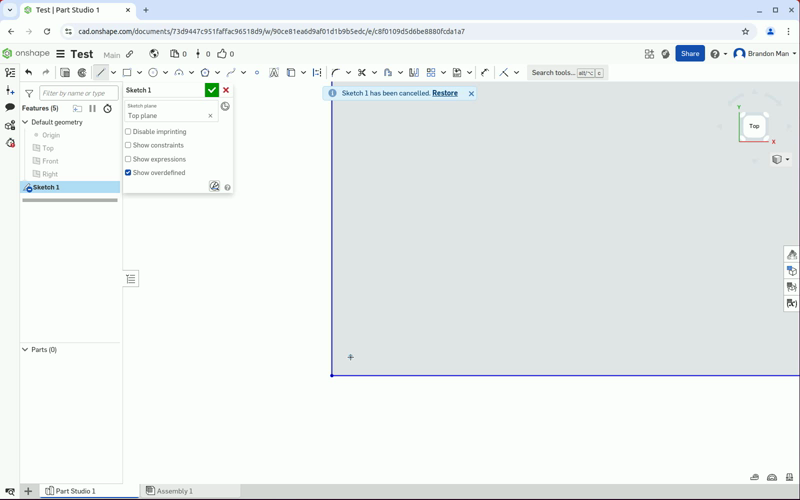
scroll(-6)
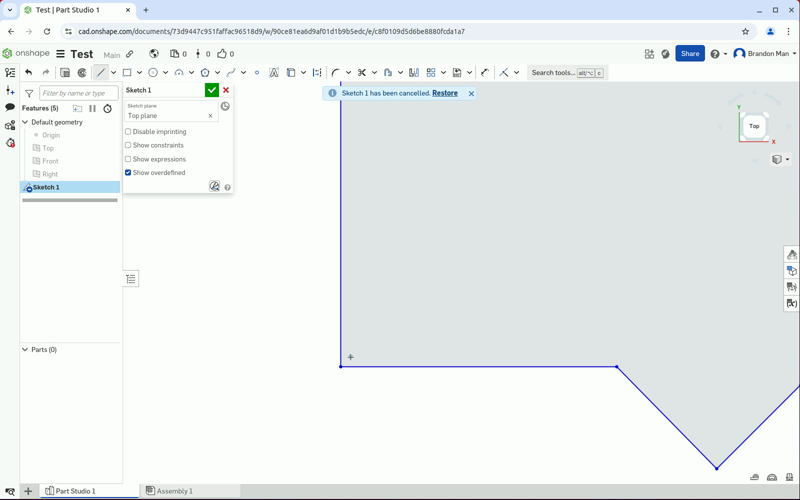
scroll(-6)
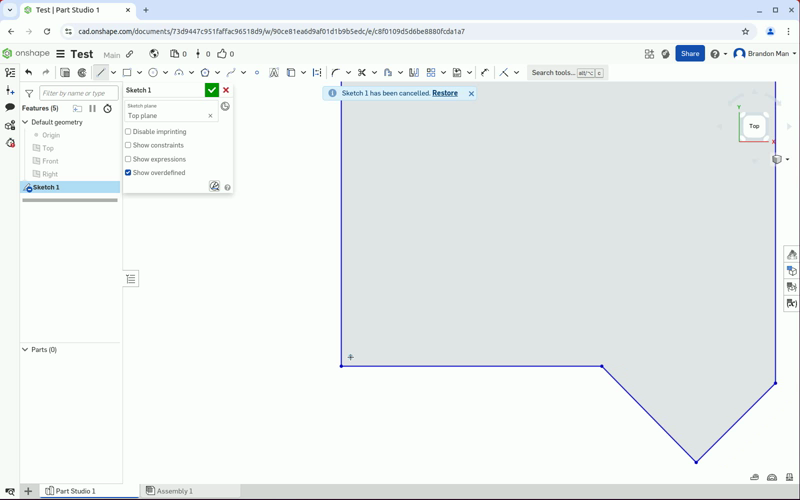
scroll(-6)
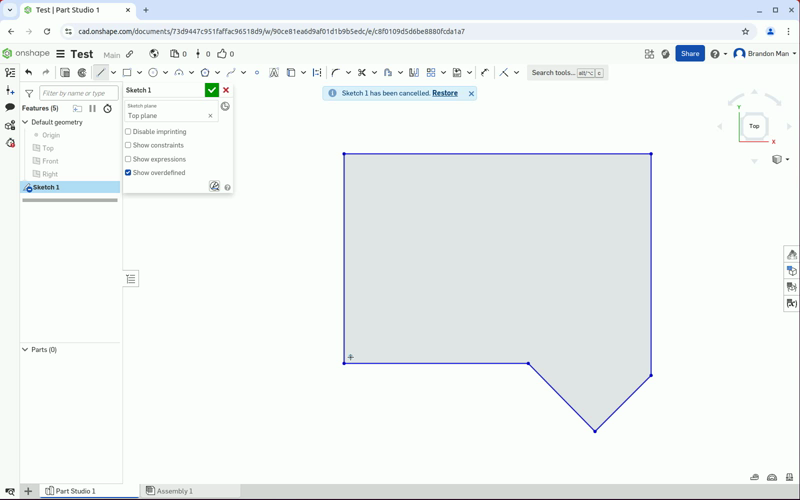
scroll(-6)
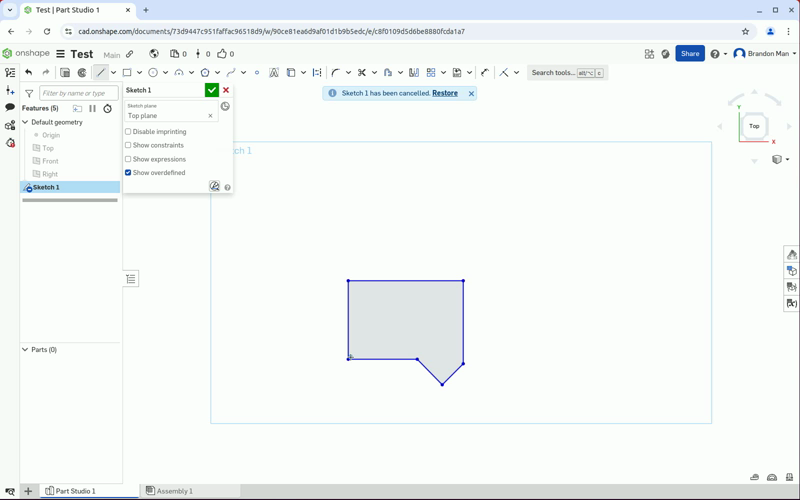
key_up(shift)
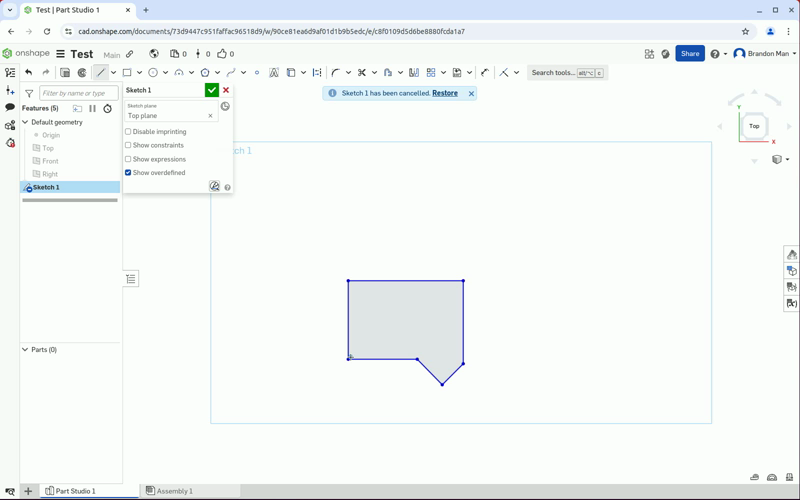
key_down(shift)
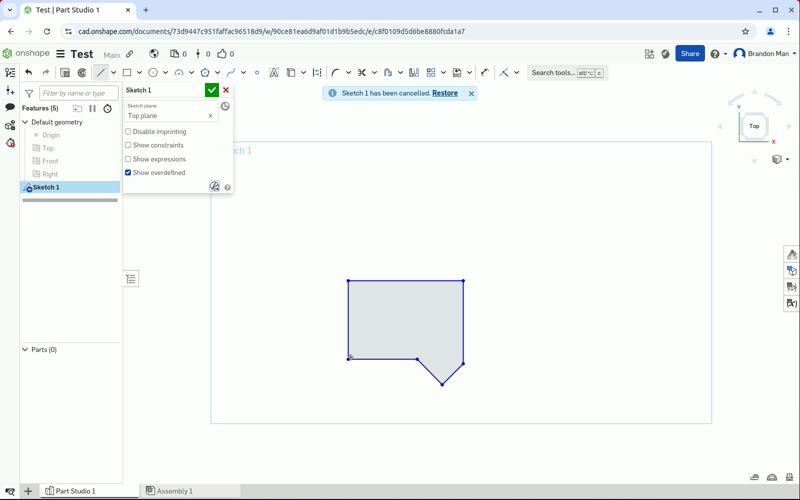
mouse_move(418, 356)
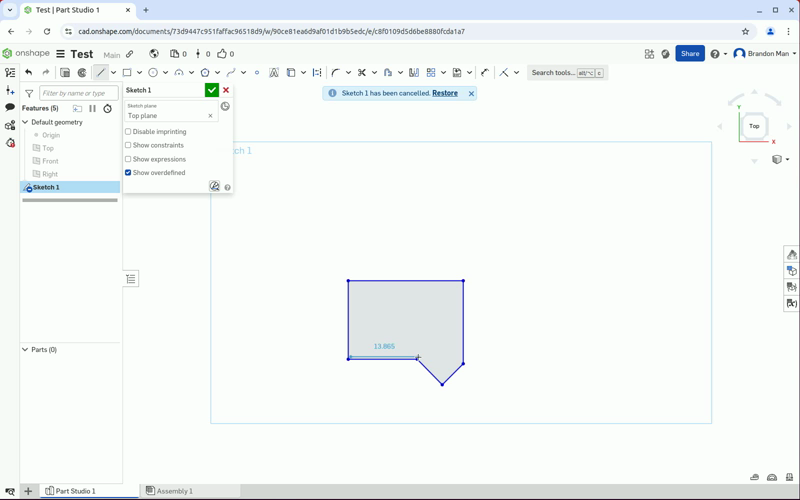
scroll(6)
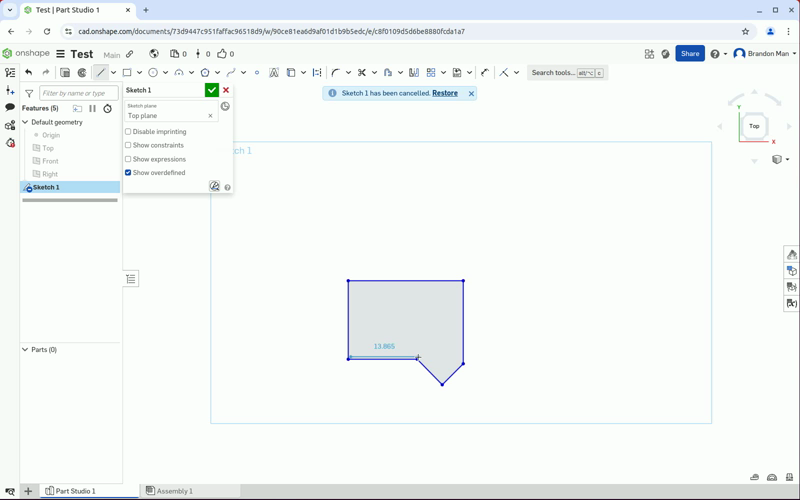
scroll(6)
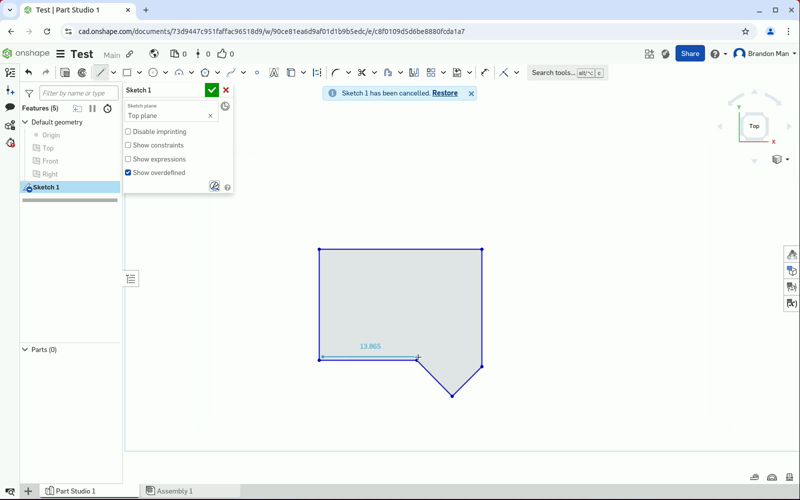
scroll(6)
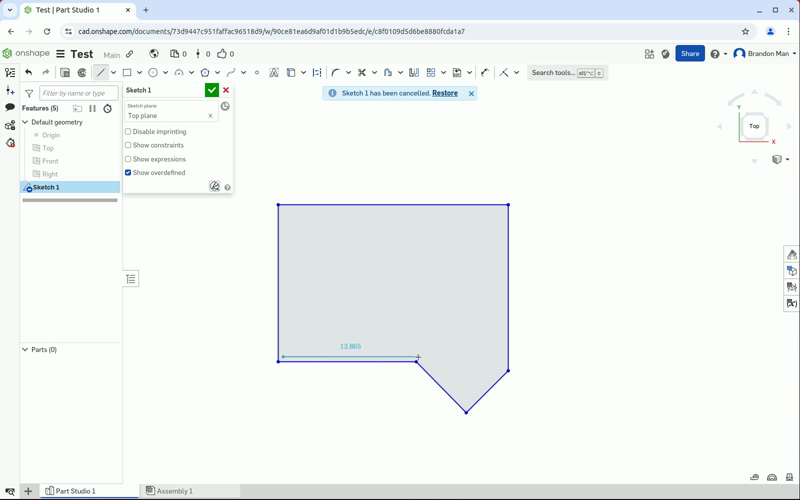
scroll(6)
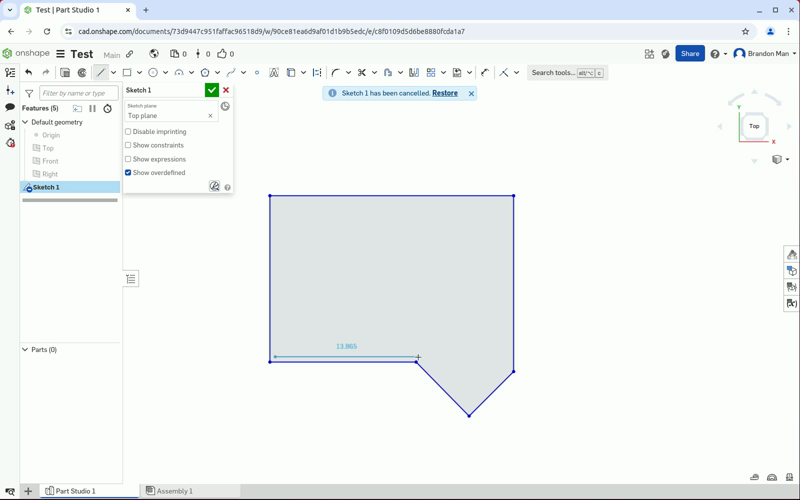
scroll(6)
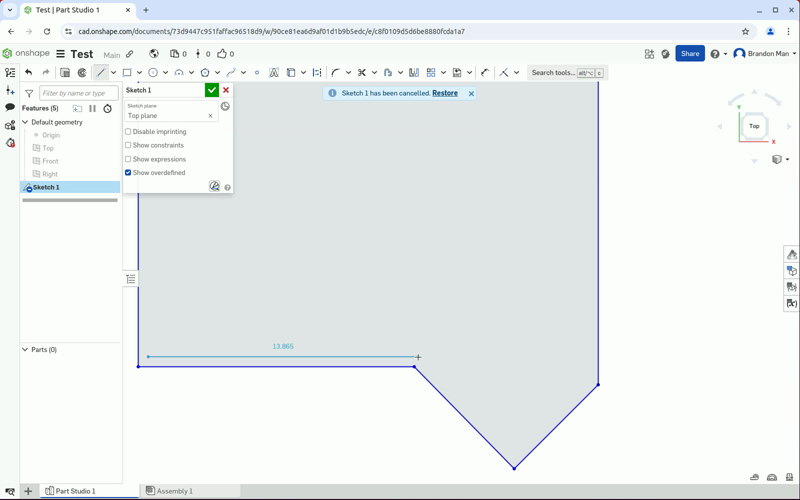
scroll(6)
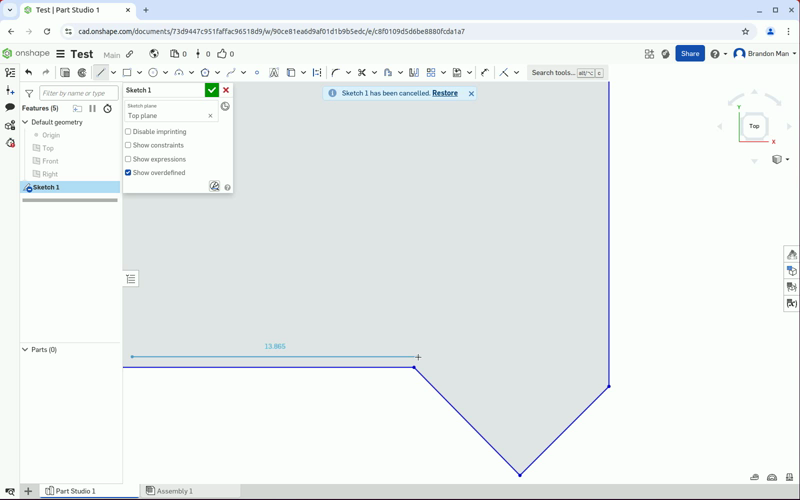
scroll(6)
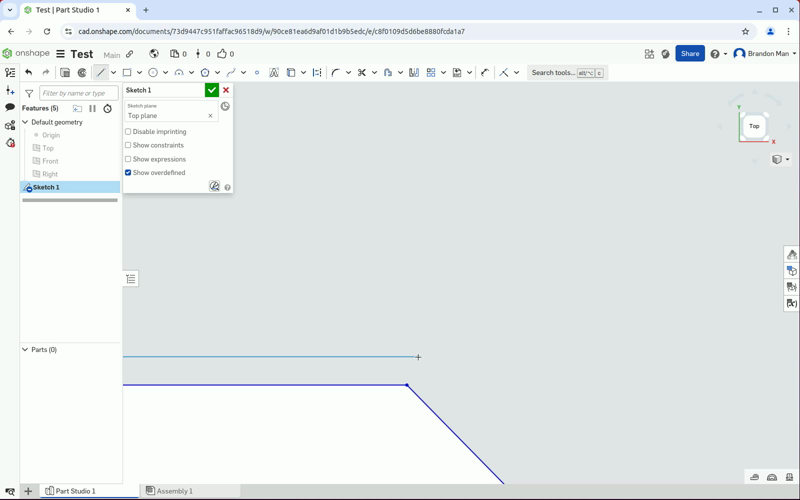
click(418, 356)
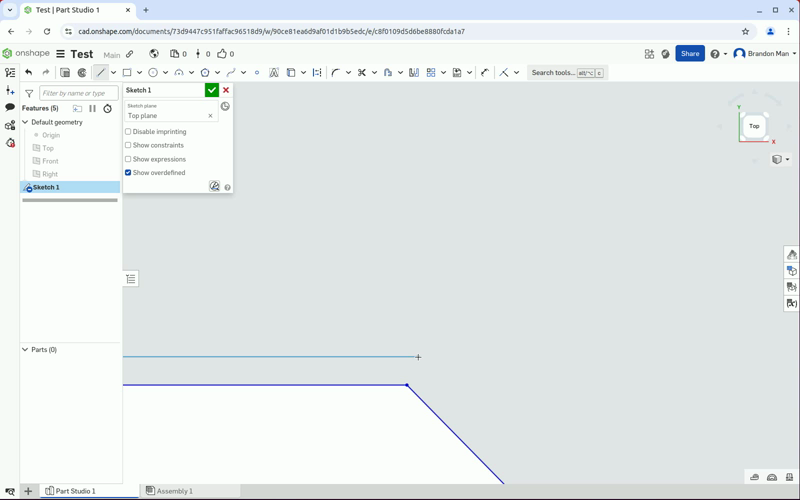
scroll(-6)
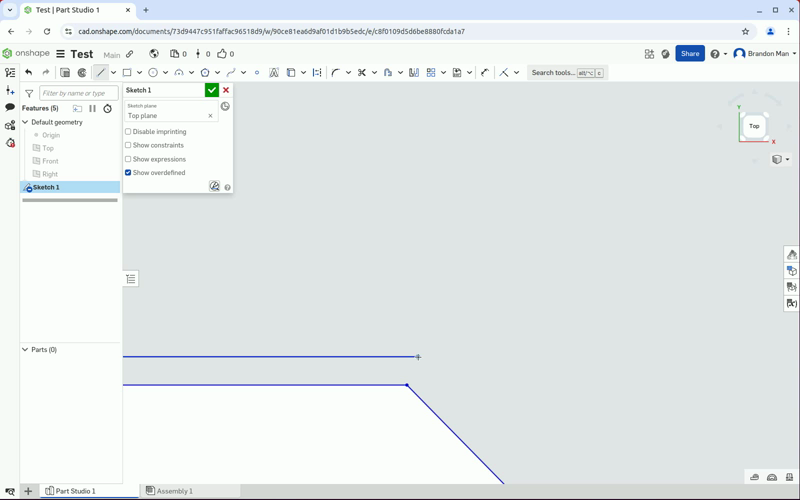
scroll(-6)
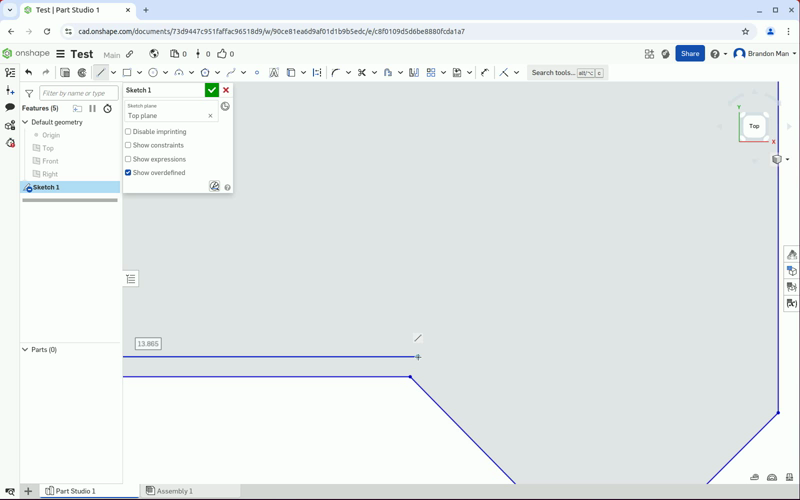
scroll(-6)
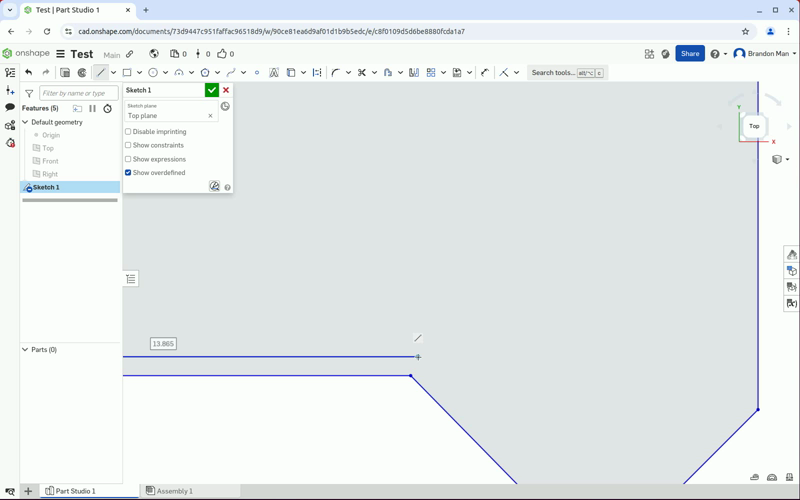
scroll(-6)
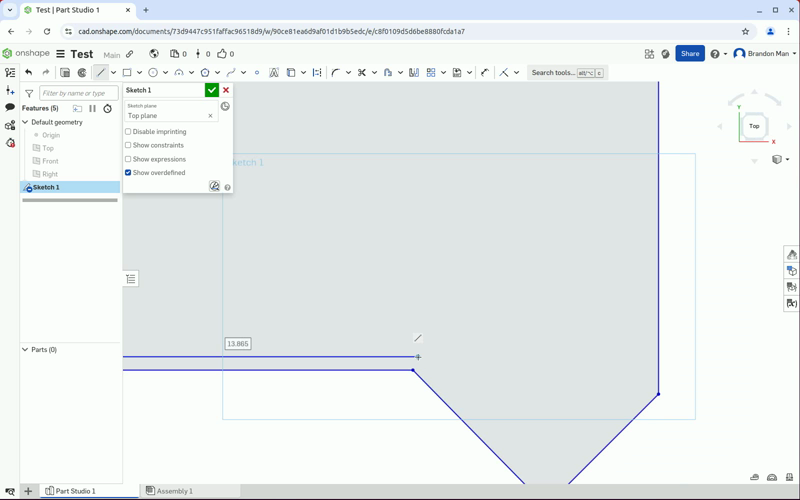
scroll(-6)
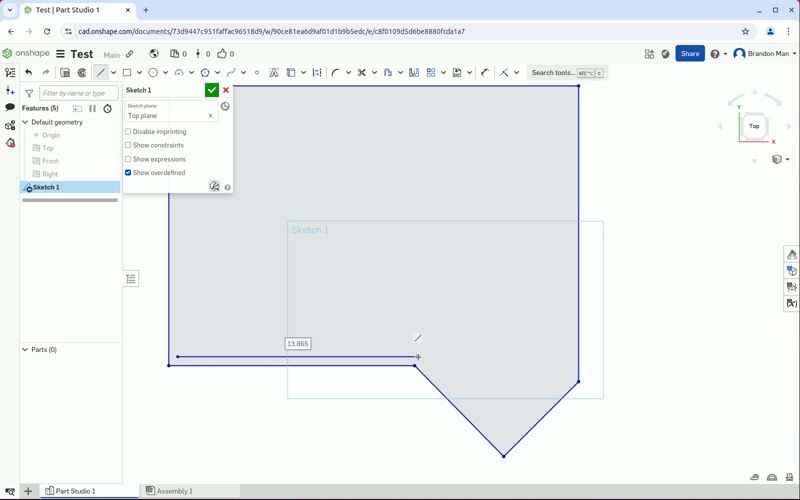
scroll(-6)
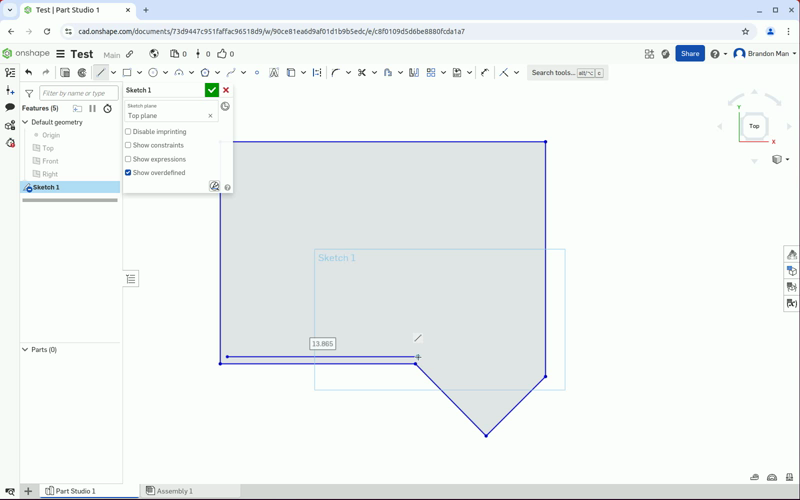
scroll(-6)
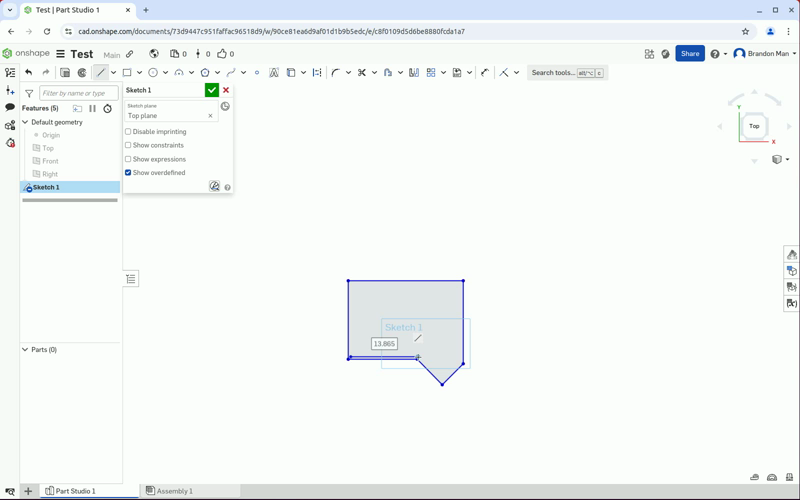
key_up(shift)
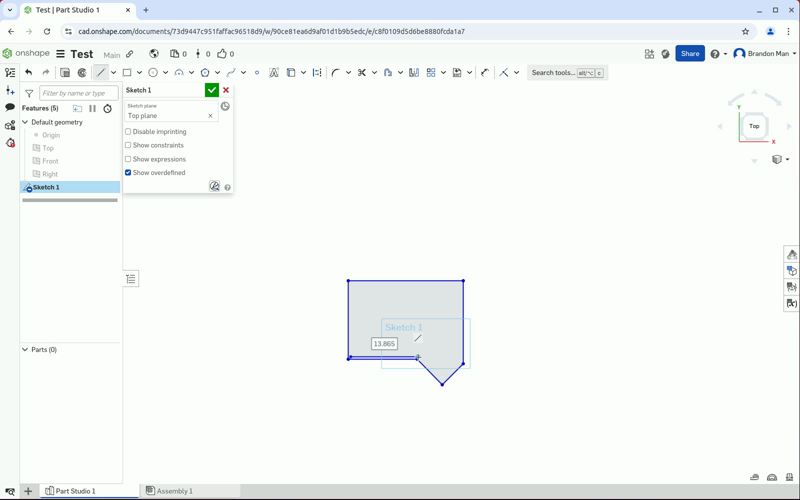
key_down(shift)
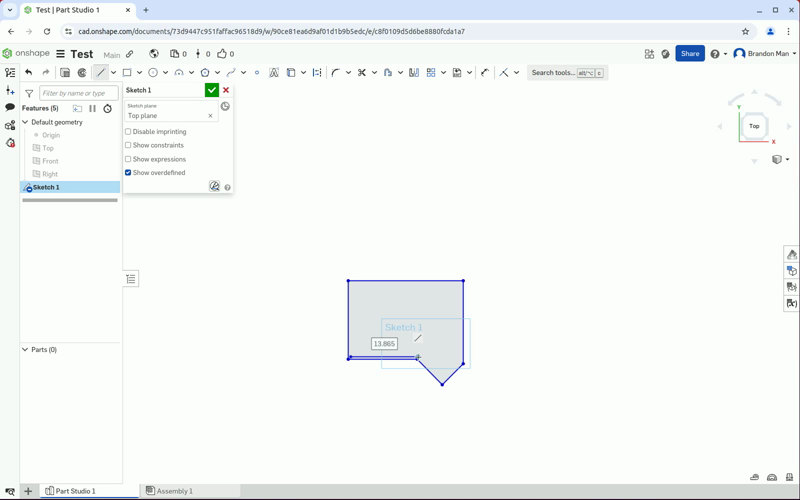
mouse_move(448, 356)
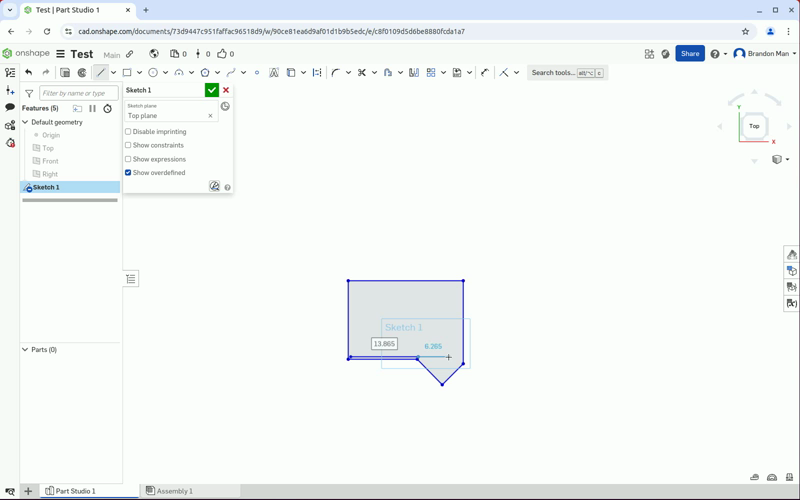
mouse_move(442, 381)
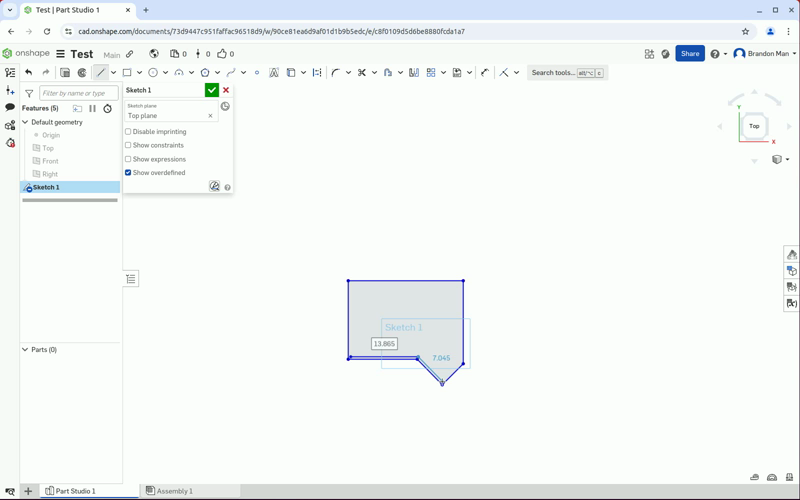
scroll(6)
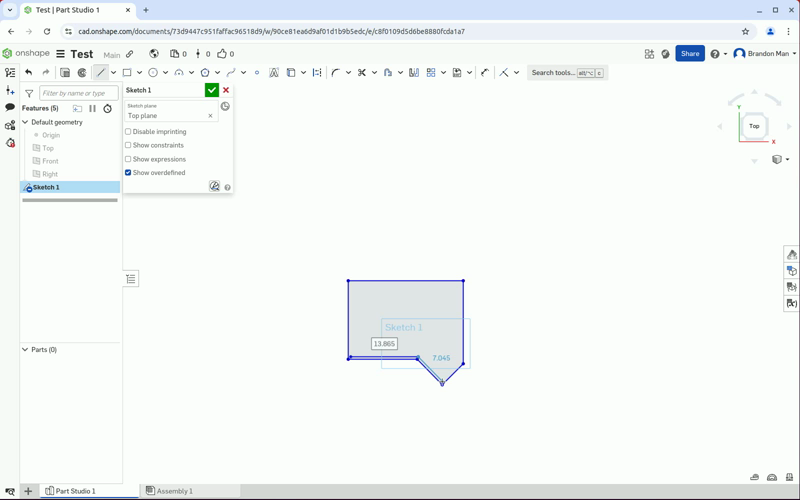
scroll(6)
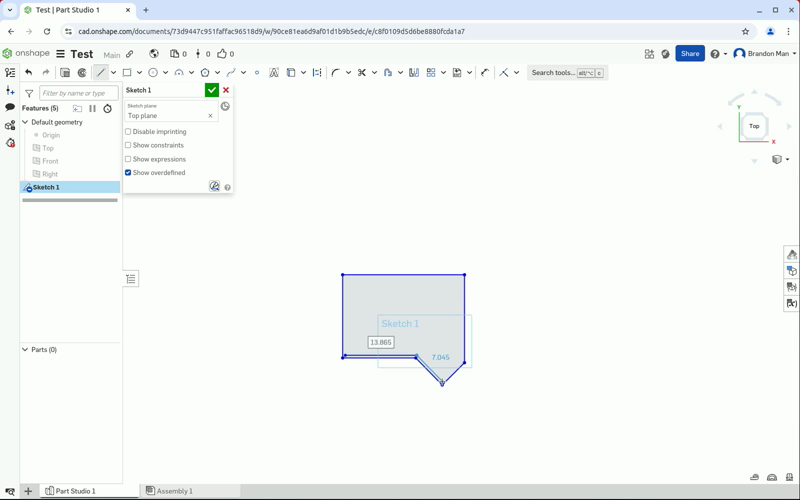
scroll(6)
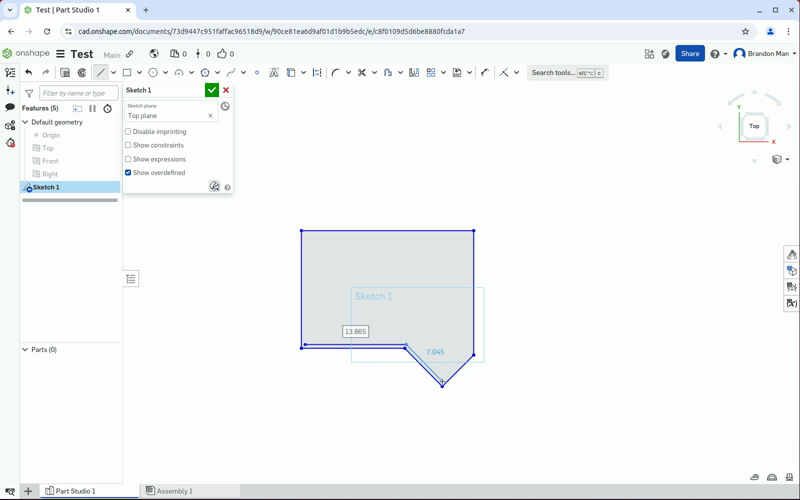
scroll(6)
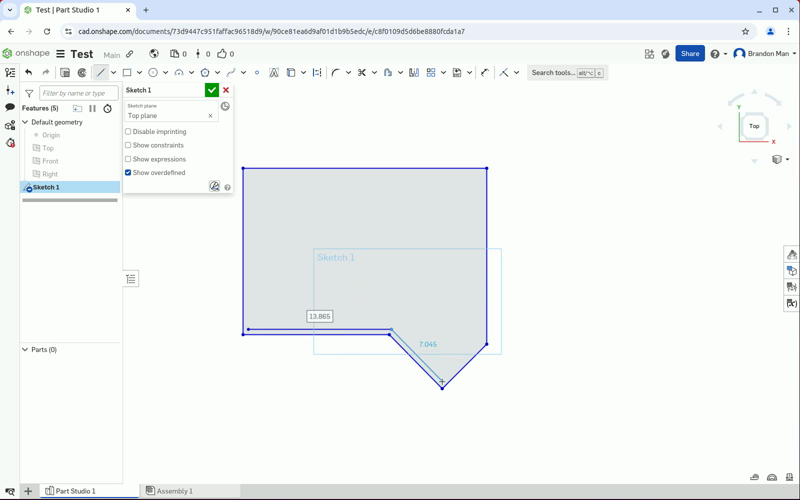
scroll(6)
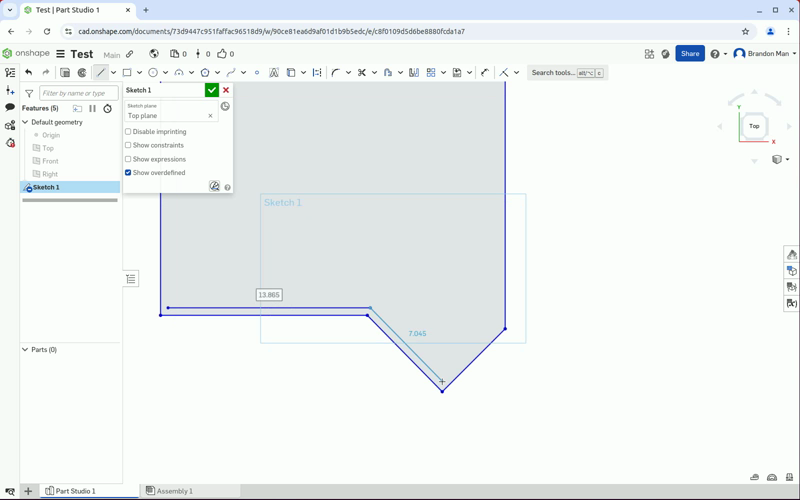
scroll(6)
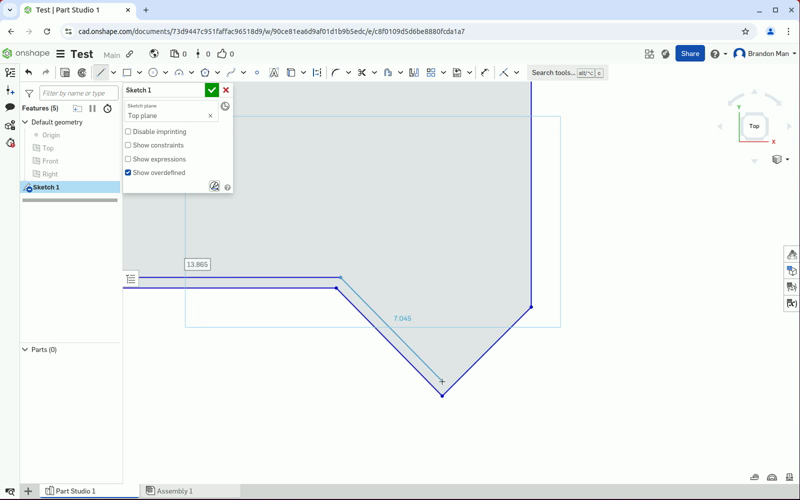
scroll(6)
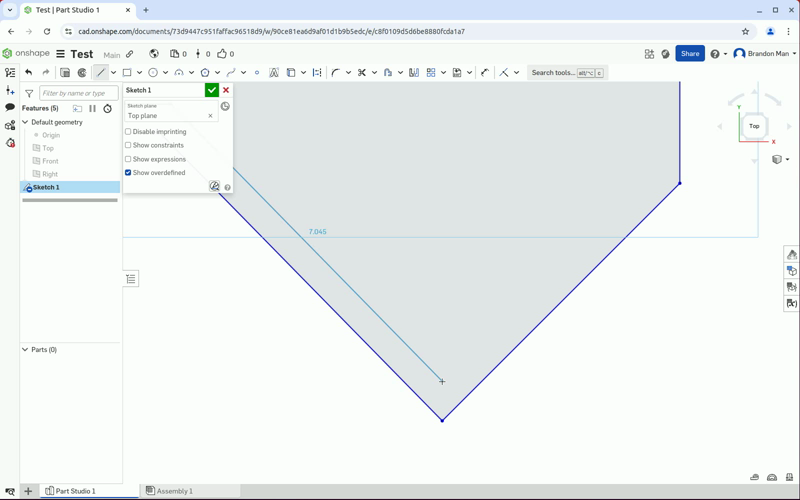
click(442, 381)
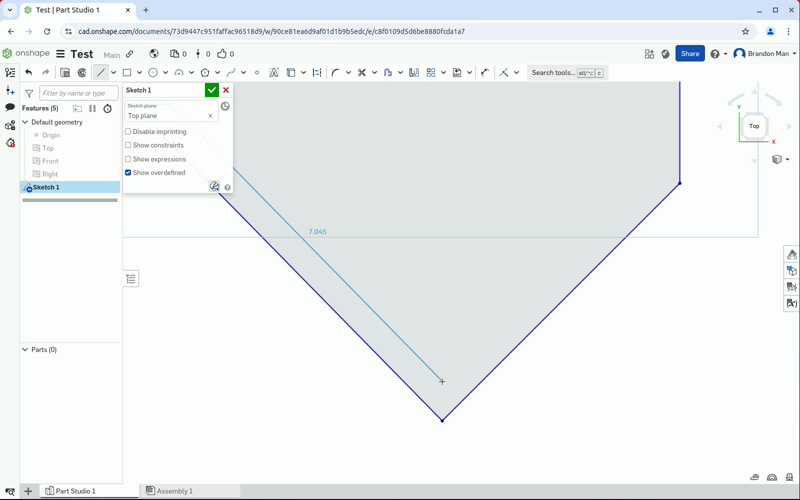
scroll(-6)
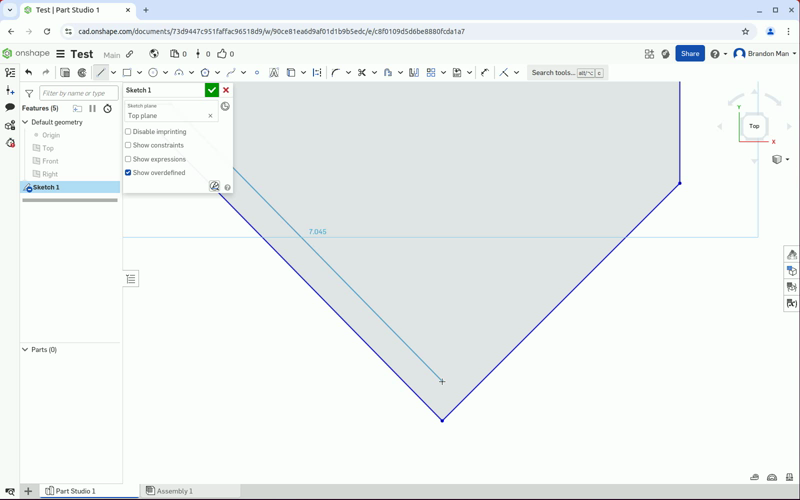
scroll(-6)
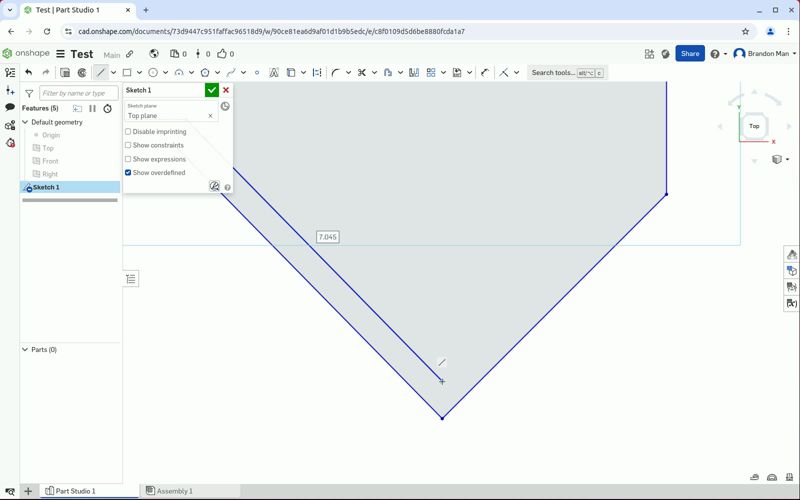
scroll(-6)
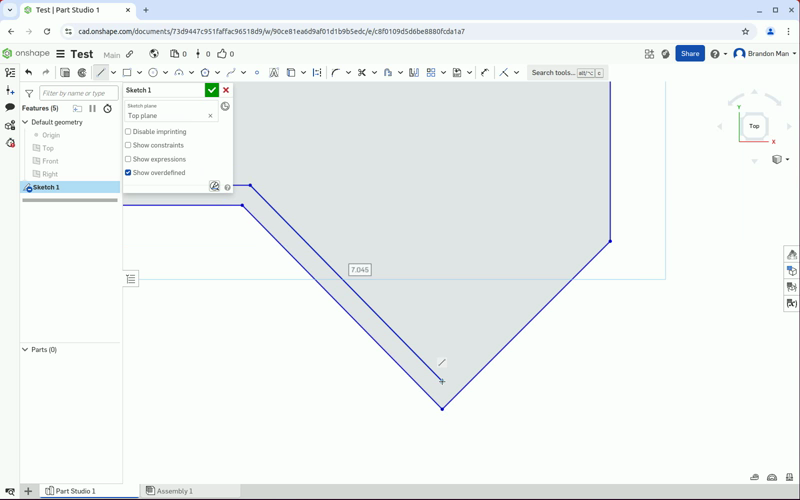
scroll(-6)
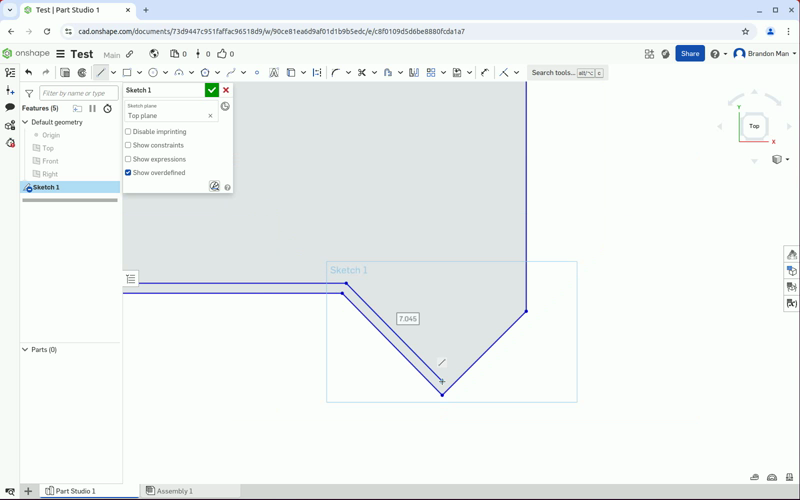
scroll(-6)
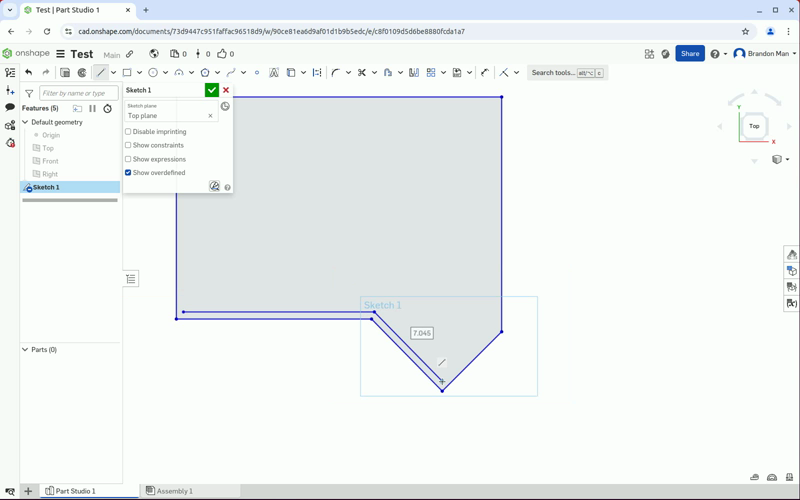
scroll(-6)
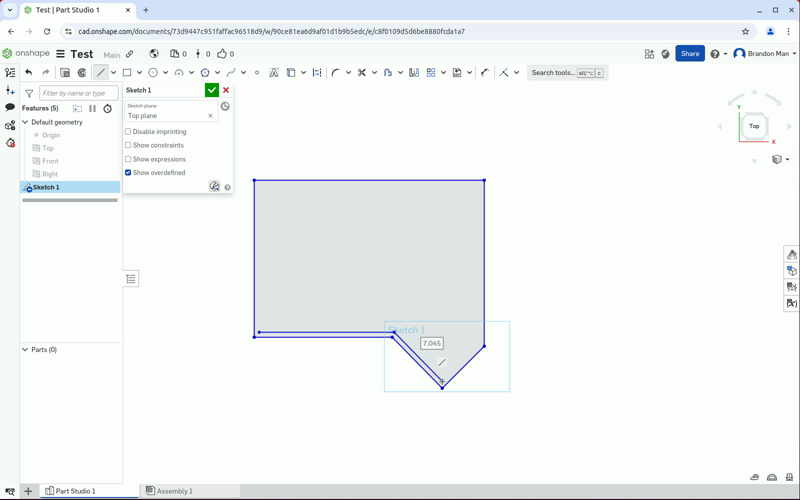
scroll(-6)
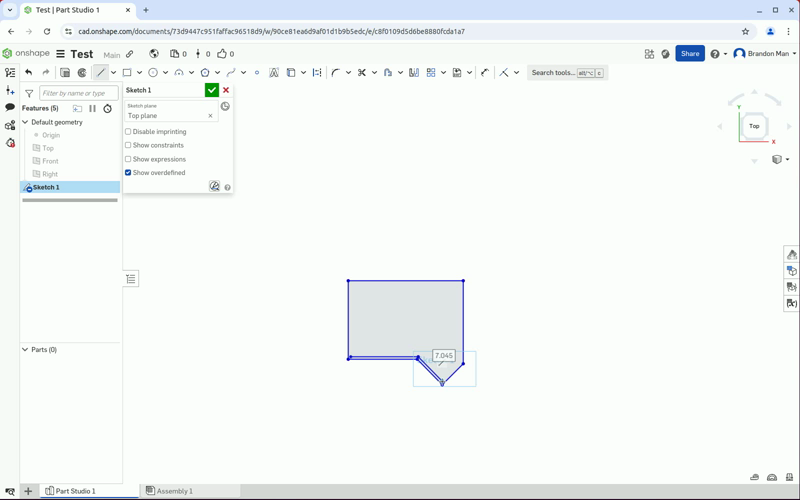
key_up(shift)
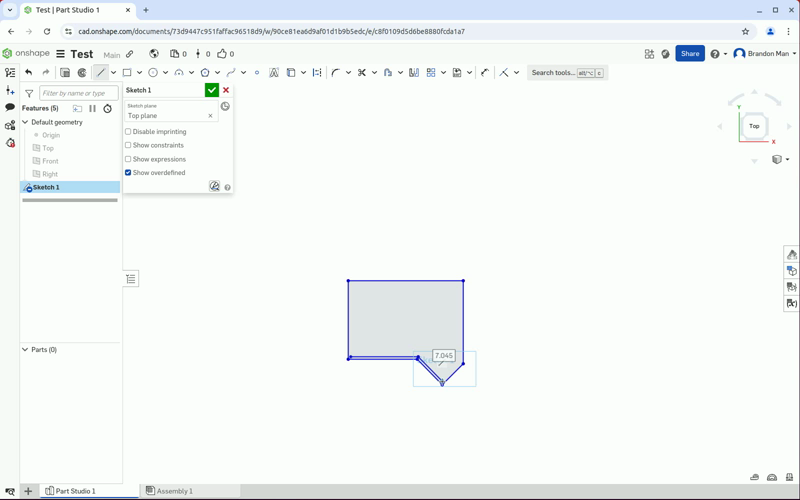
key_down(shift)
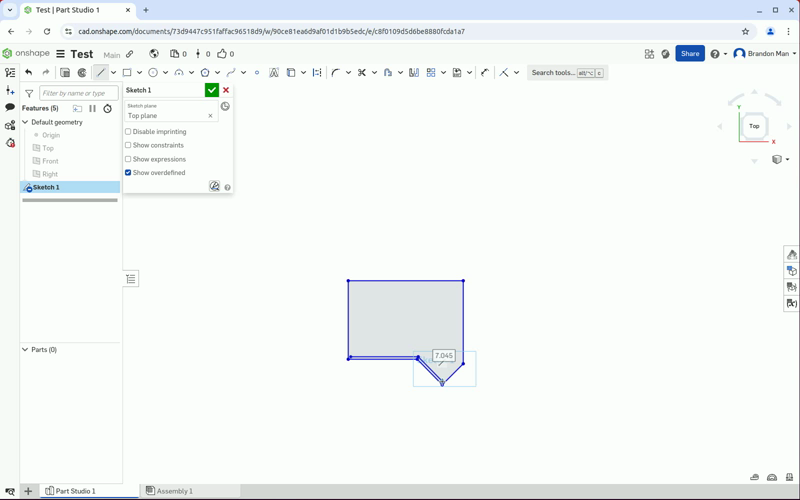
mouse_move(472, 381)
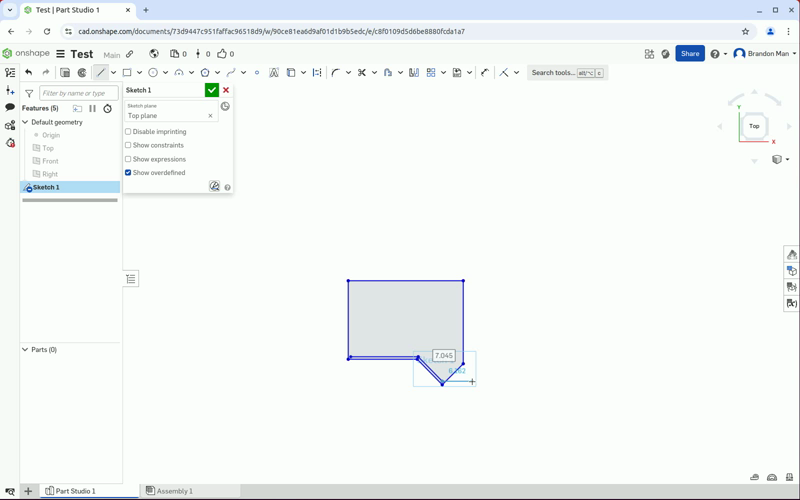
mouse_move(460, 362)
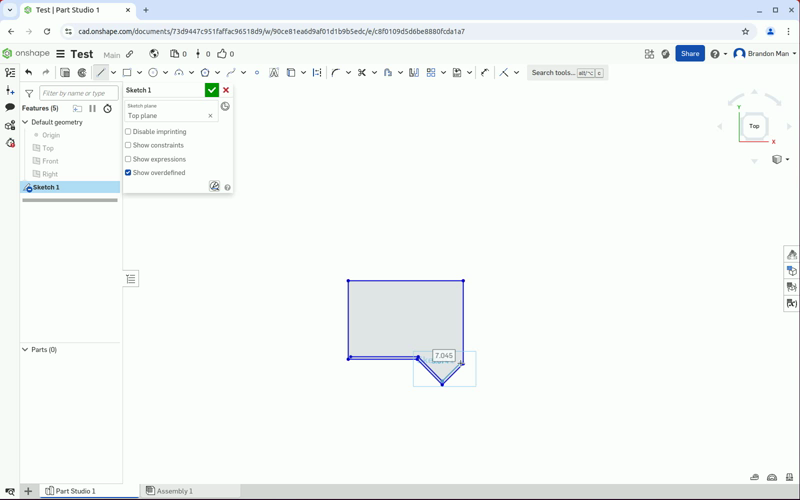
scroll(6)
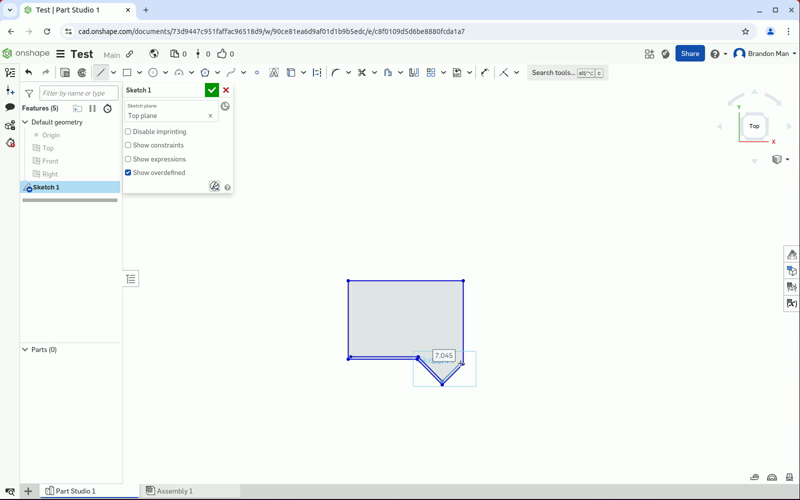
scroll(6)
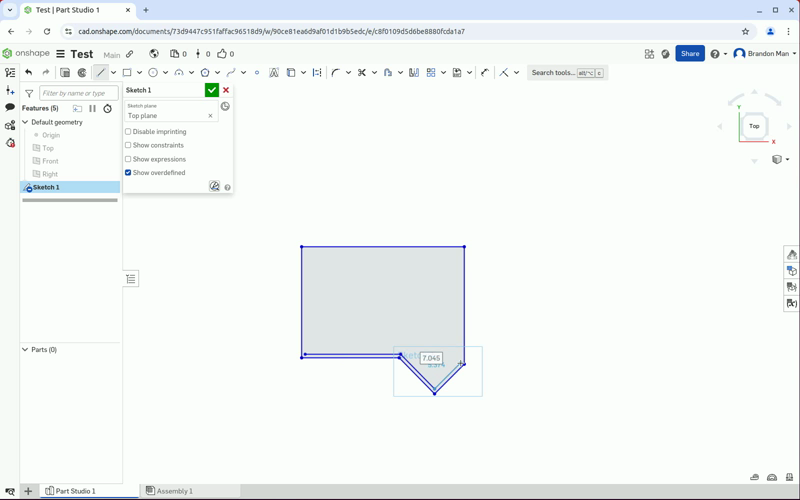
scroll(6)
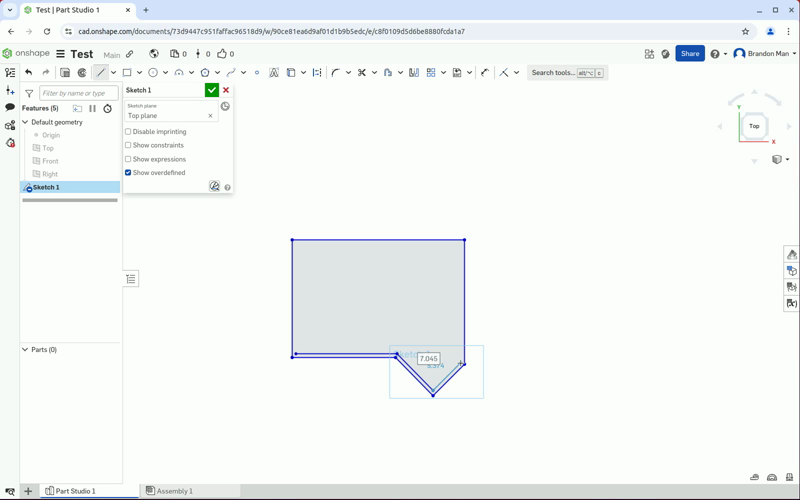
scroll(6)
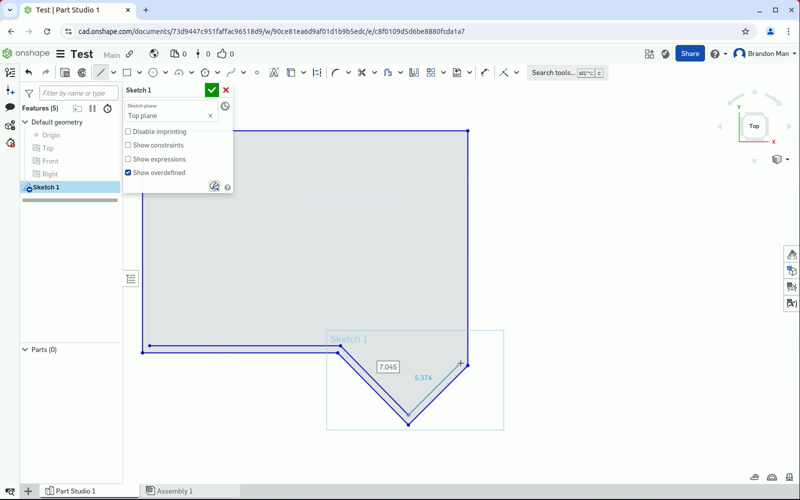
scroll(6)
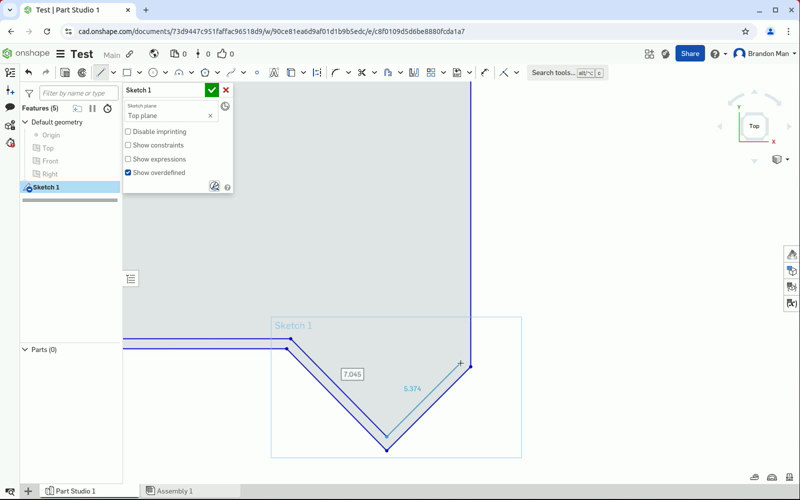
scroll(6)
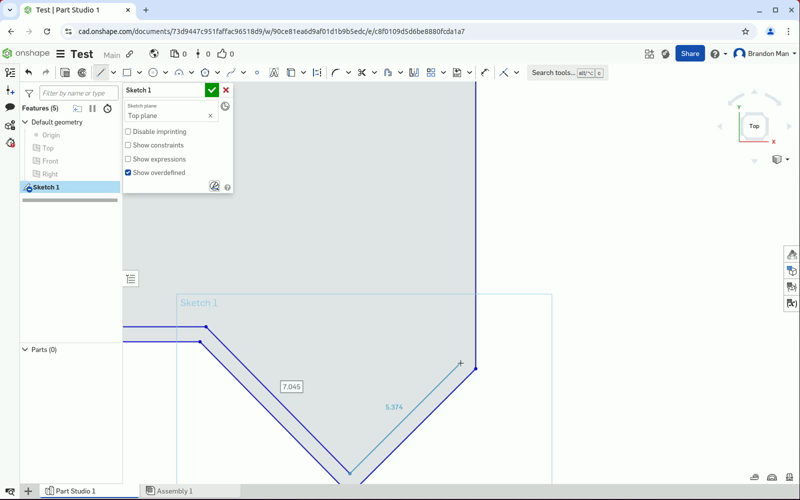
scroll(6)
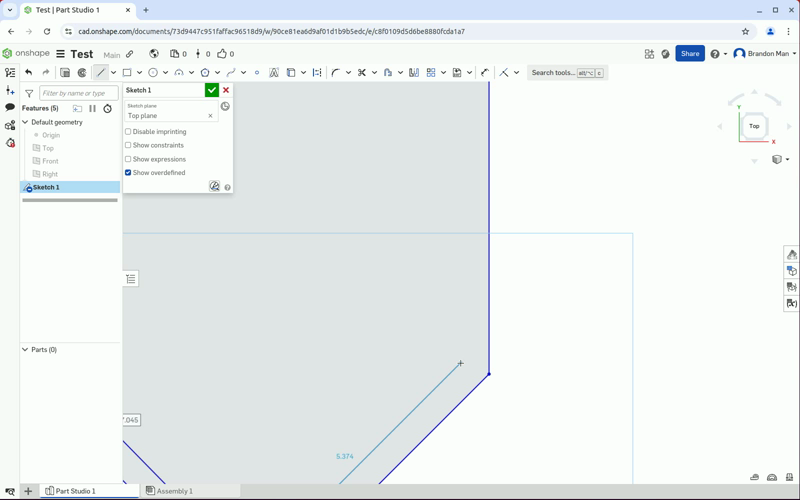
click(460, 362)
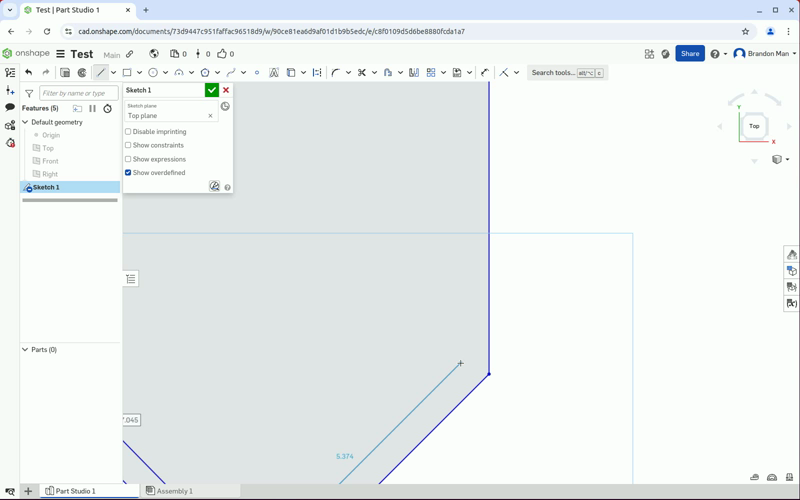
scroll(-6)
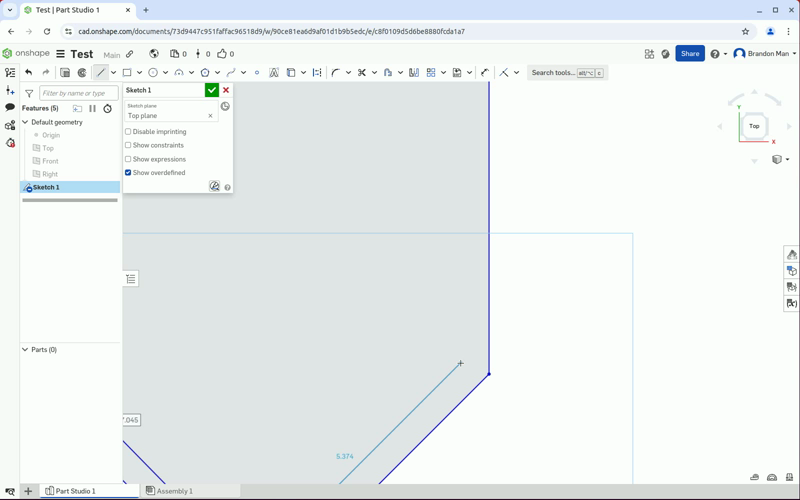
scroll(-6)
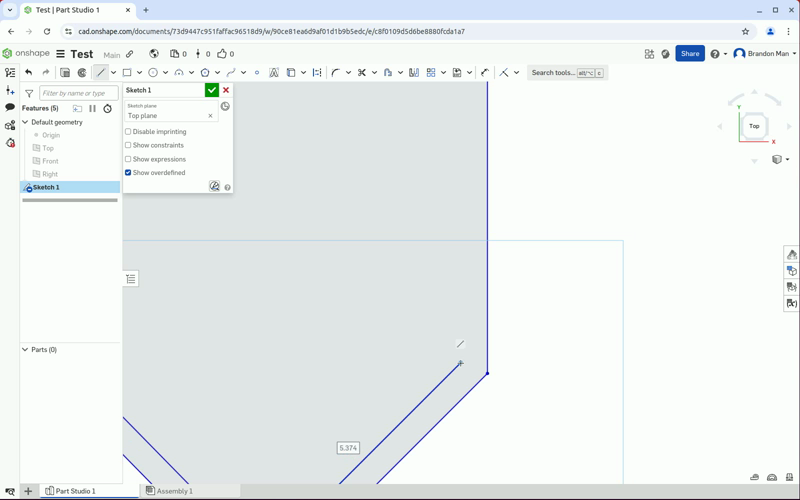
scroll(-6)
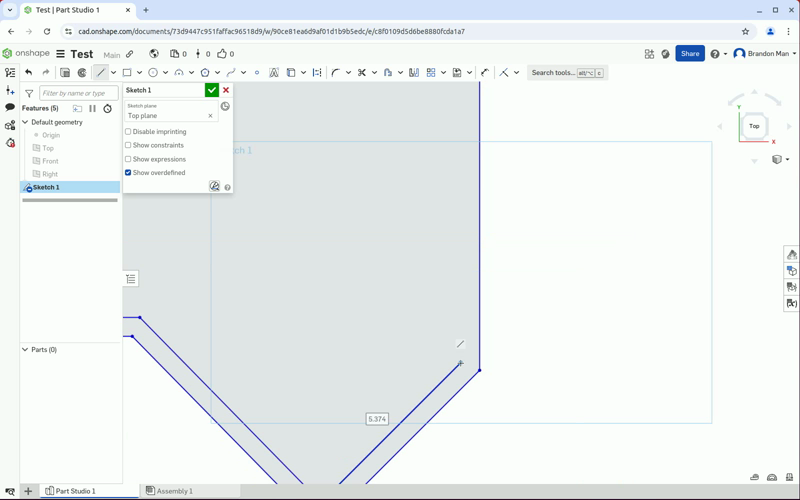
scroll(-6)
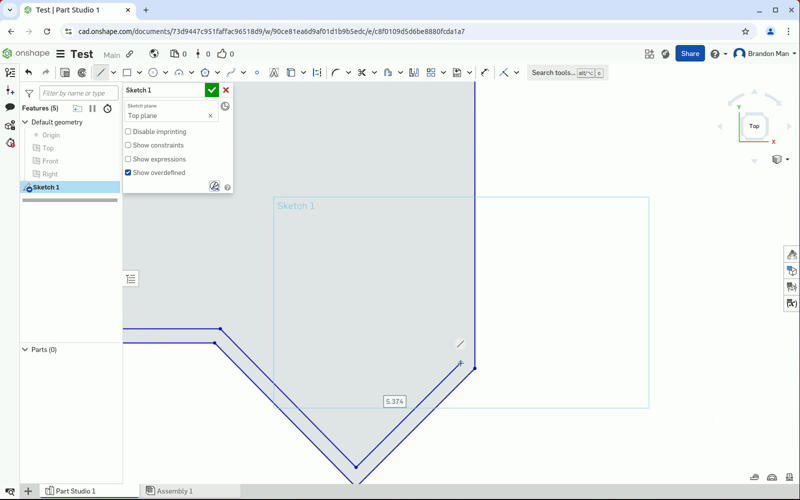
scroll(-6)
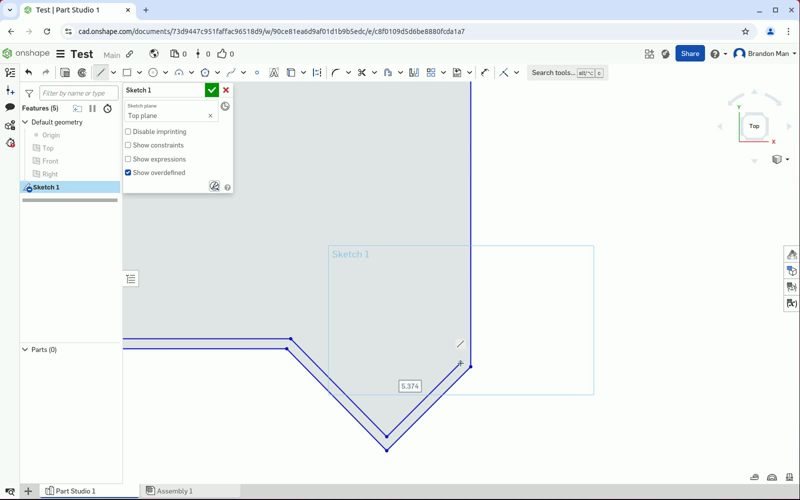
scroll(-6)
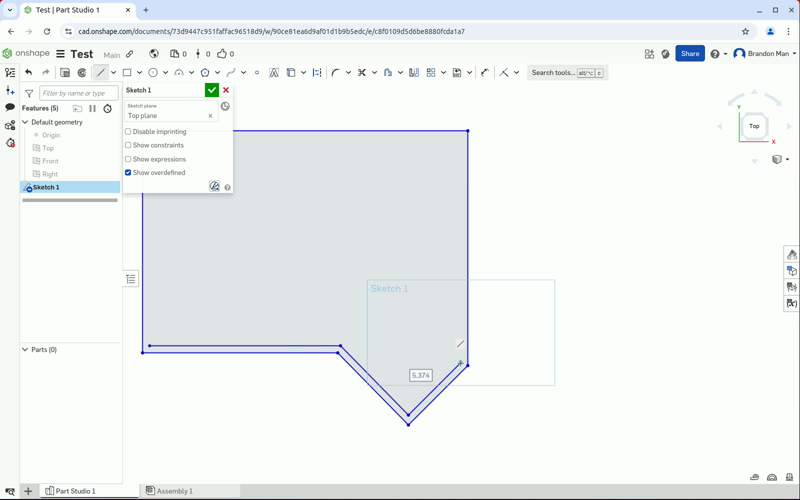
scroll(-6)
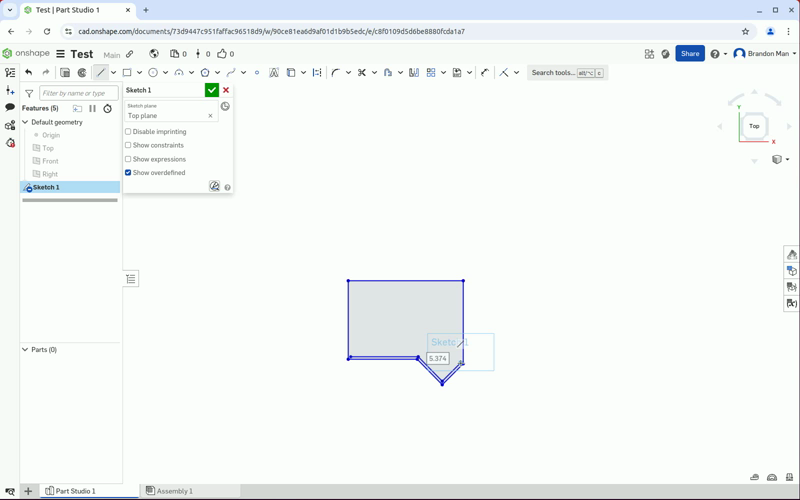
key_up(shift)
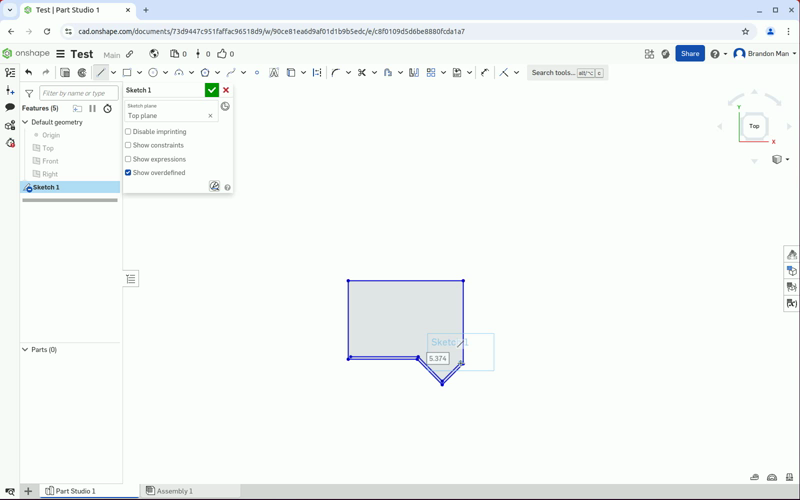
key_down(shift)
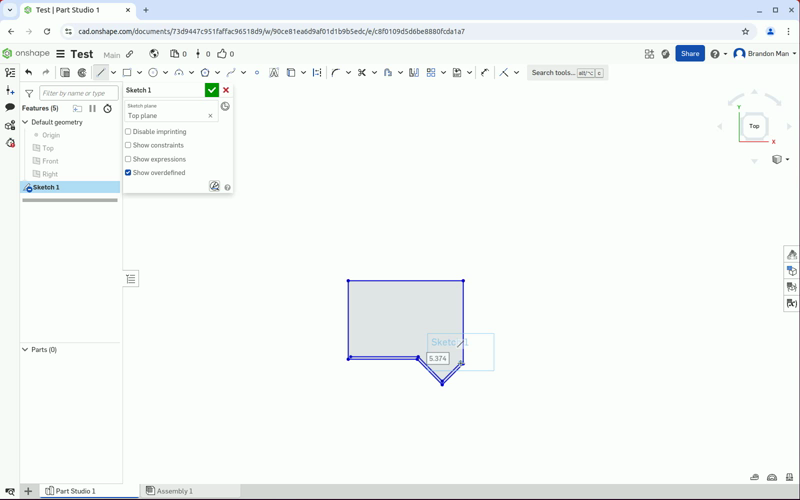
mouse_move(460, 282)
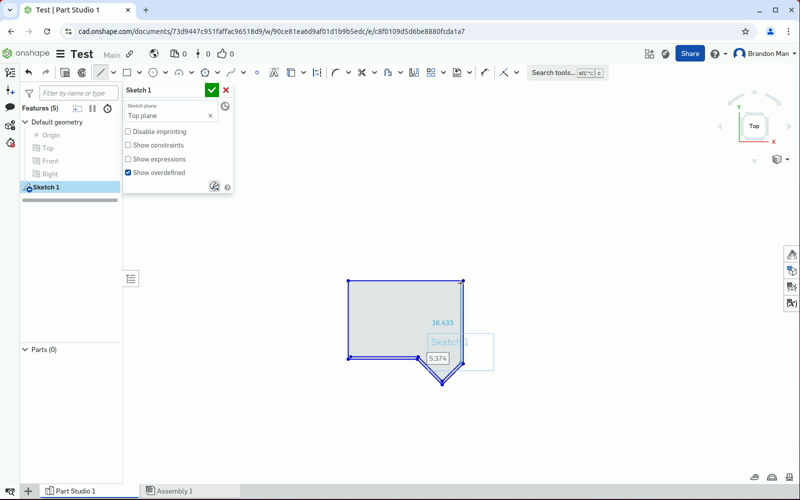
scroll(6)
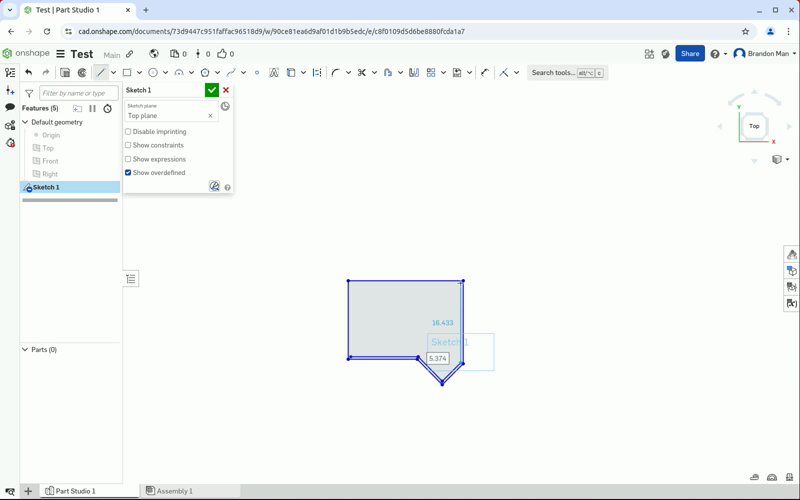
scroll(6)
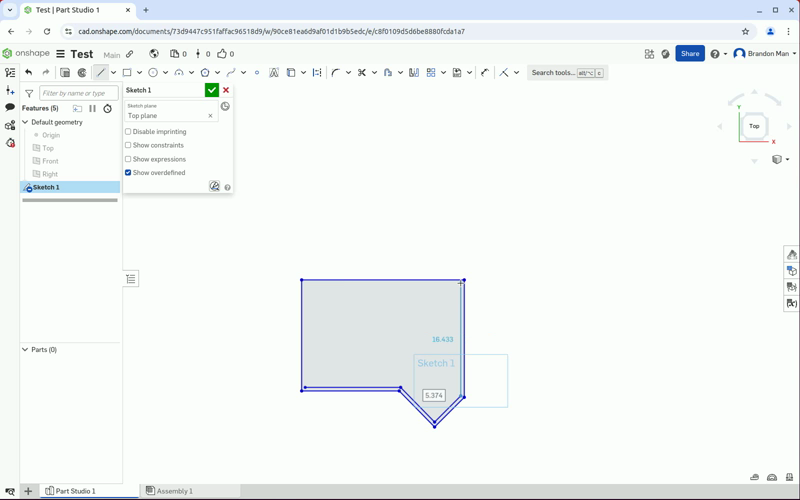
scroll(6)
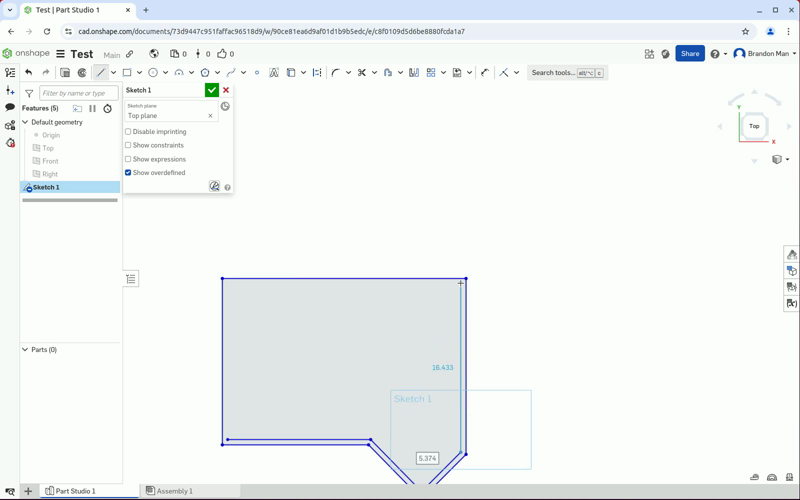
scroll(6)
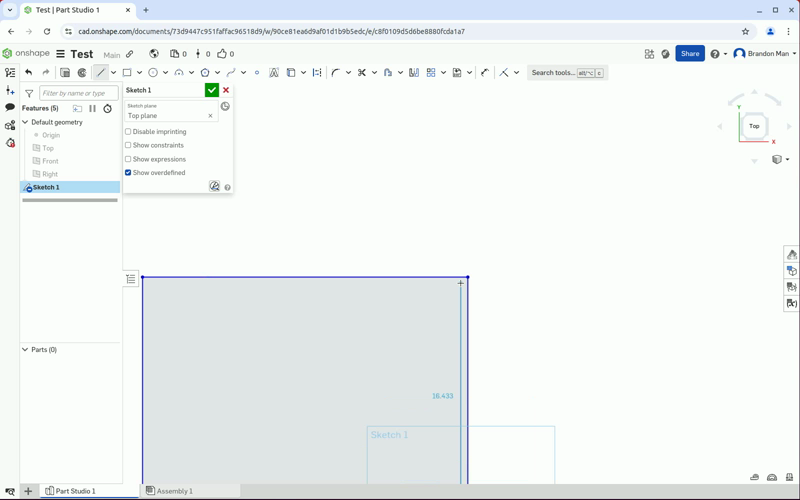
scroll(6)
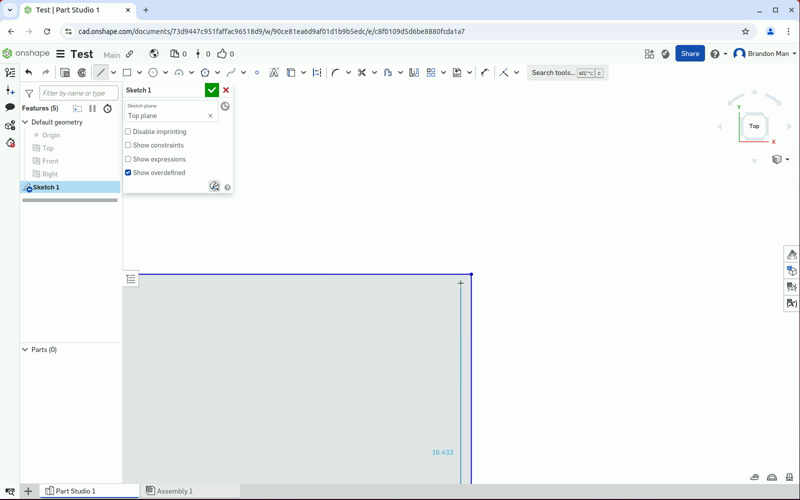
scroll(6)
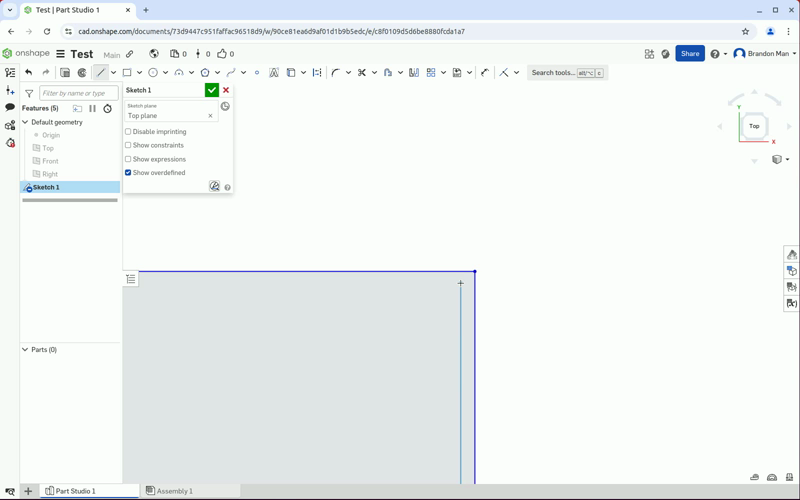
scroll(6)
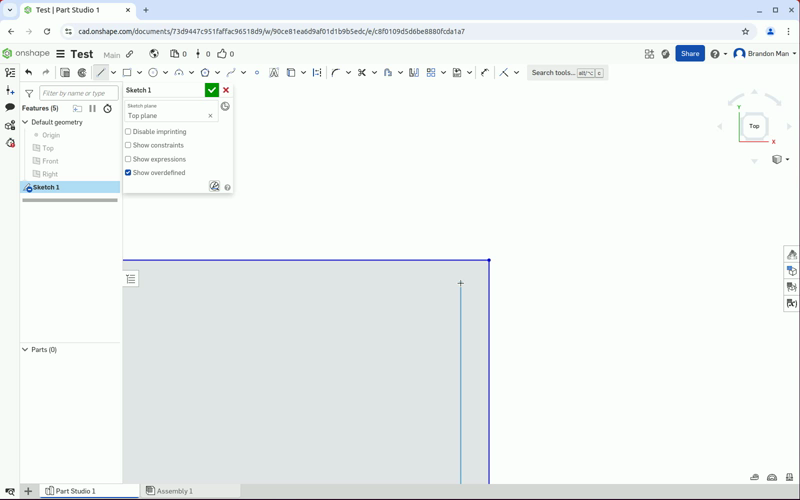
click(460, 282)
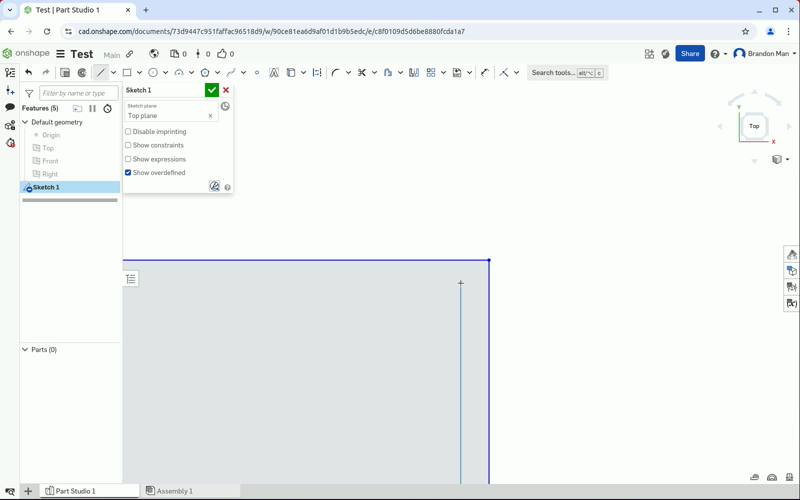
scroll(-6)
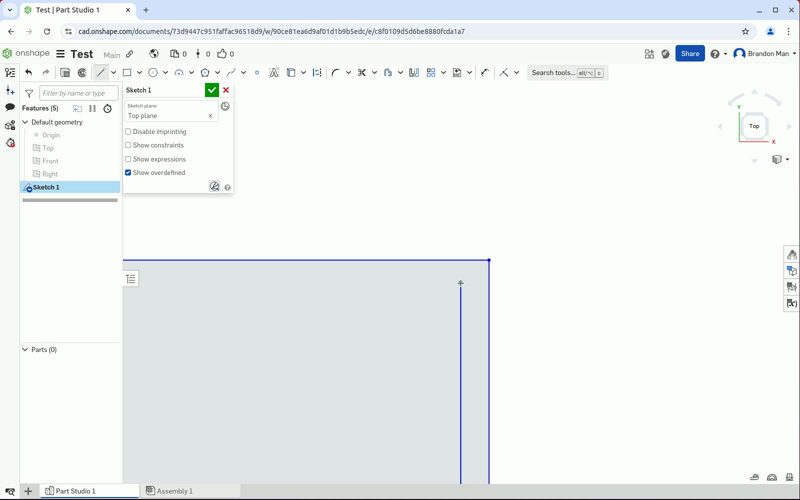
scroll(-6)
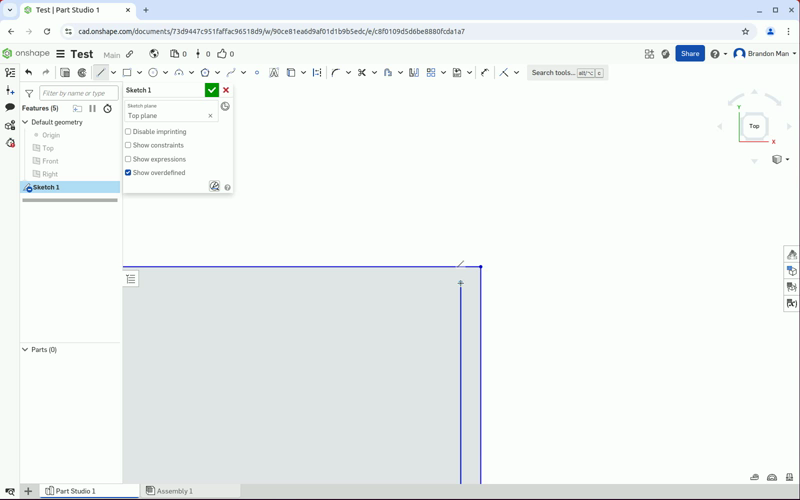
scroll(-6)
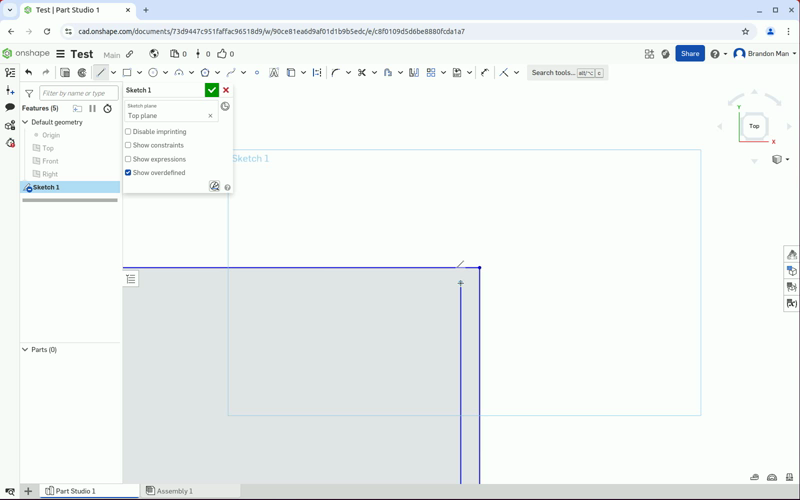
scroll(-6)
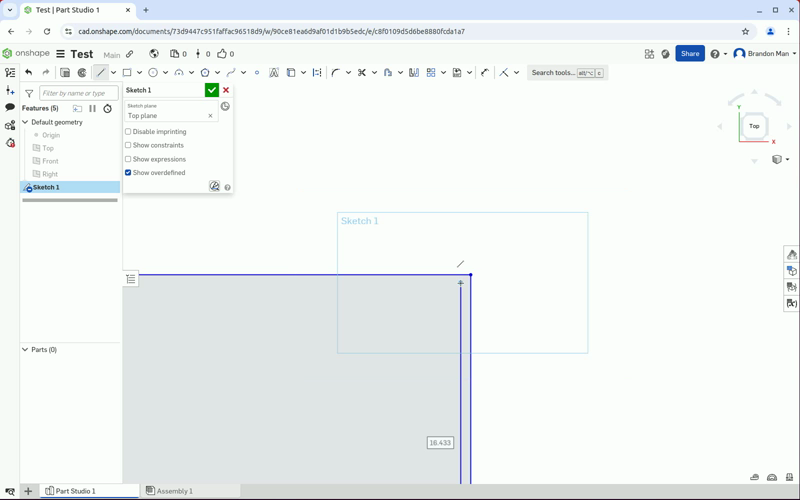
scroll(-6)
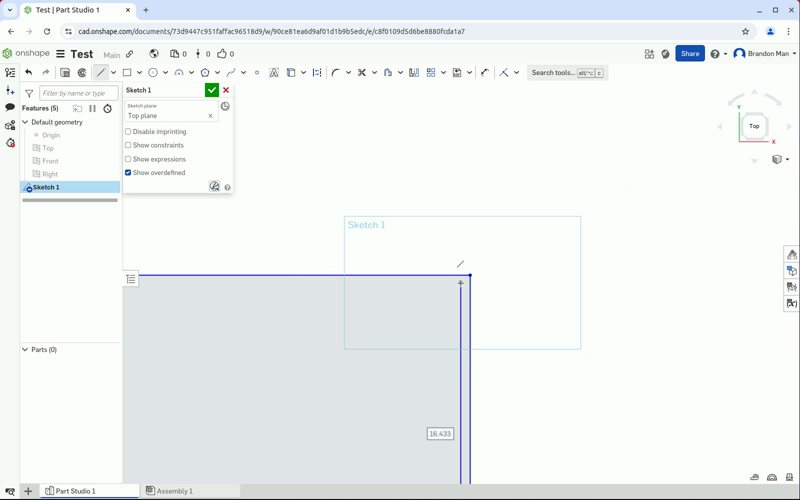
scroll(-6)
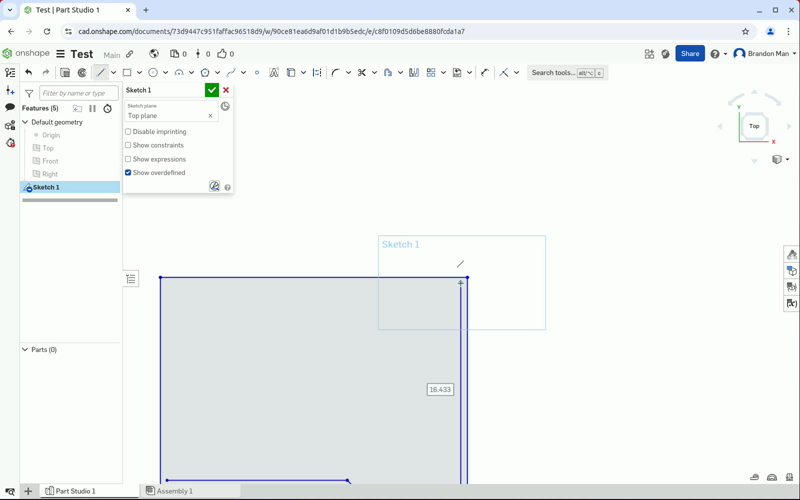
scroll(-6)
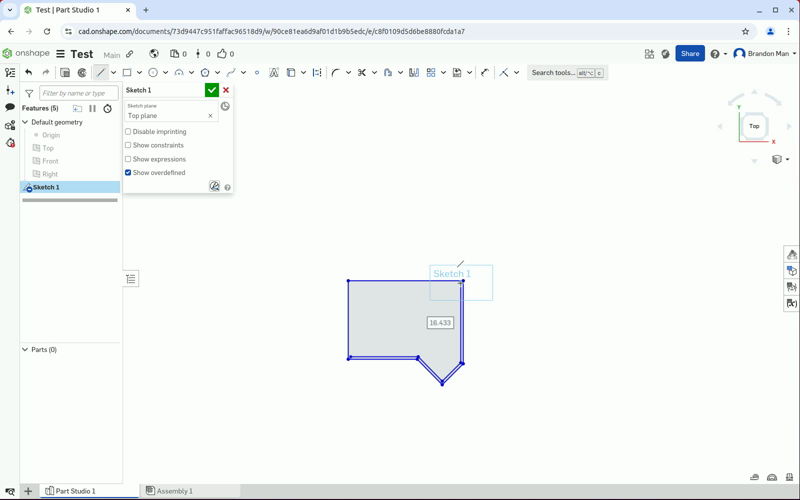
key_up(shift)
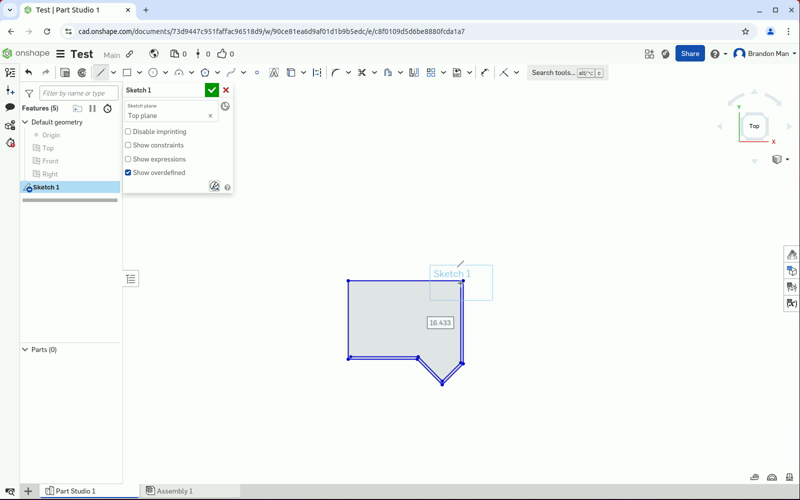
key_down(shift)
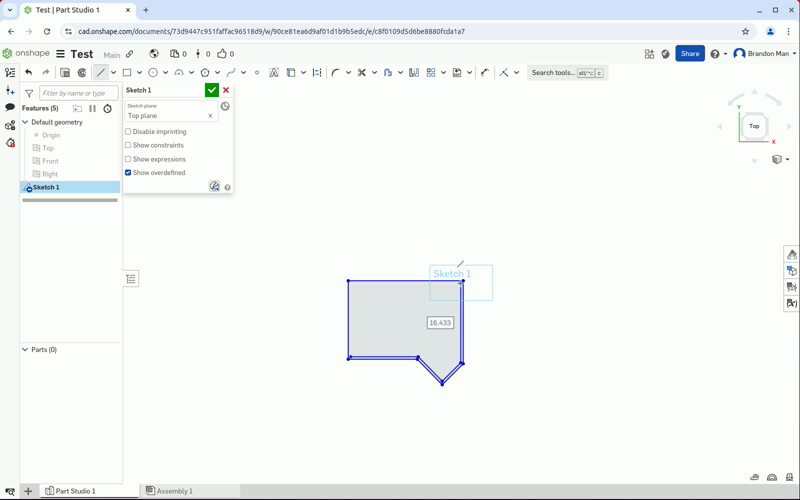
mouse_move(350, 282)
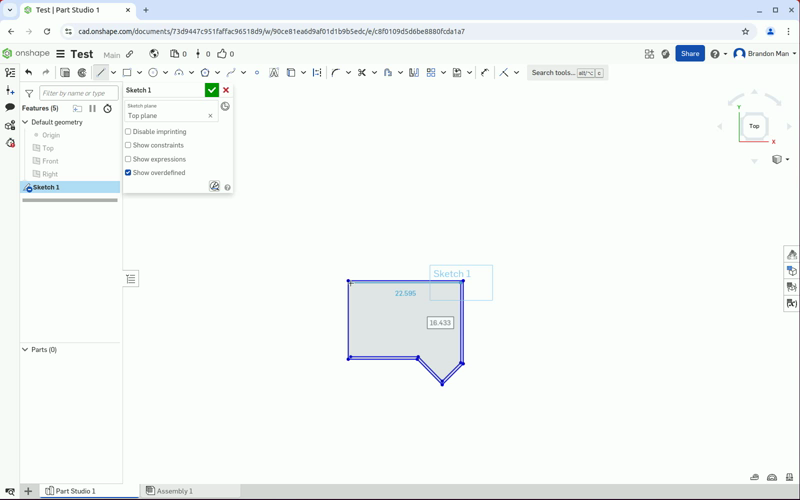
scroll(6)
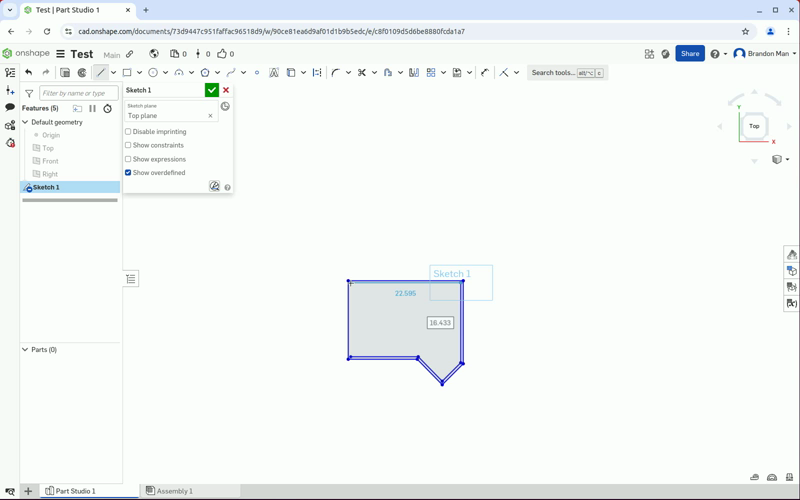
scroll(6)
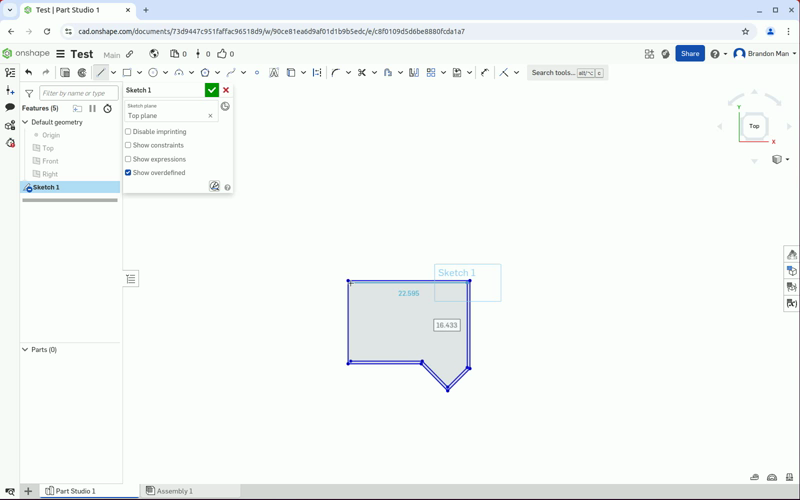
scroll(6)
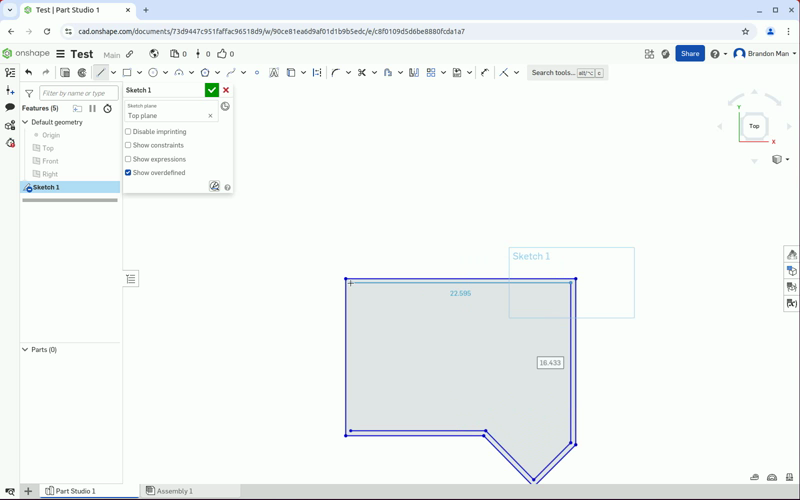
scroll(6)
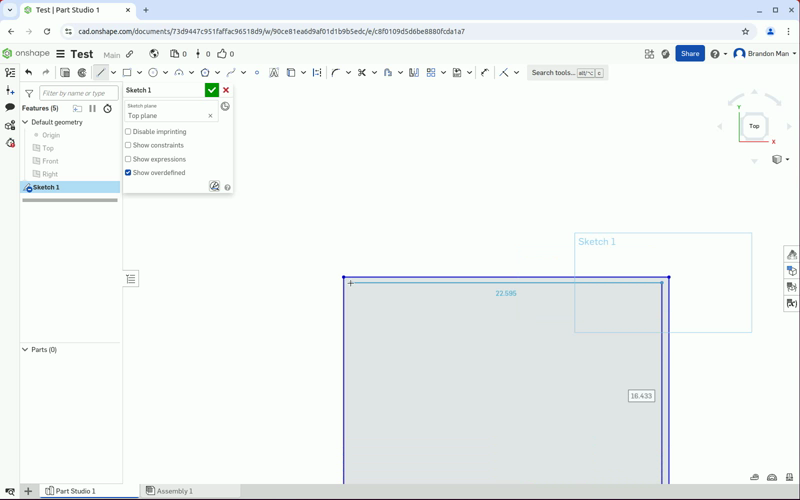
scroll(6)
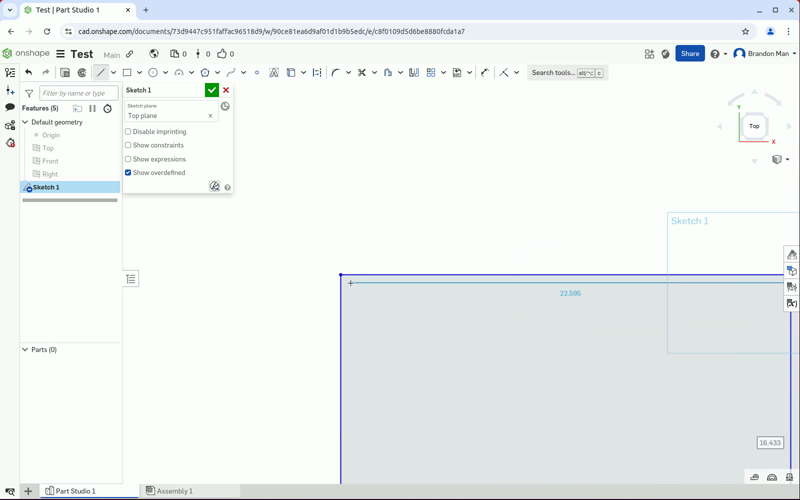
scroll(6)
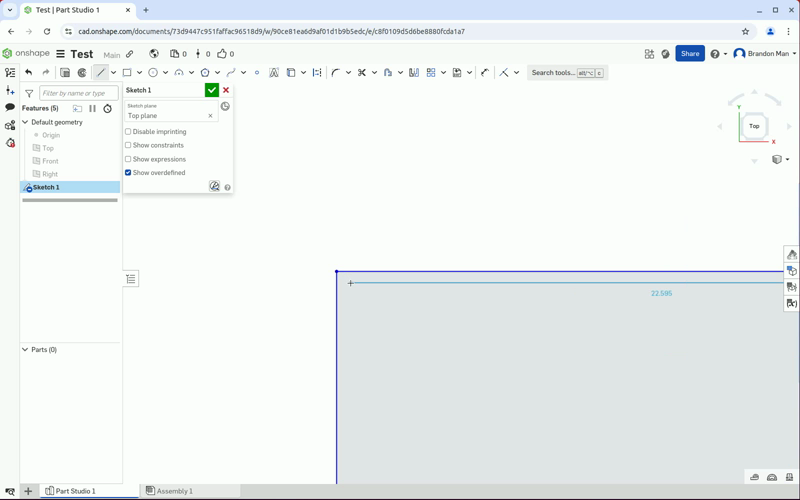
scroll(6)
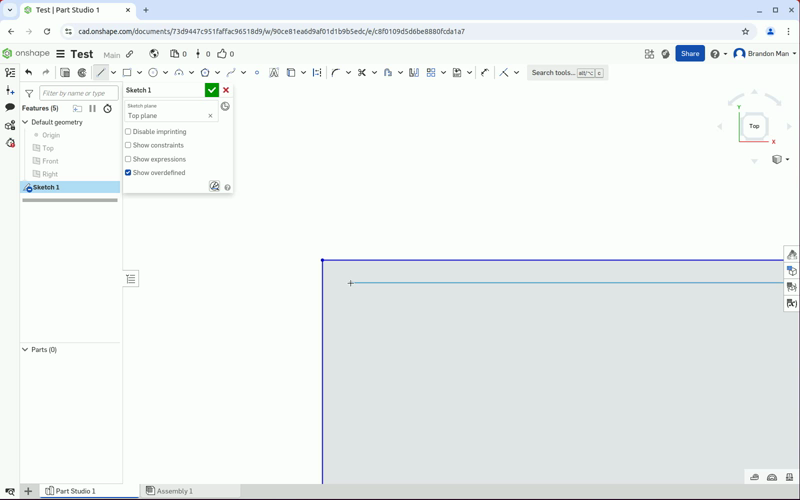
click(350, 282)
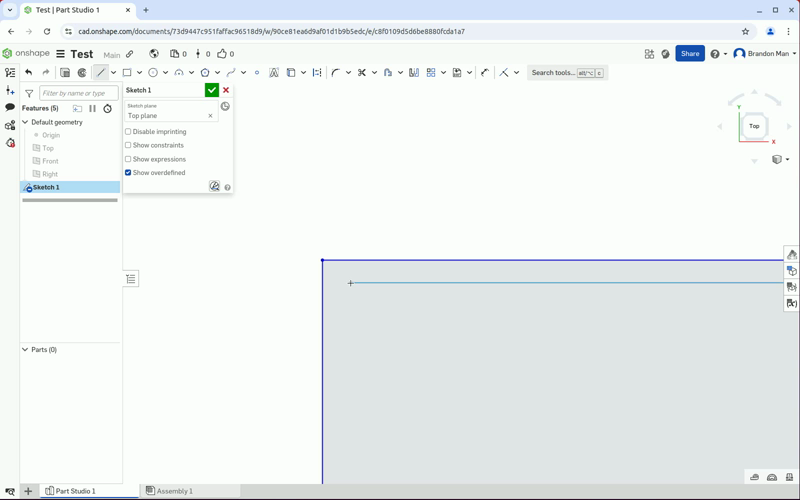
scroll(-6)
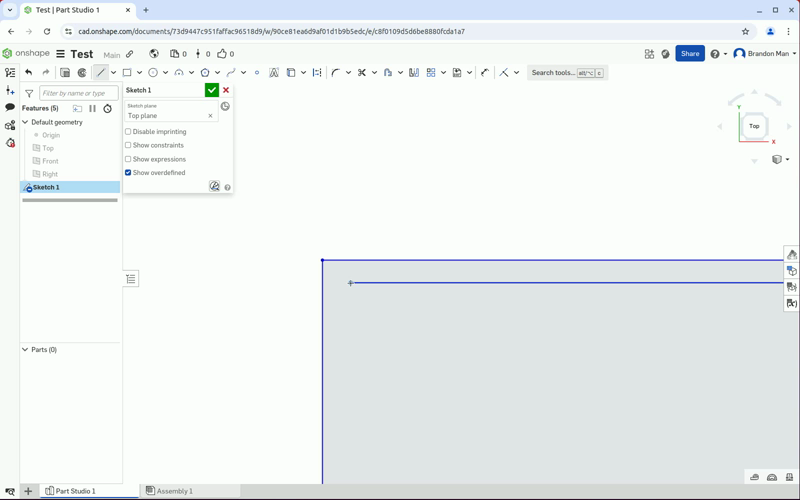
scroll(-6)
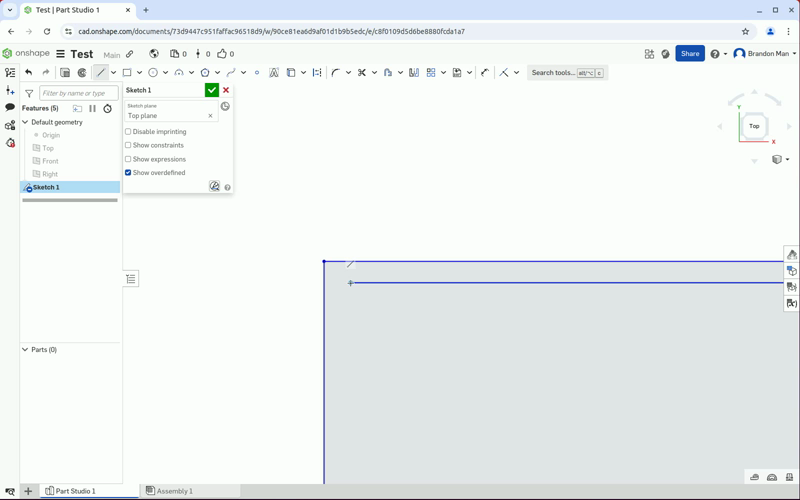
scroll(-6)
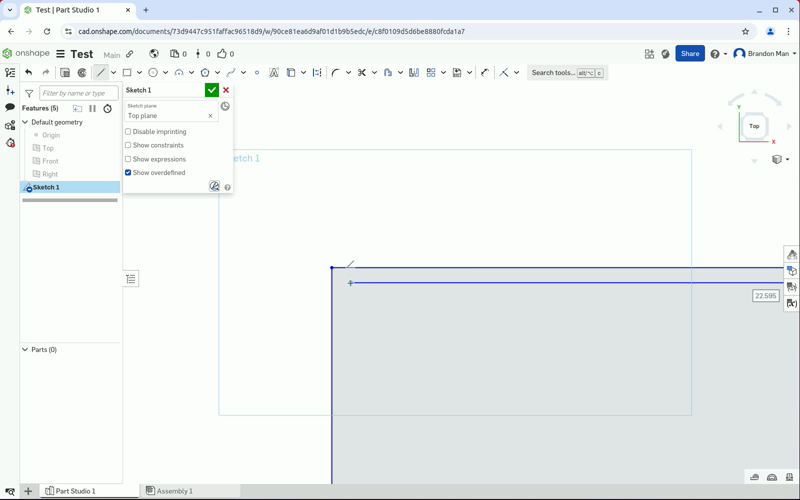
scroll(-6)
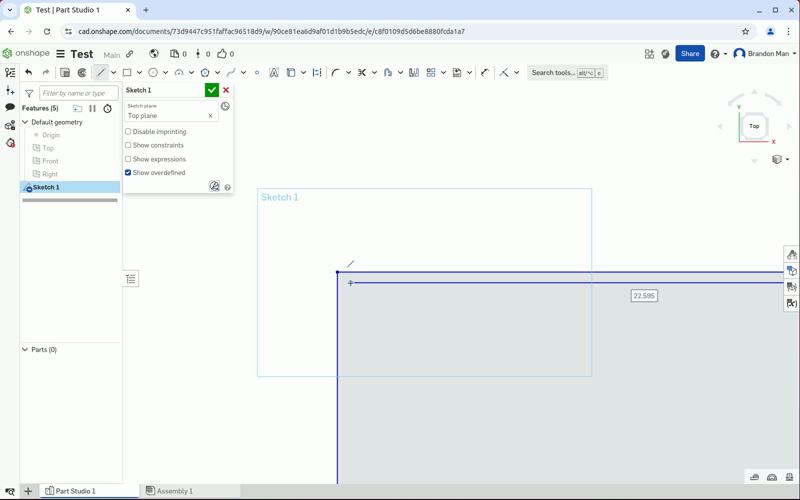
scroll(-6)
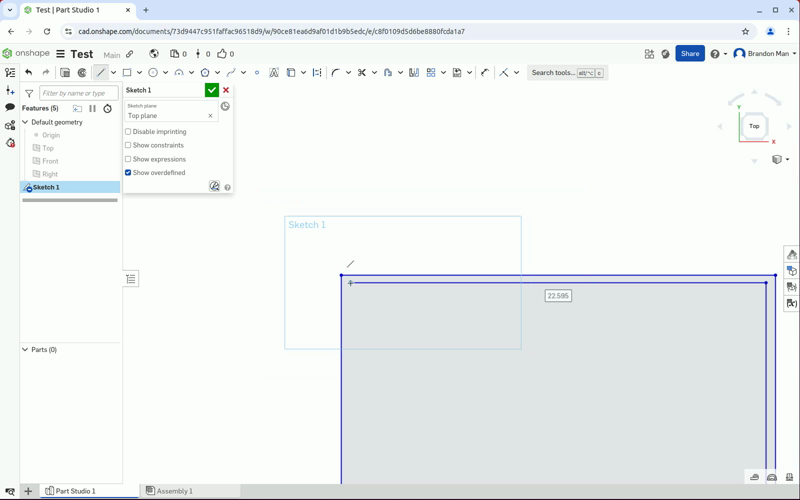
scroll(-6)
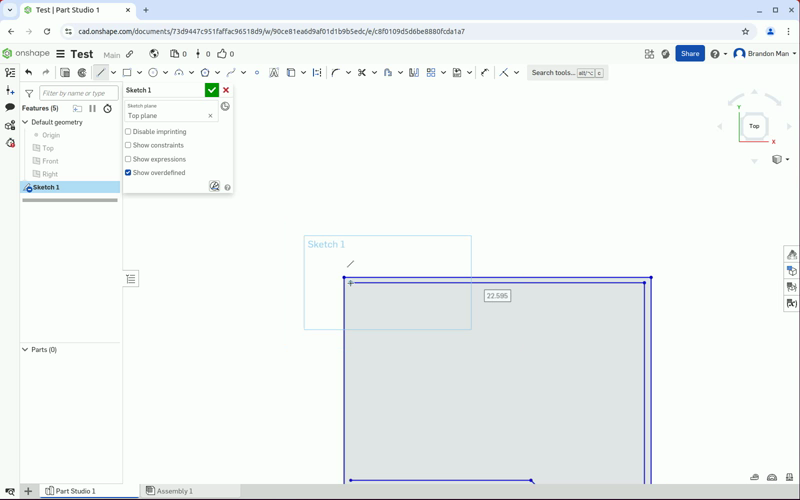
scroll(-6)
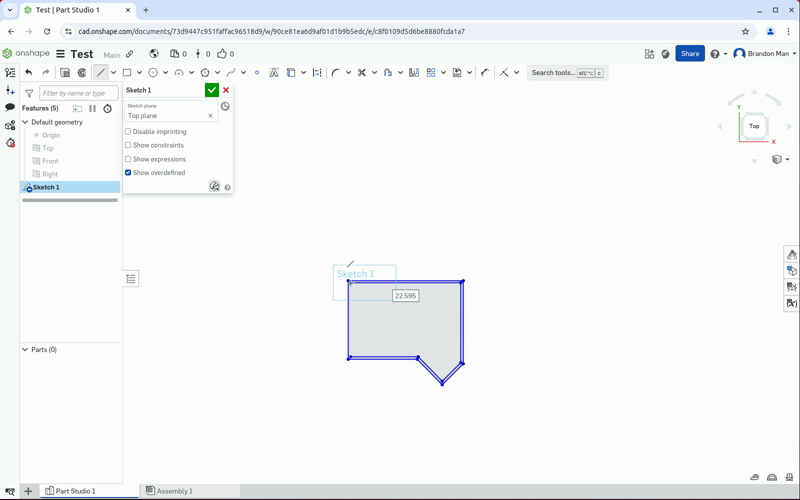
key_up(shift)
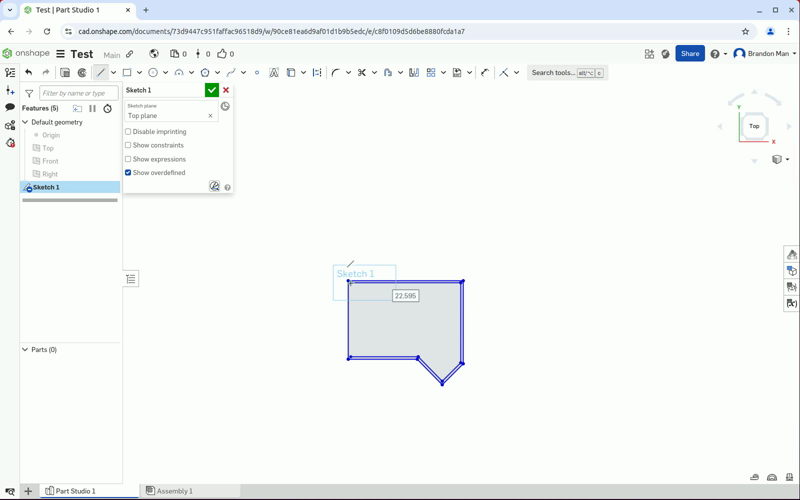
key_down(shift)
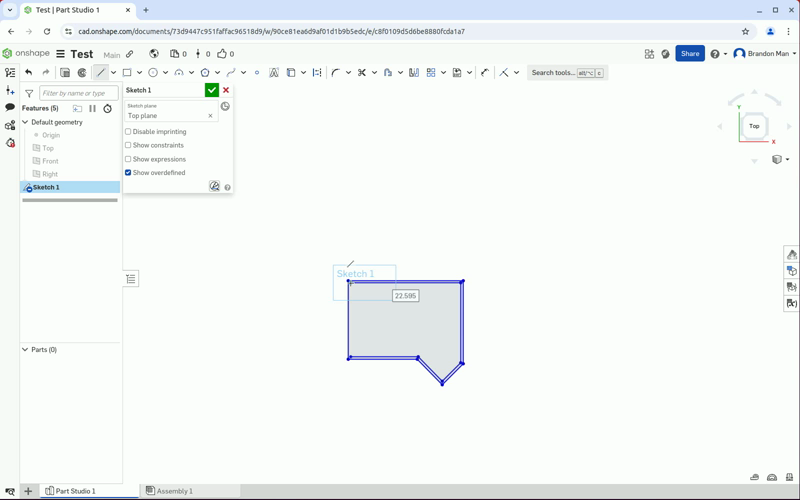
mouse_move(350, 356)
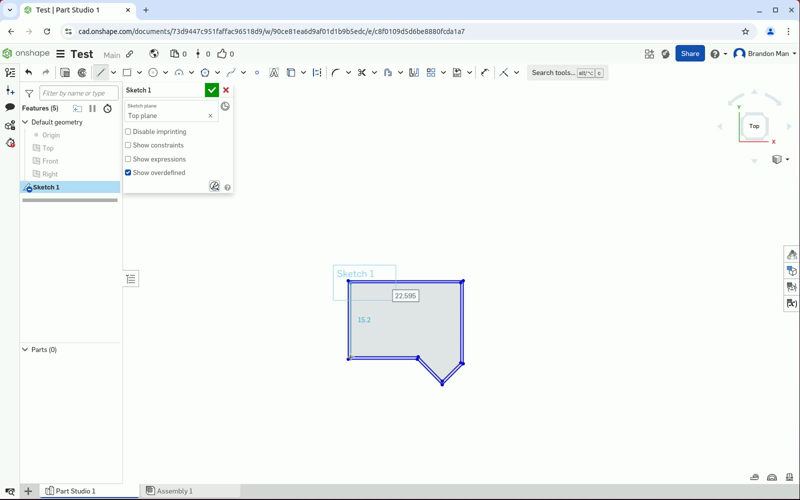
scroll(6)
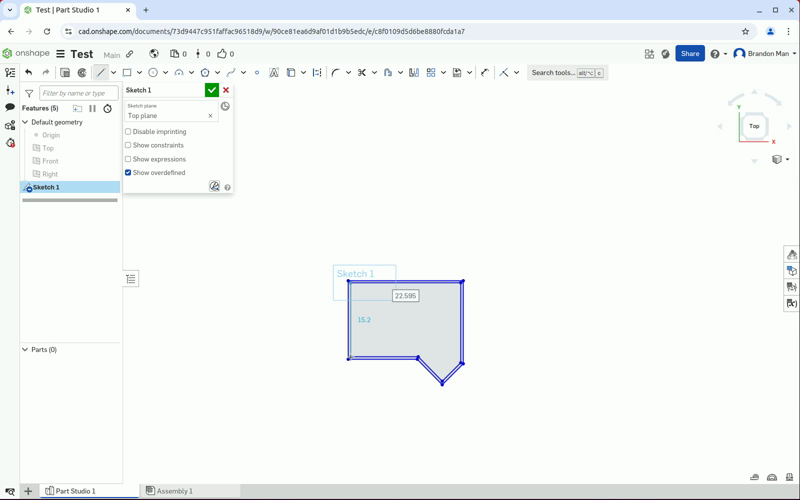
scroll(6)
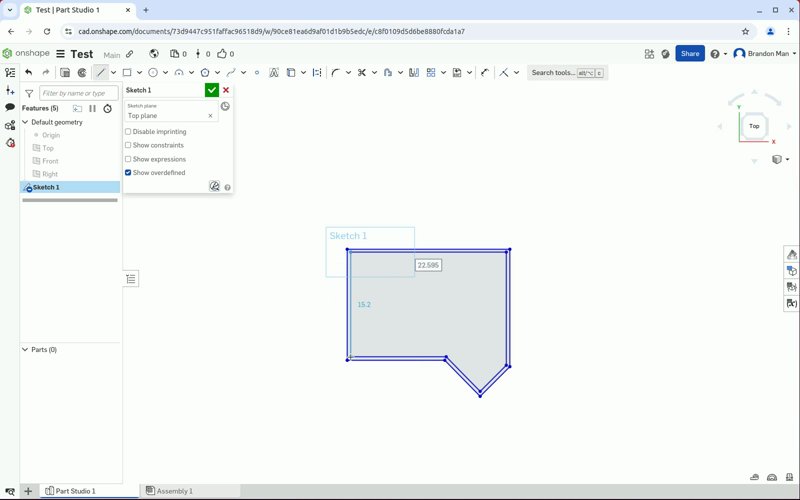
scroll(6)
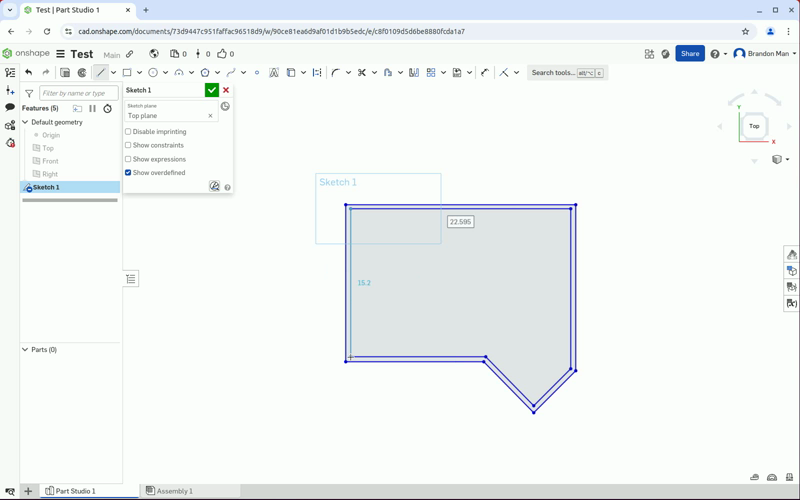
scroll(6)
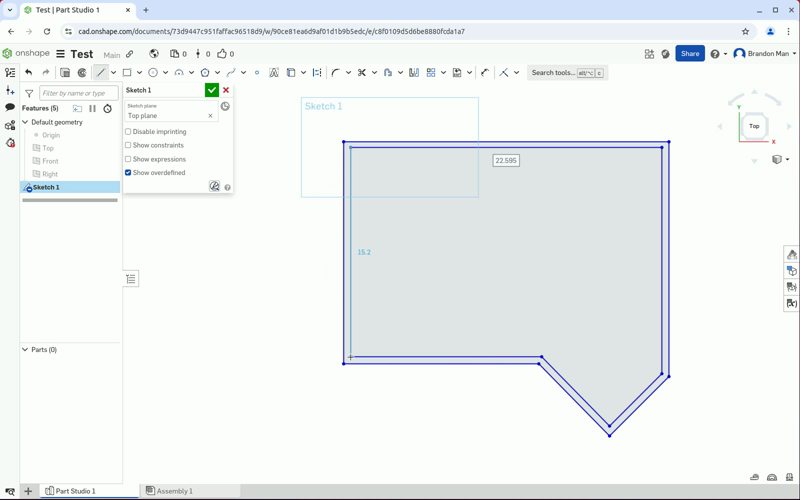
scroll(6)
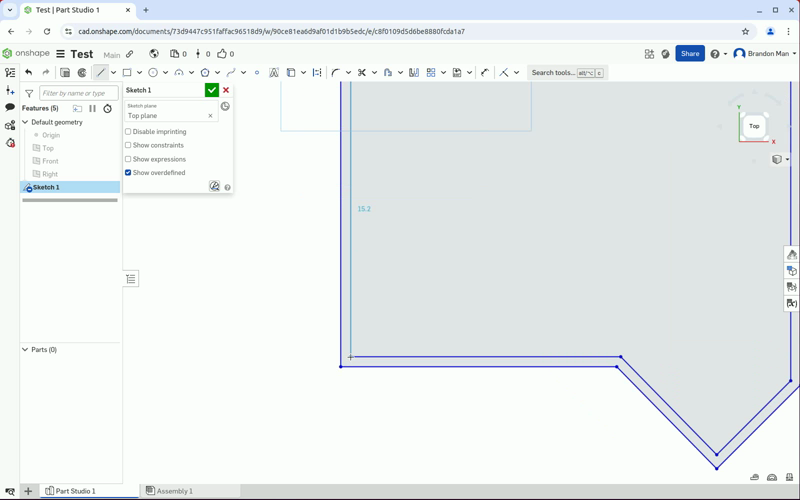
scroll(6)
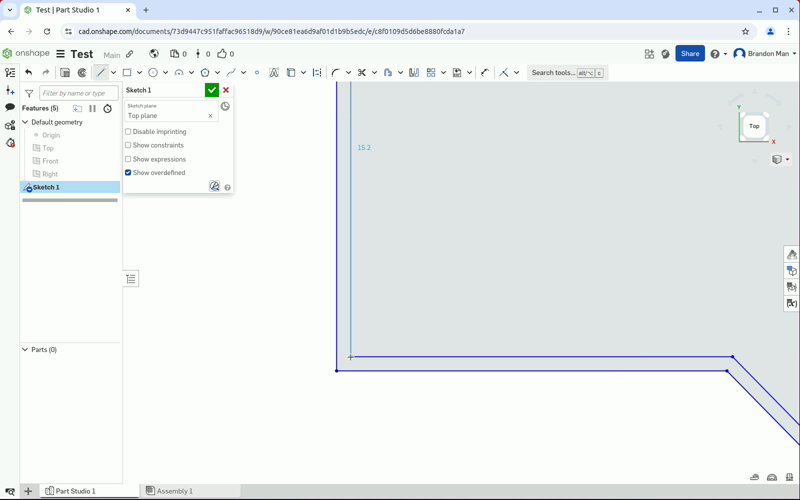
scroll(6)
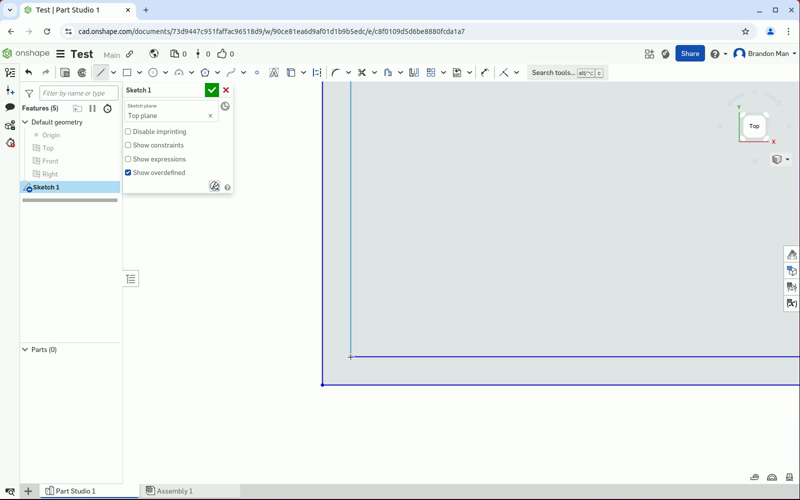
key_up(shift)
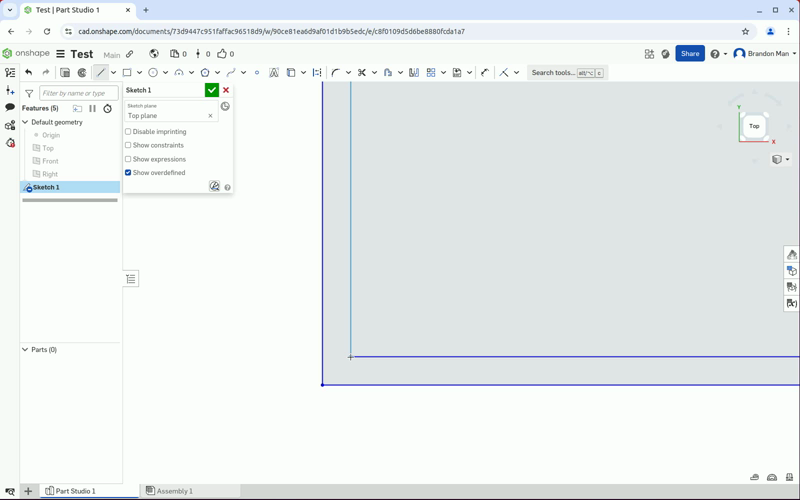
click(350, 356)
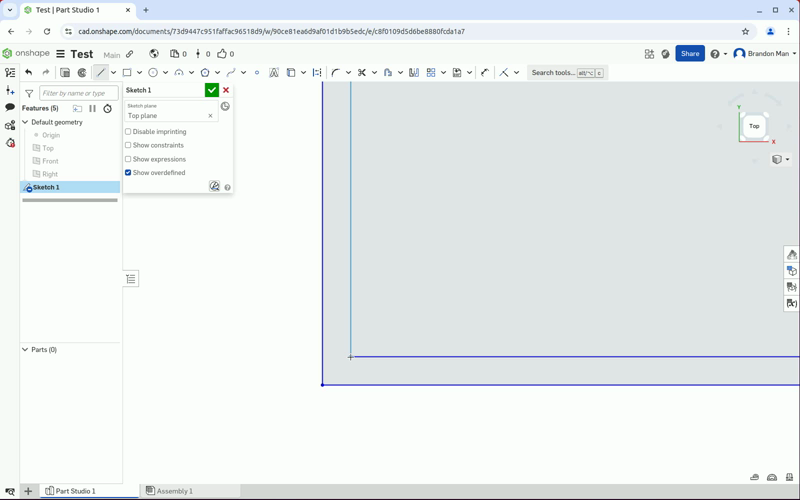
scroll(-6)
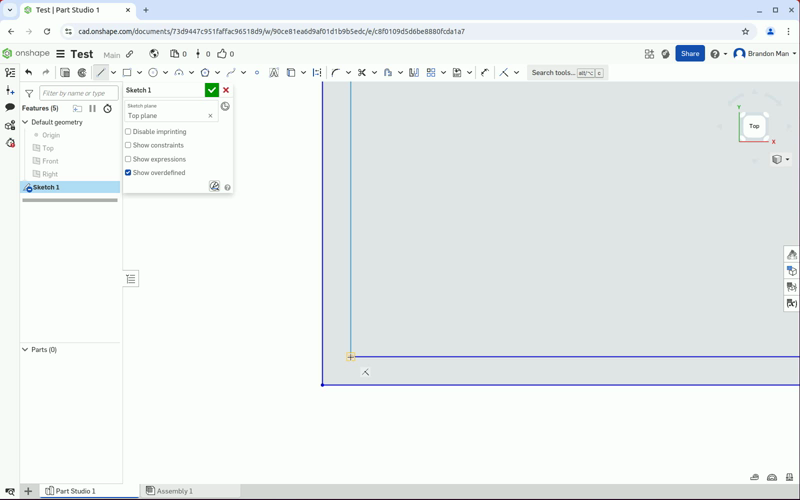
scroll(-6)
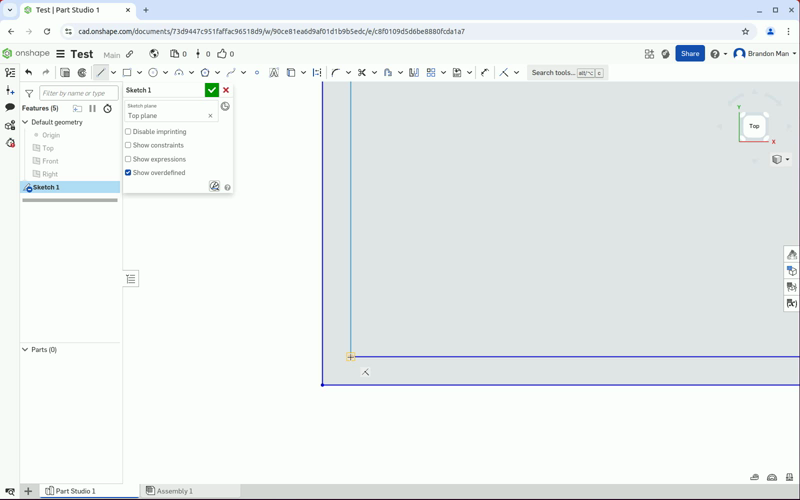
scroll(-6)
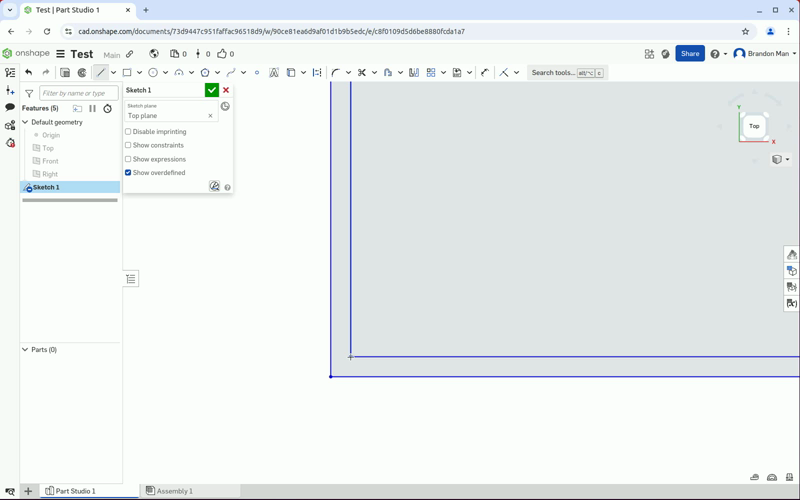
scroll(-6)
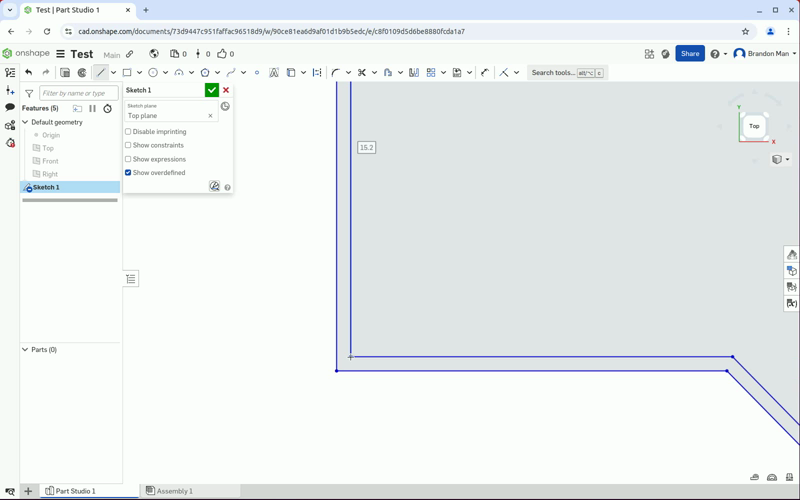
scroll(-6)
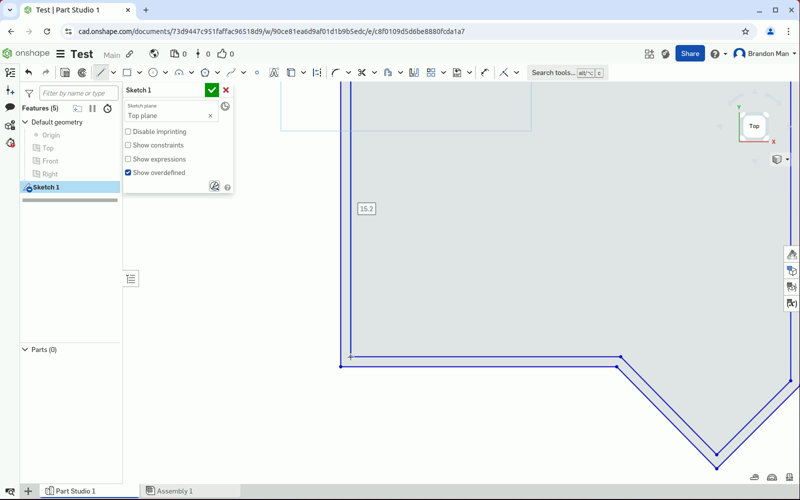
scroll(-6)
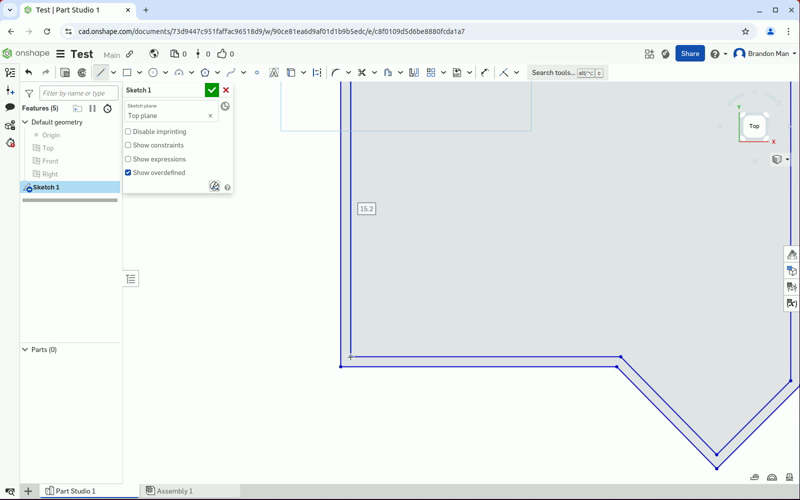
scroll(-6)
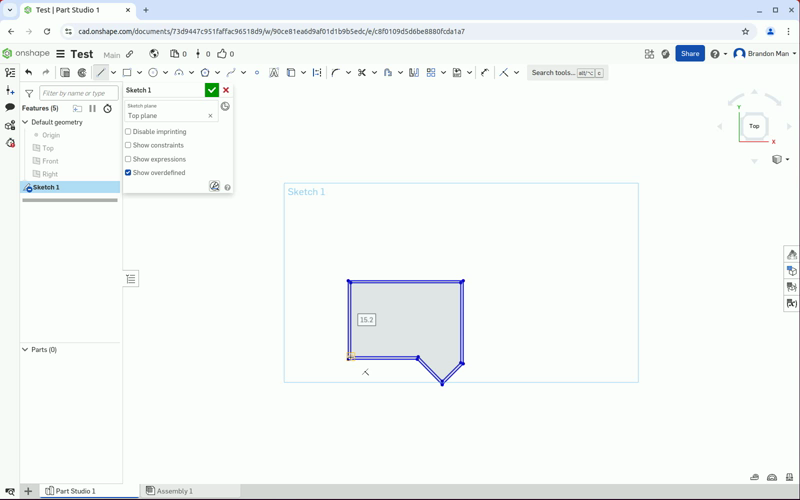
key(esc)
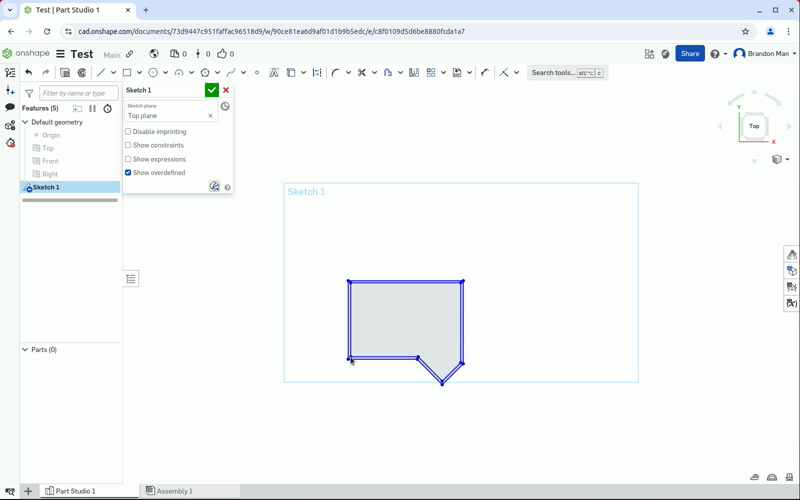
mouse_move(371, 282)
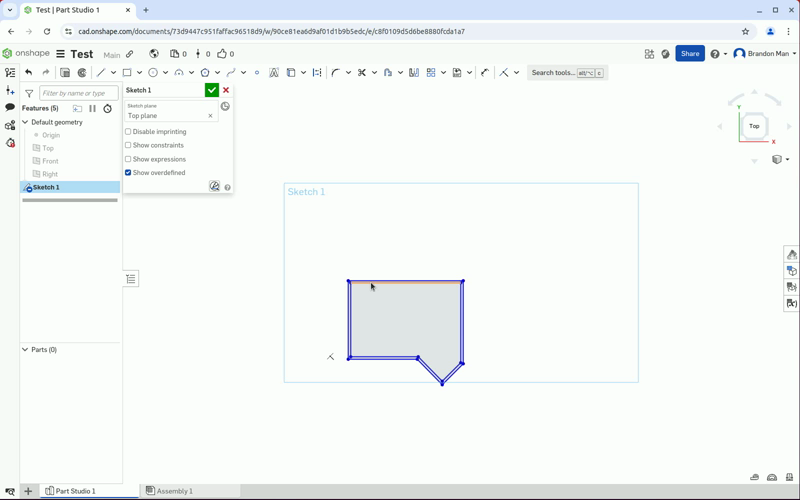
scroll(6)
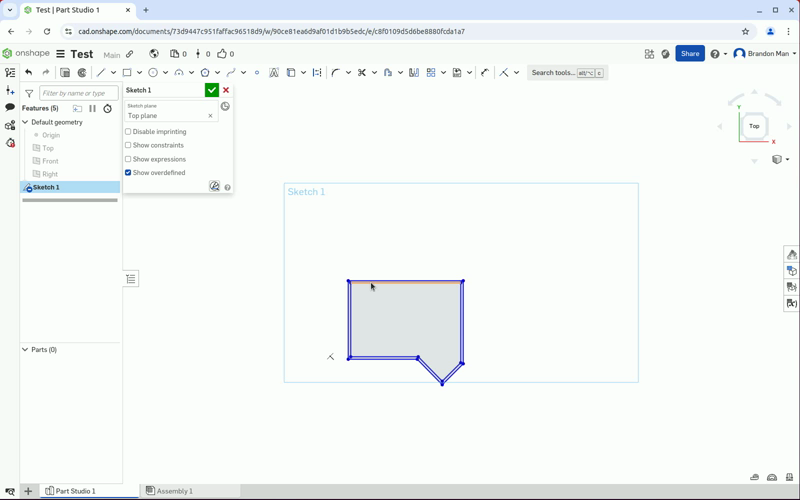
scroll(6)
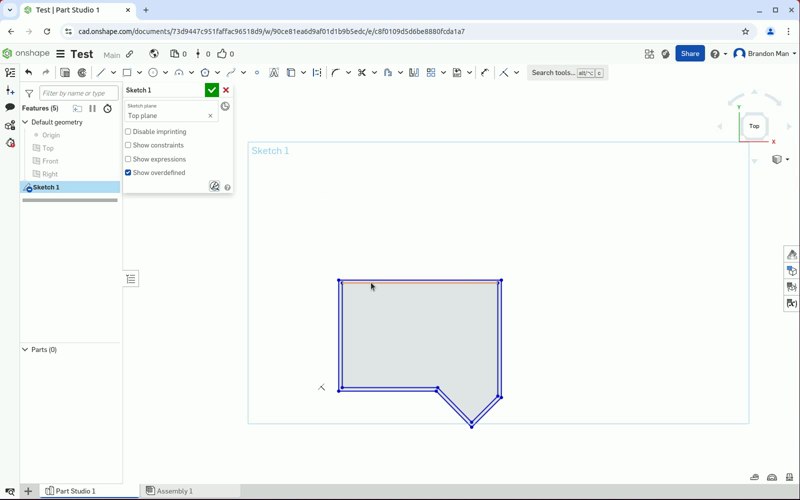
scroll(6)
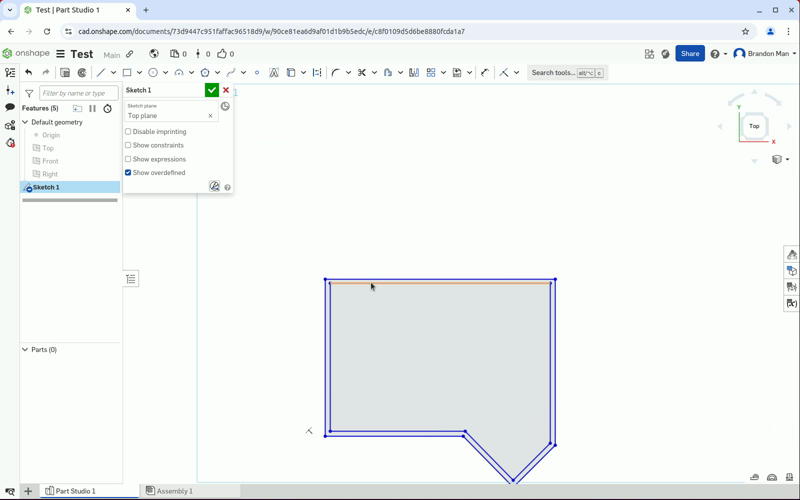
scroll(6)
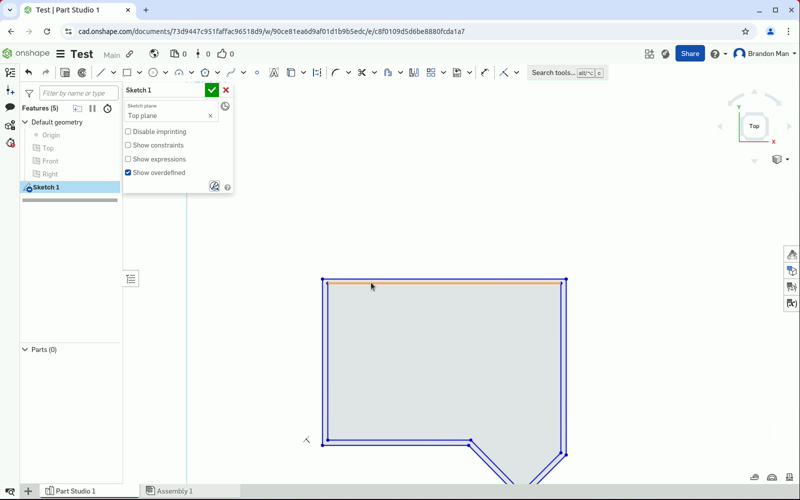
scroll(6)
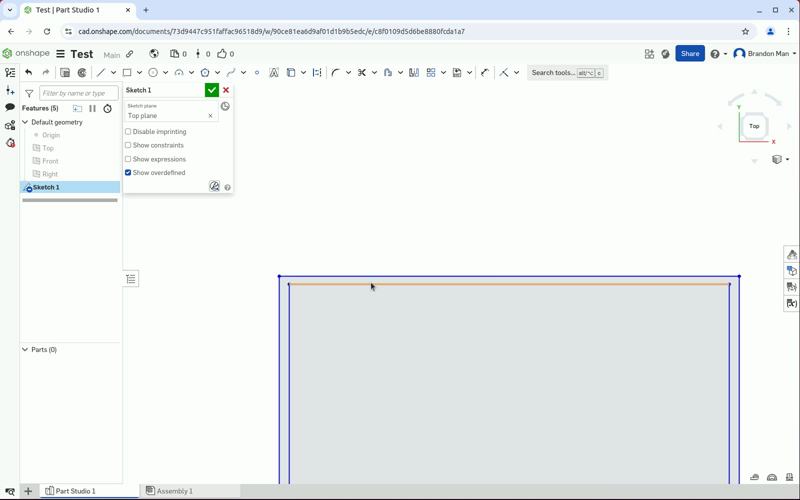
scroll(6)
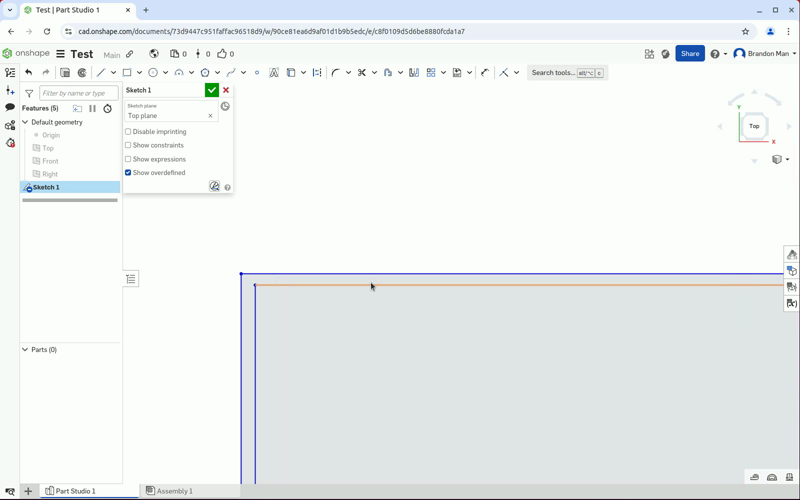
scroll(6)
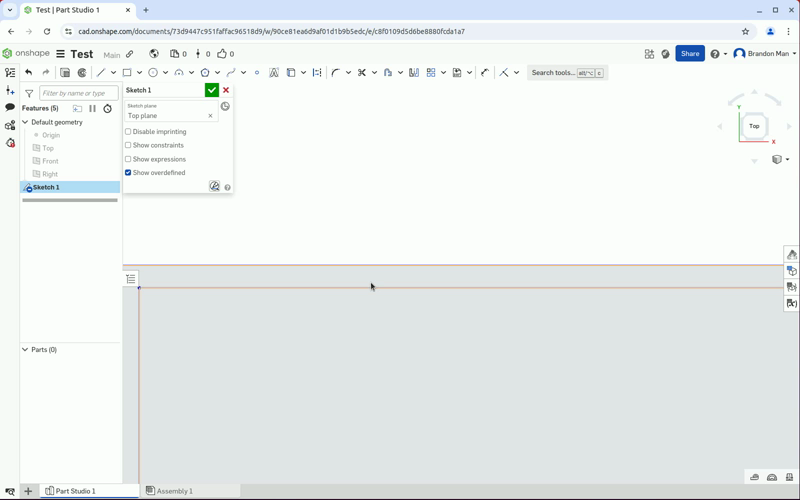
click(371, 282)
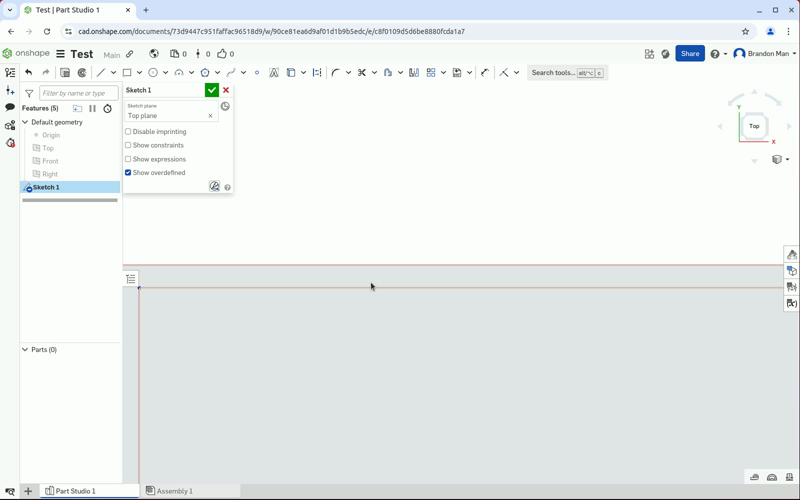
scroll(-6)
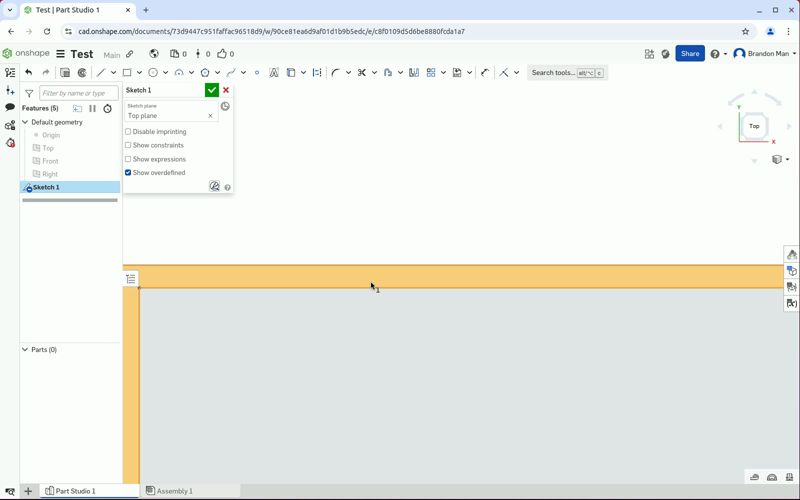
scroll(-6)
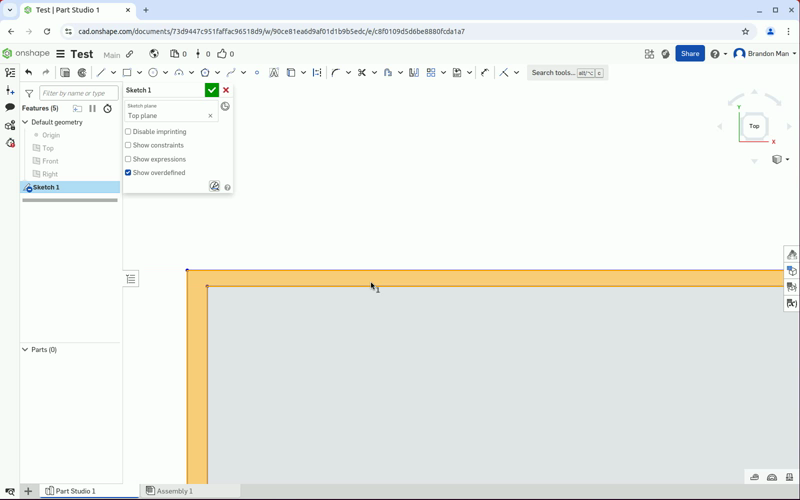
scroll(-6)
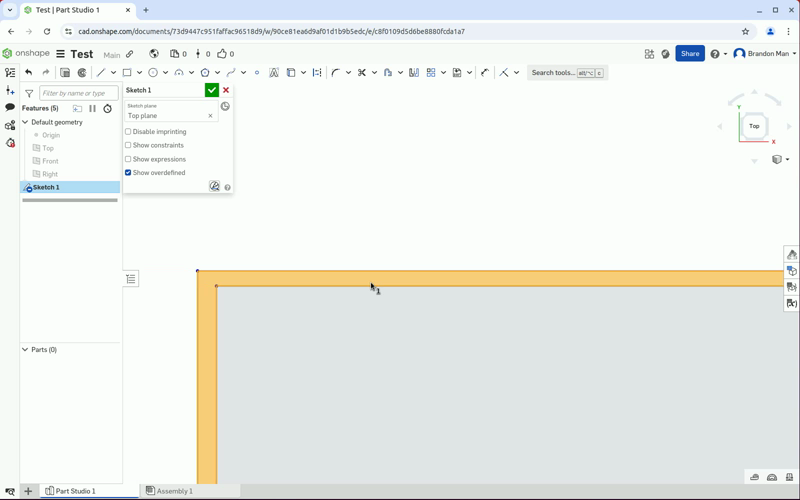
scroll(-6)
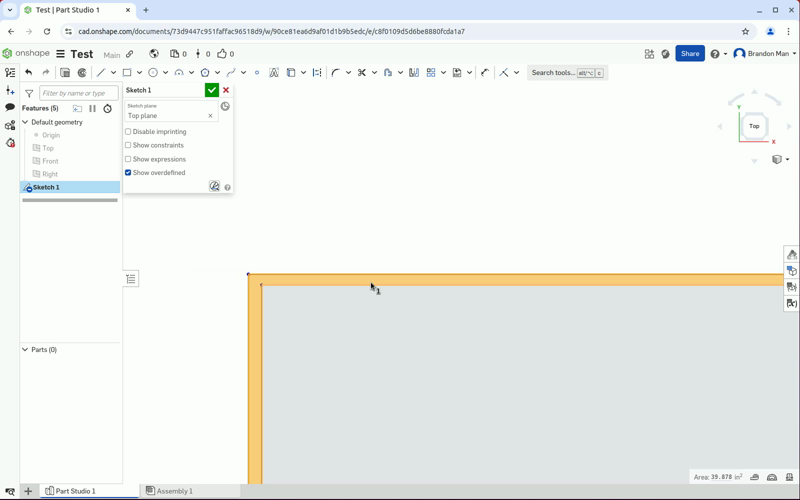
scroll(-6)
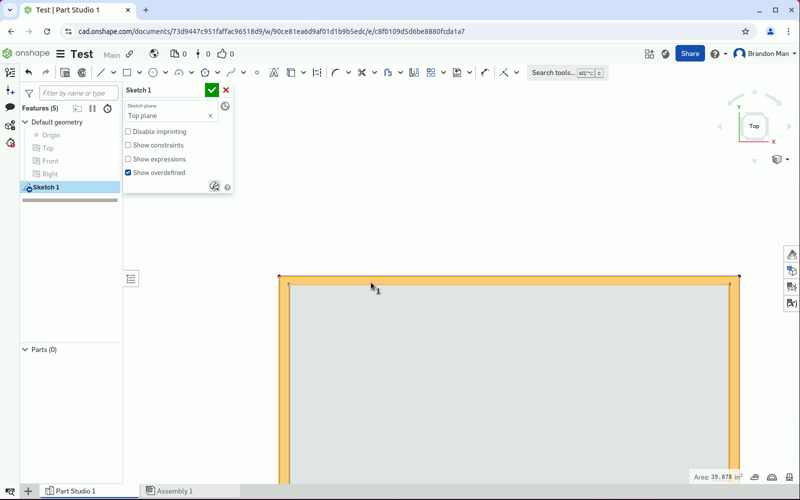
scroll(-6)
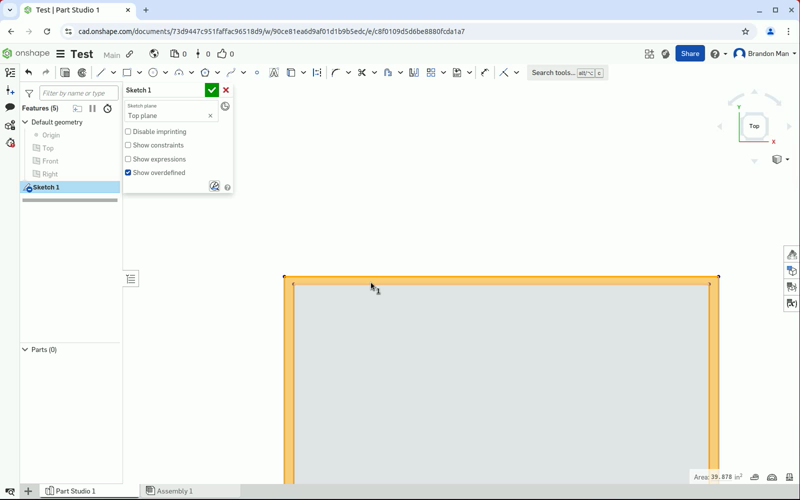
scroll(-6)
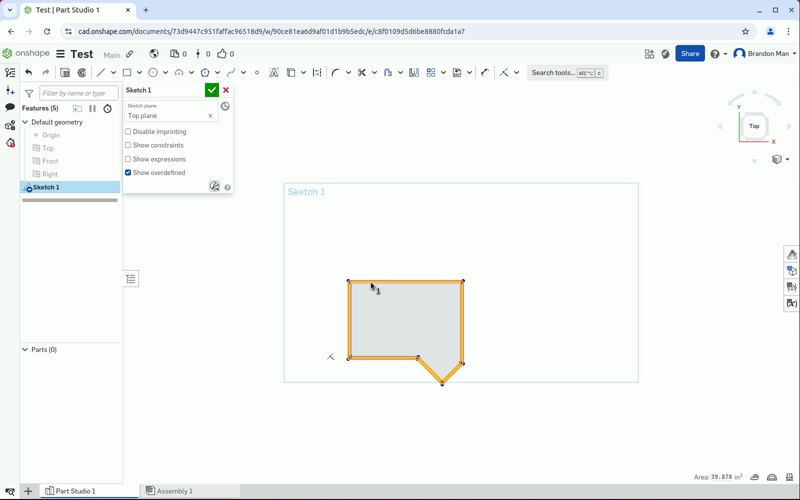
mouse_move(73, 352)
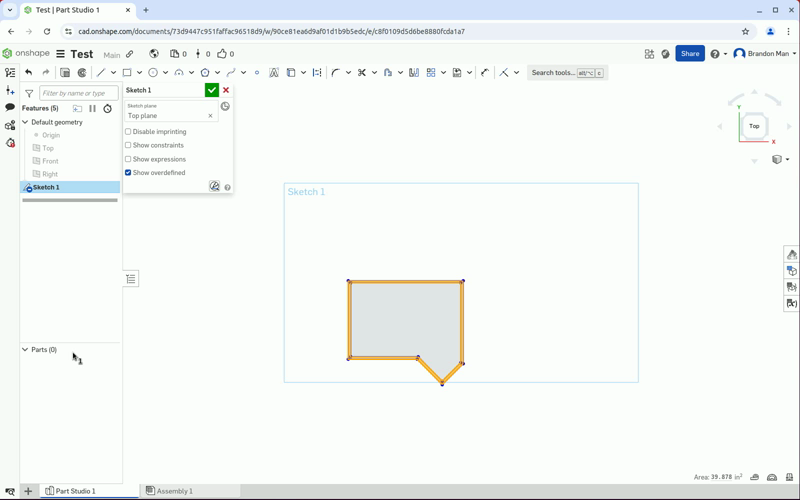
key(shift+y)
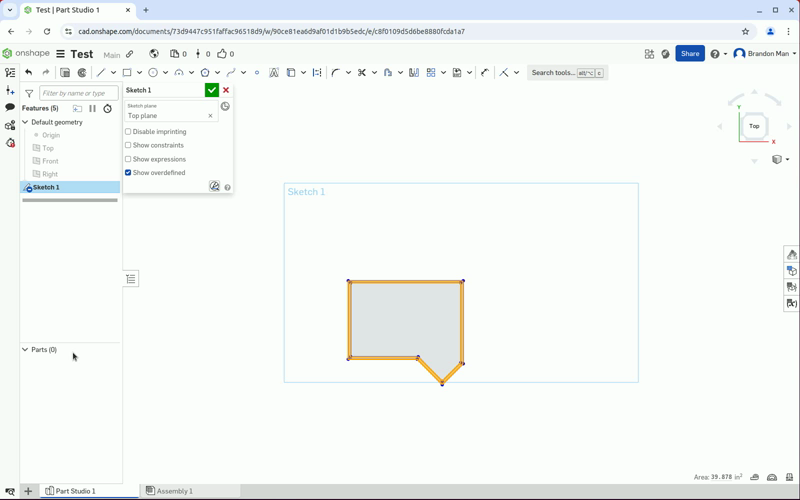
key(shift+e)
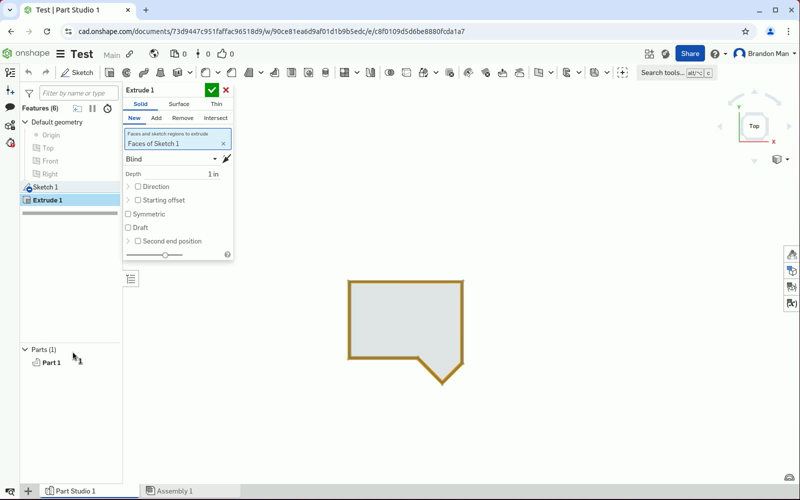
mouse_move(143, 106)
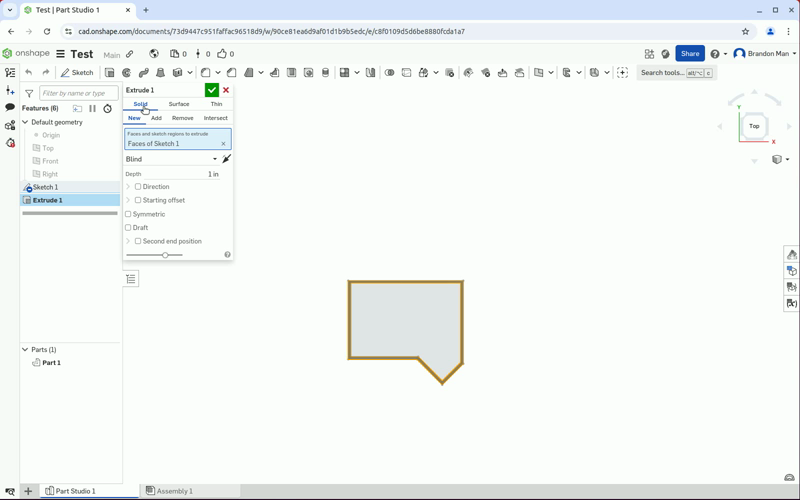
click(143, 106)
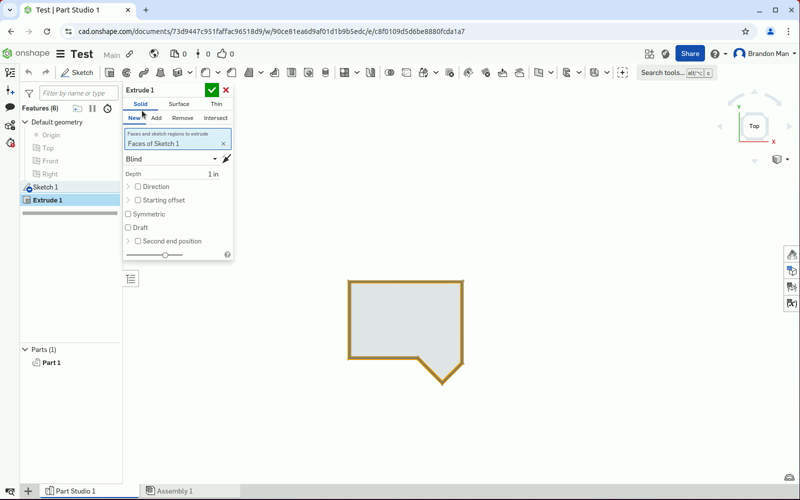
mouse_move(137, 120)
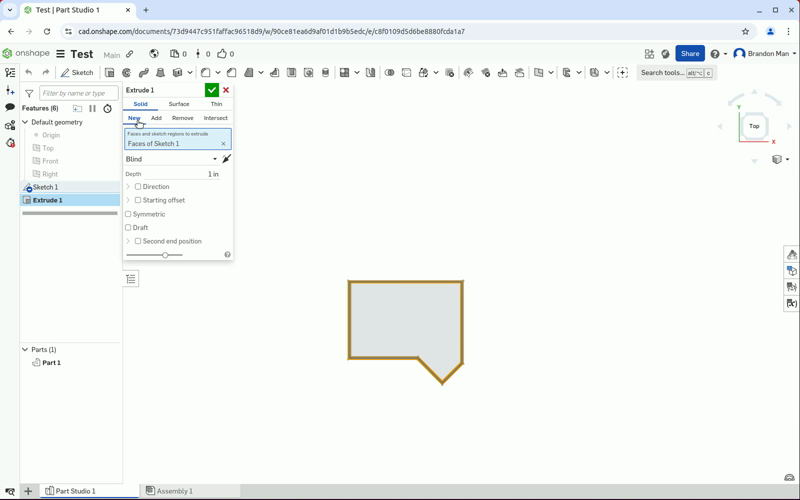
click(137, 120)
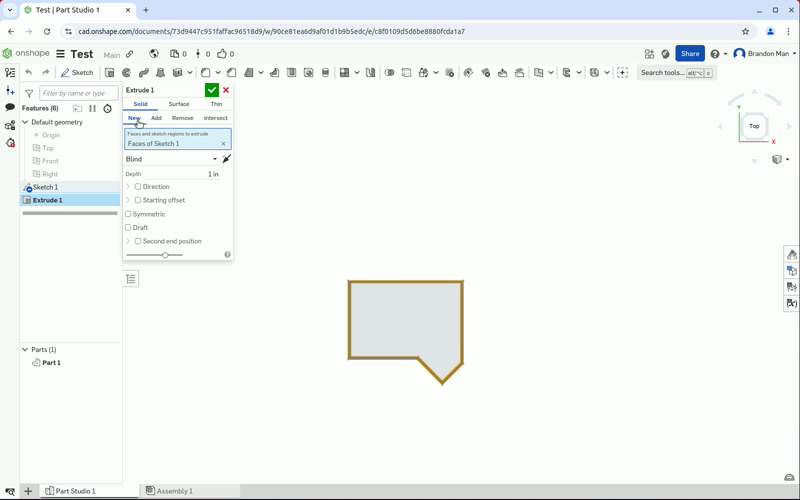
key(tab, 4)
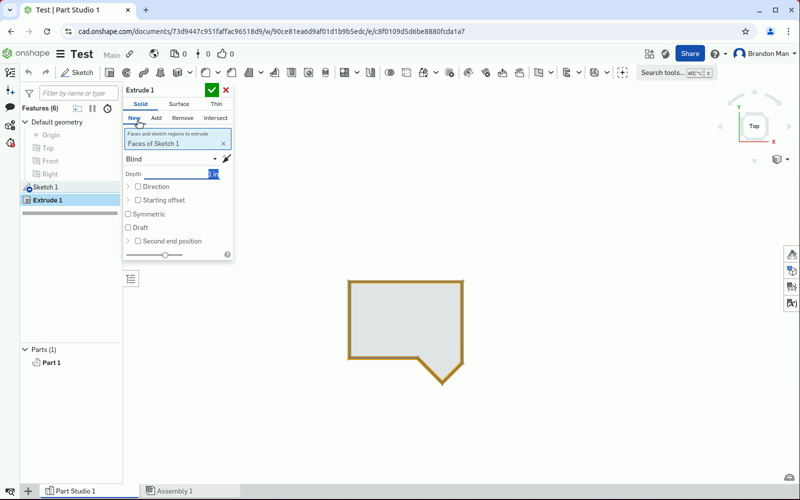
text(13.239)
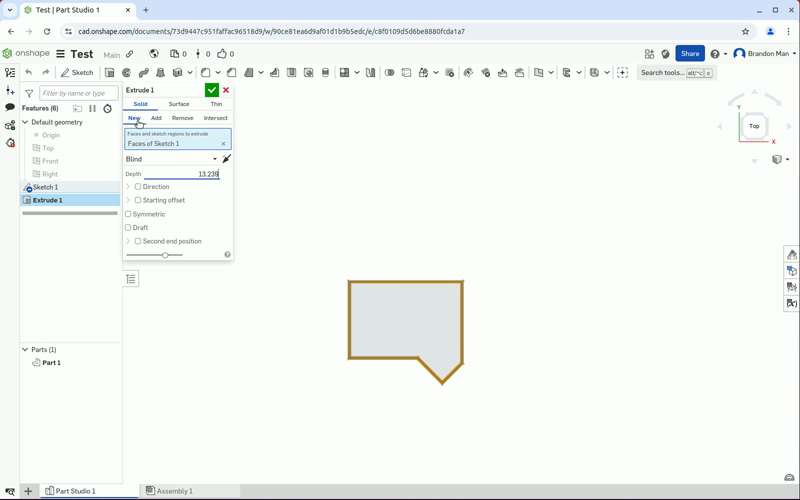
key(enter)
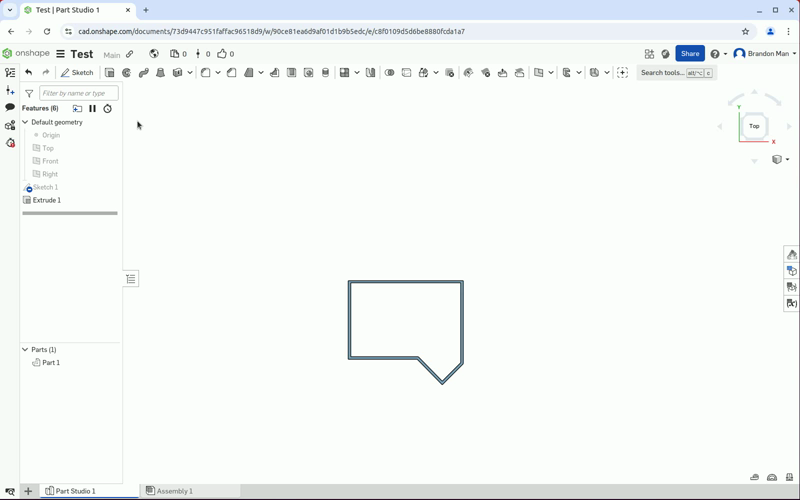
key(shift+h)
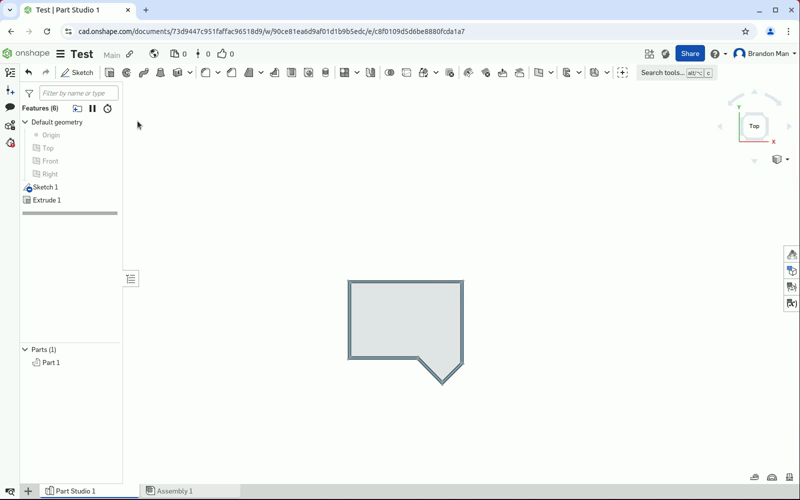
key(shift+h)
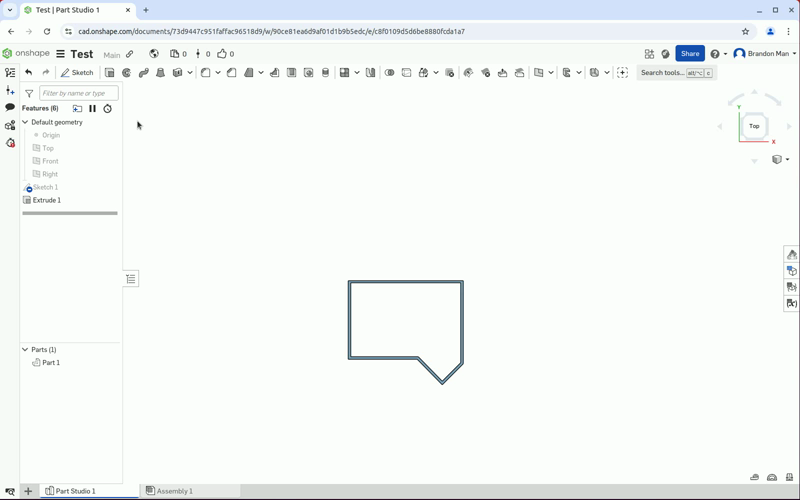
mouse_move(73, 189)
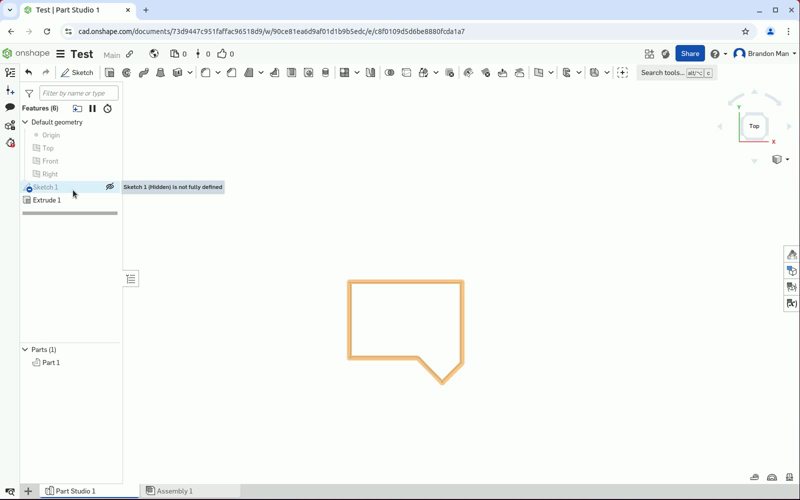
click(73, 189)
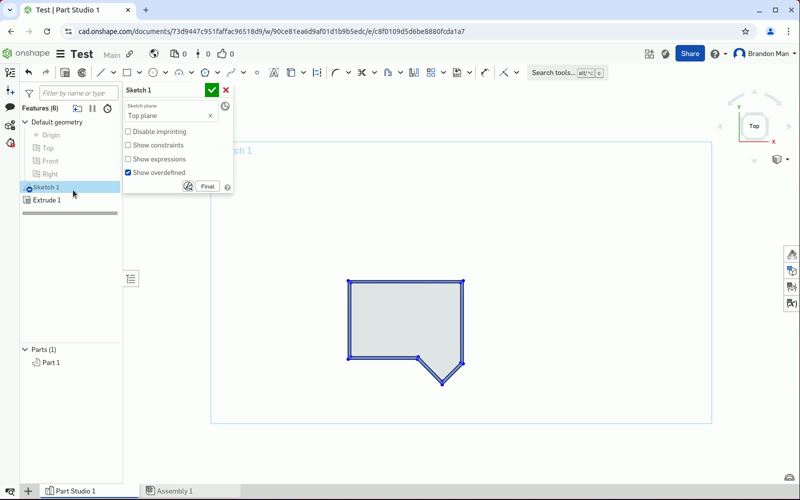
mouse_move(229, 92)
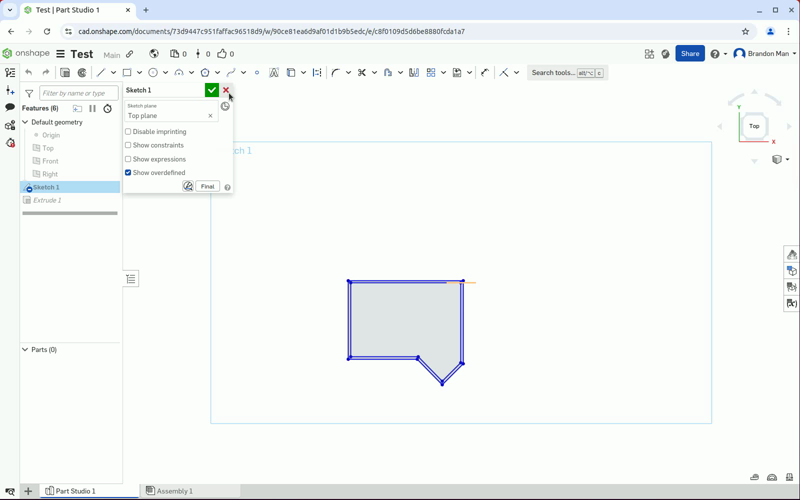
click(229, 92)
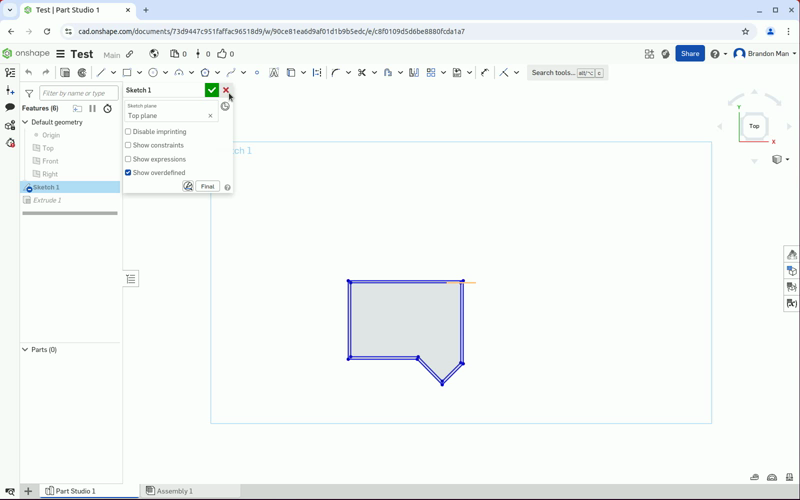
key(shift+s)
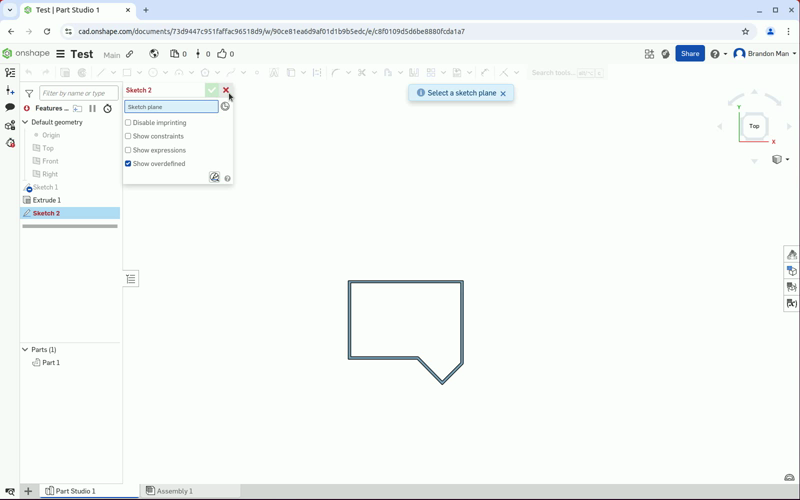
mouse_move(73, 150)
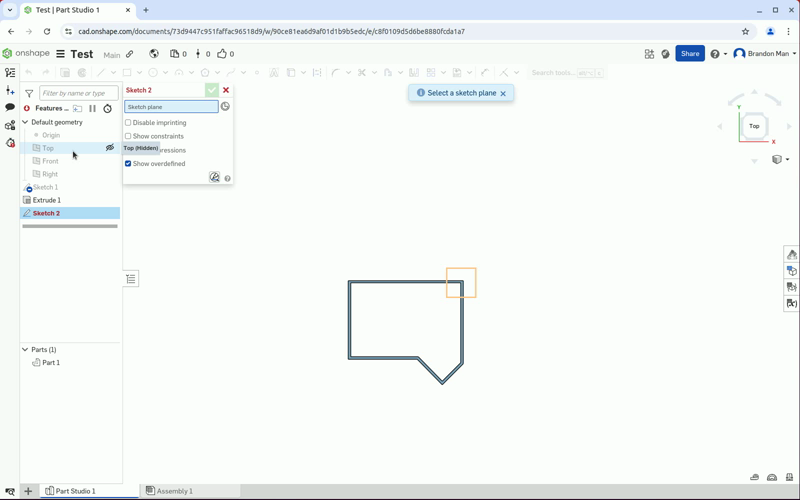
click(73, 150)
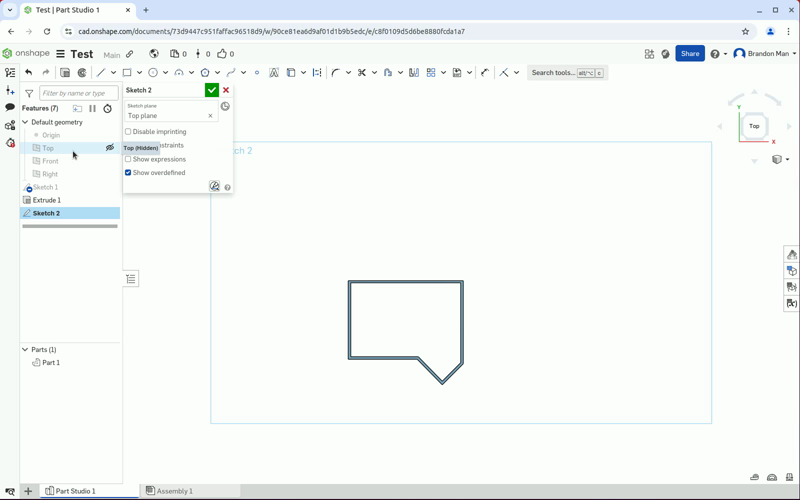
mouse_move(73, 352)
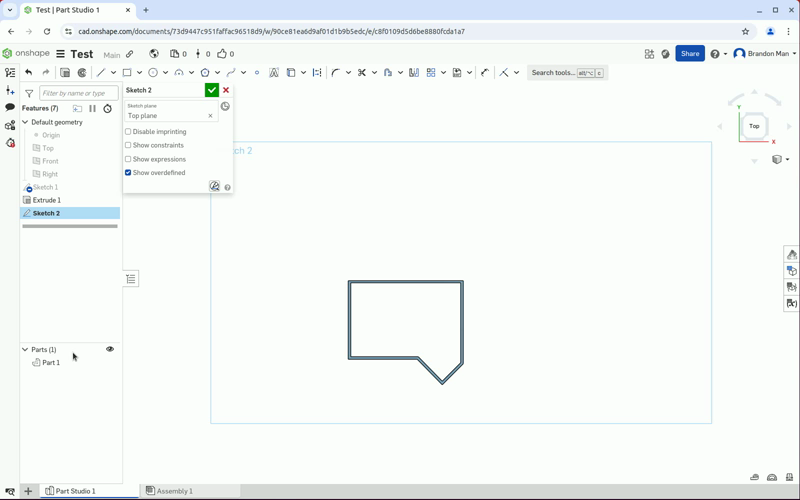
key(y)
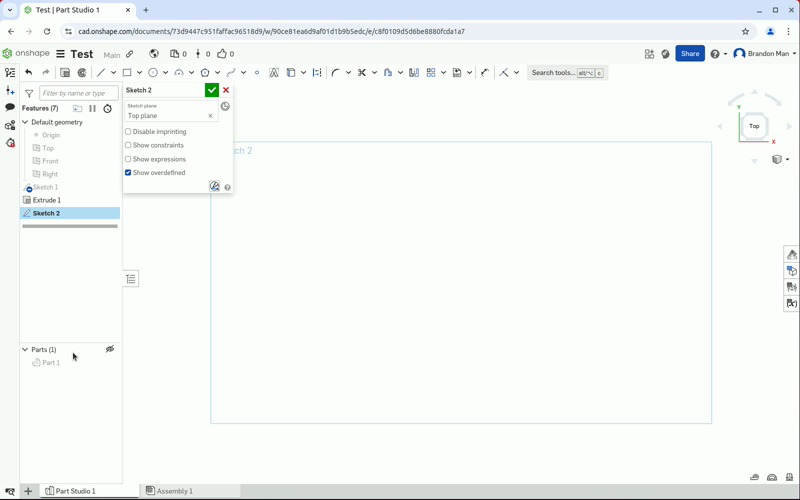
key(l)
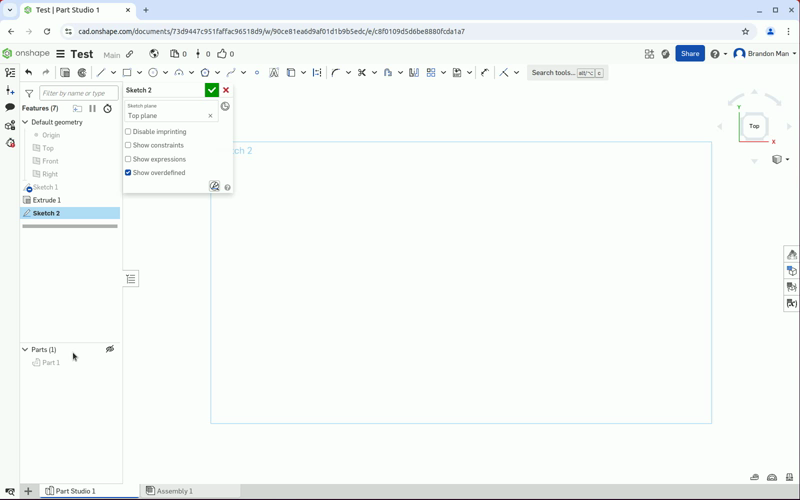
key_down(shift)
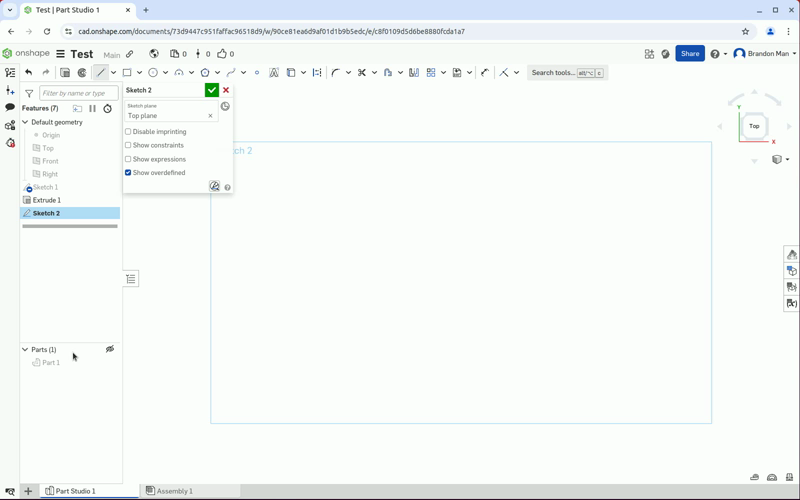
mouse_move(348, 359)
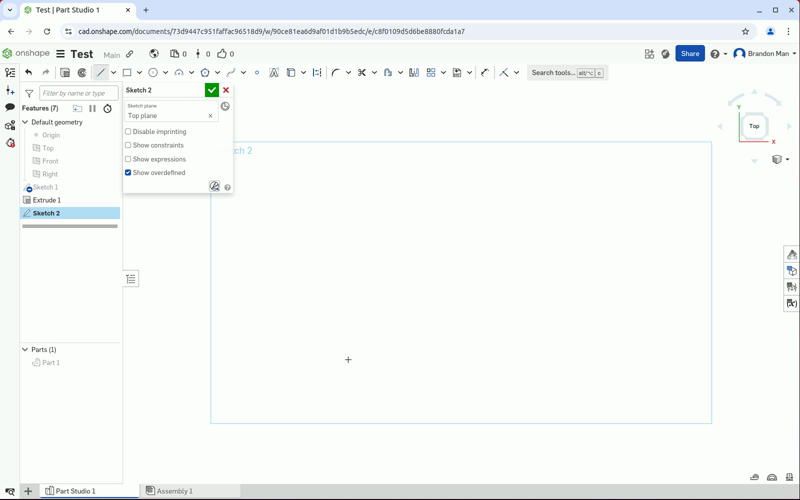
click(348, 359)
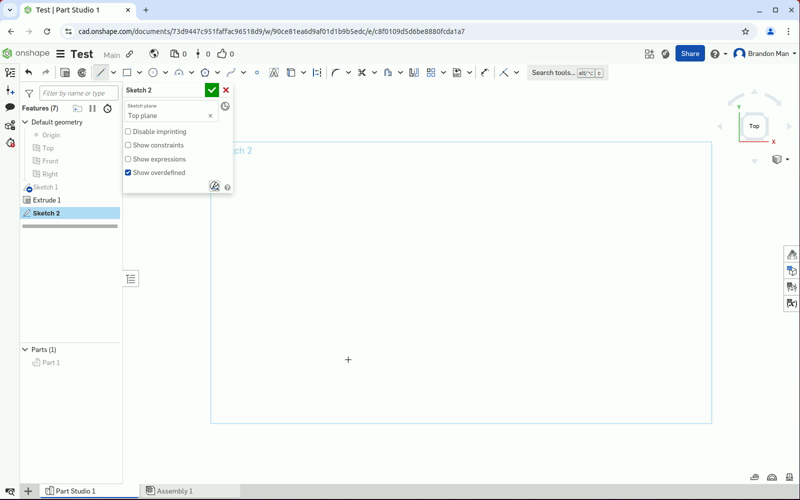
key_up(shift)
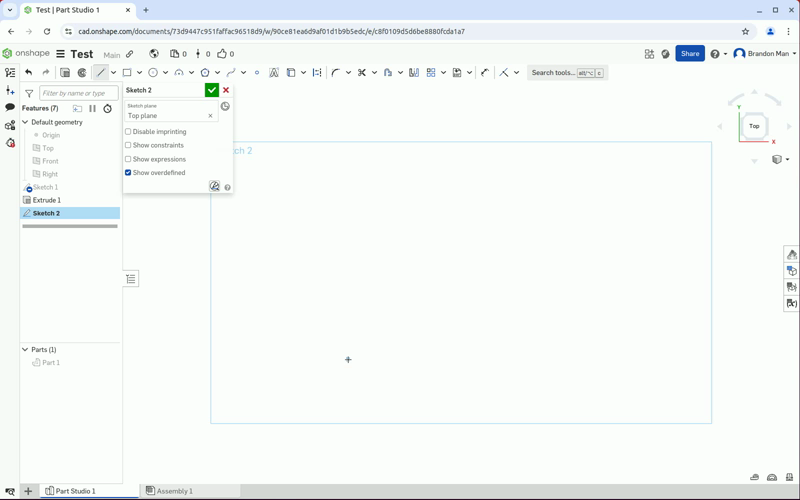
key_down(shift)
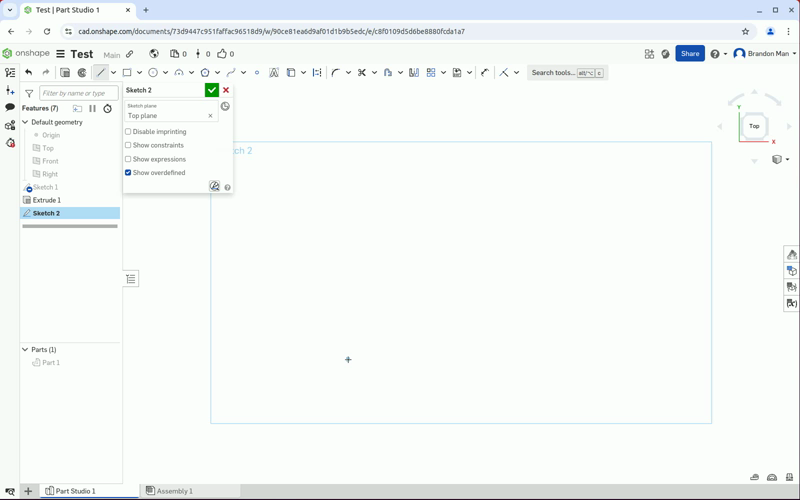
mouse_move(417, 359)
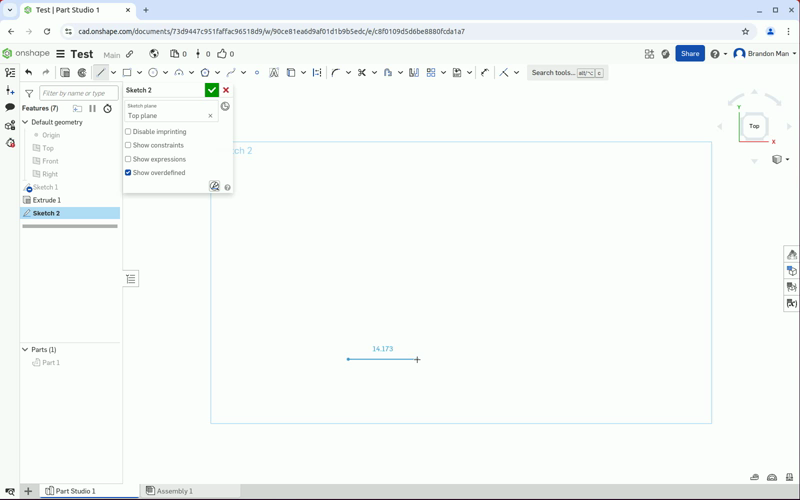
click(417, 359)
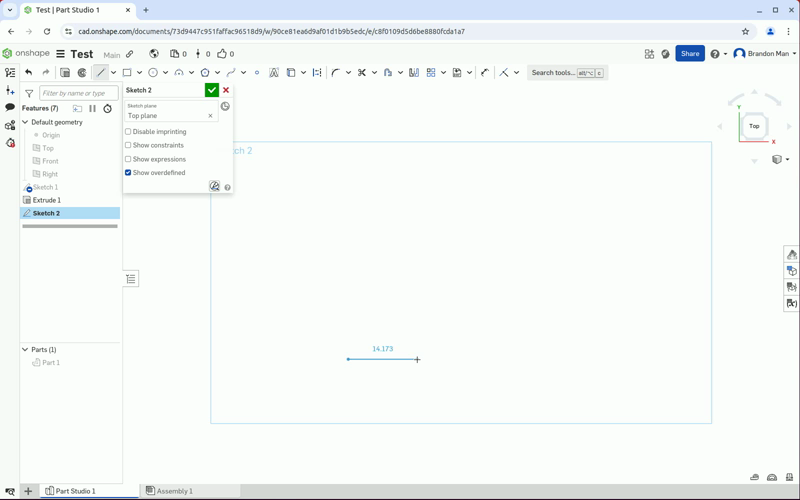
key_up(shift)
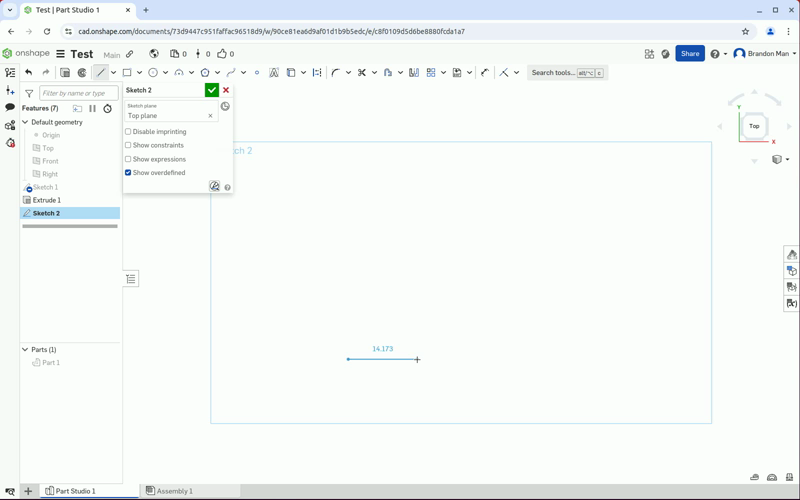
key_down(shift)
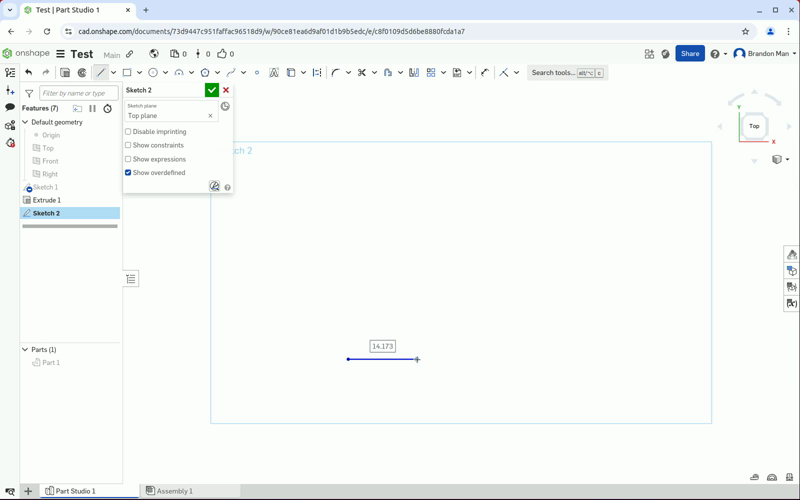
mouse_move(447, 359)
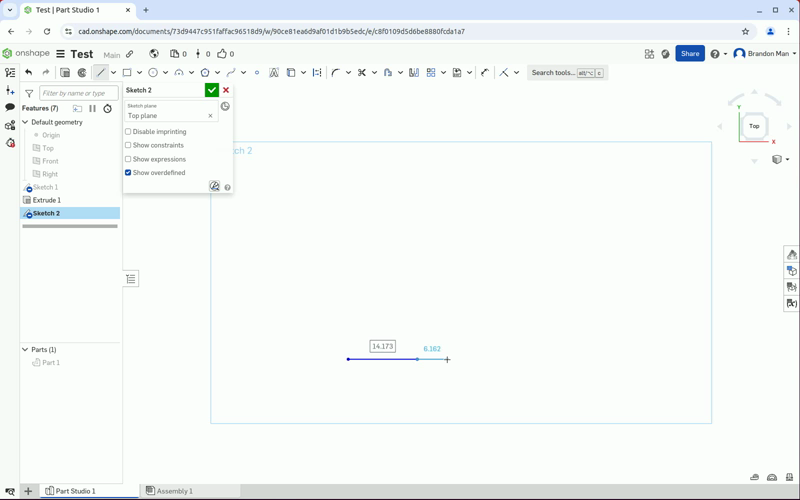
mouse_move(442, 384)
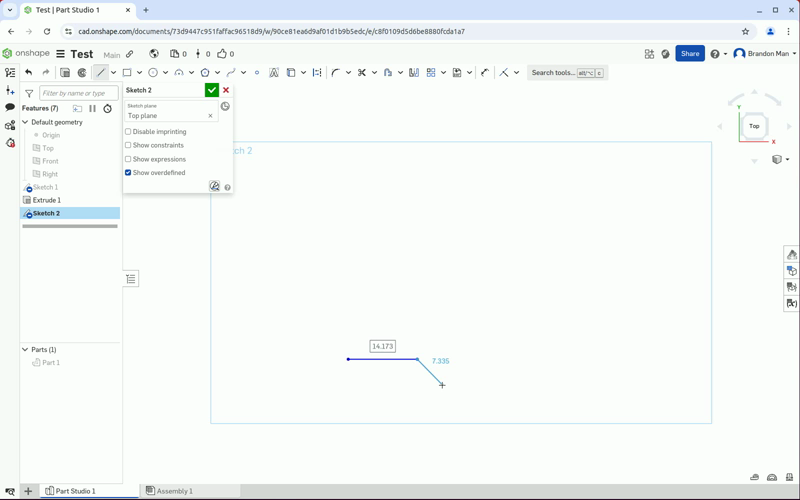
click(442, 384)
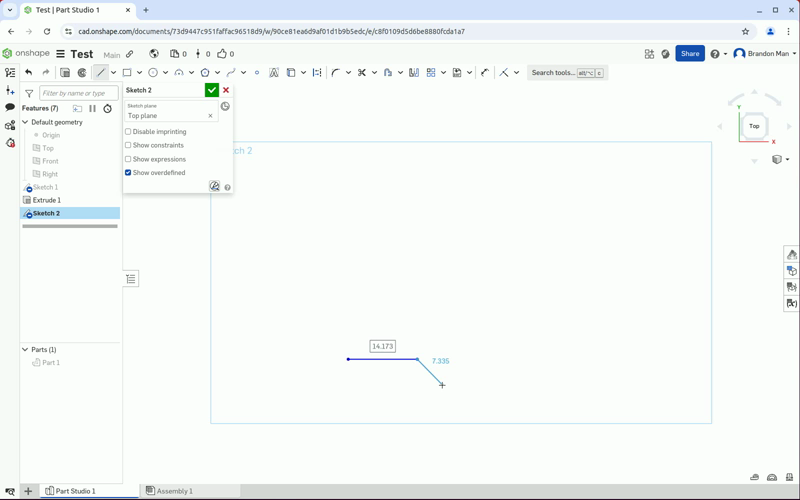
key_up(shift)
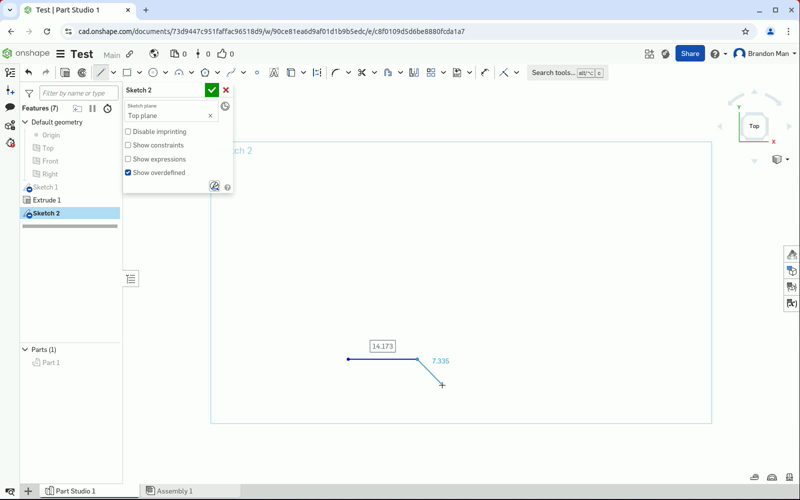
key_down(shift)
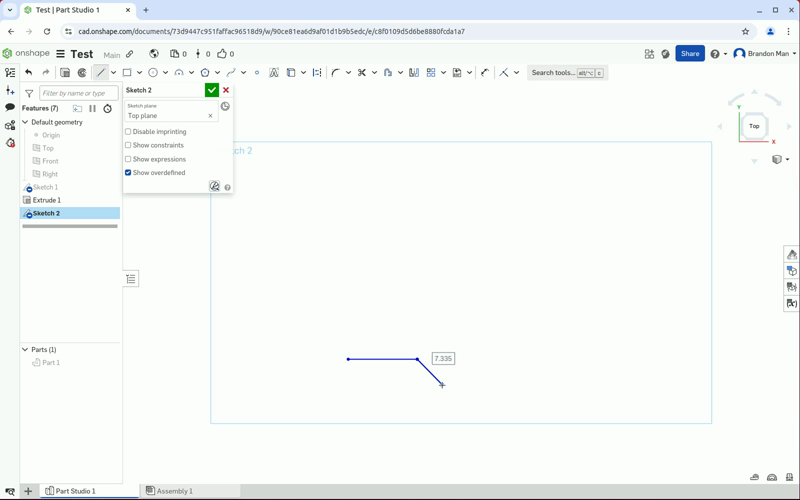
mouse_move(472, 384)
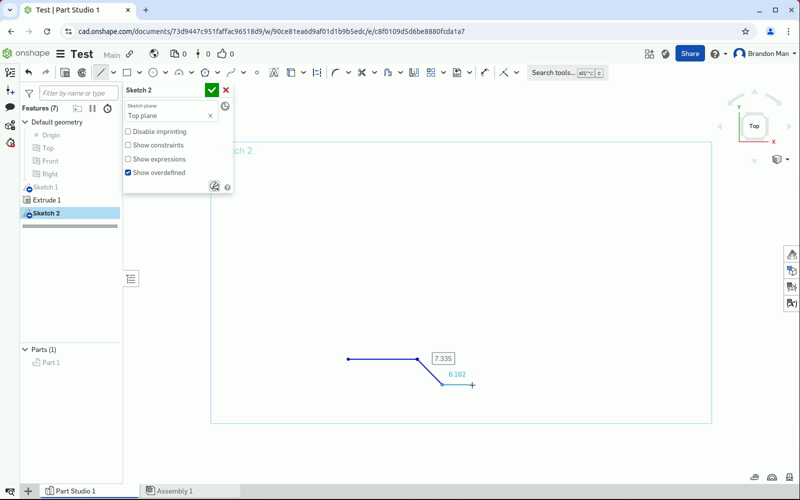
mouse_move(463, 363)
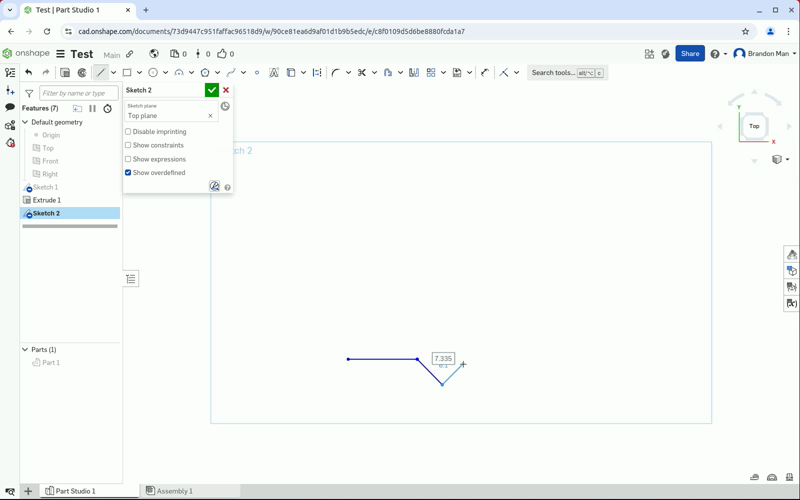
click(463, 363)
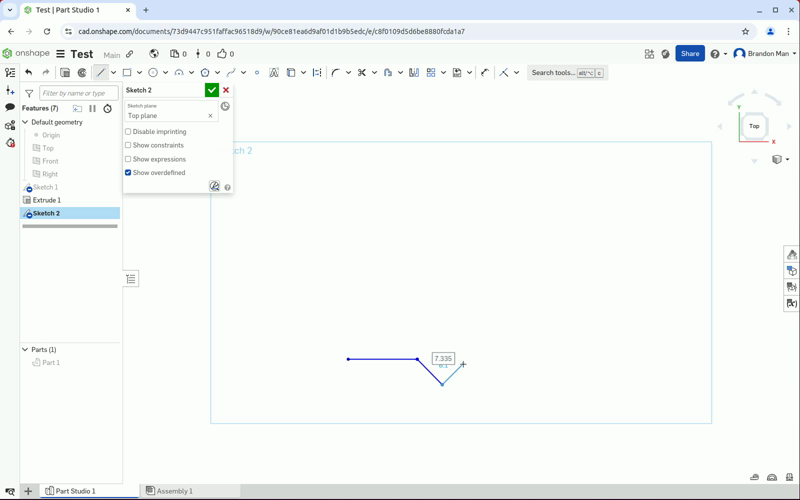
key_up(shift)
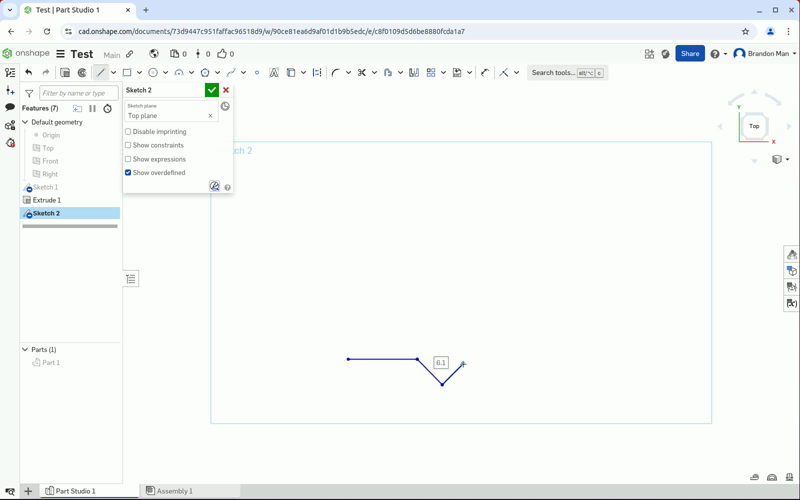
key_down(shift)
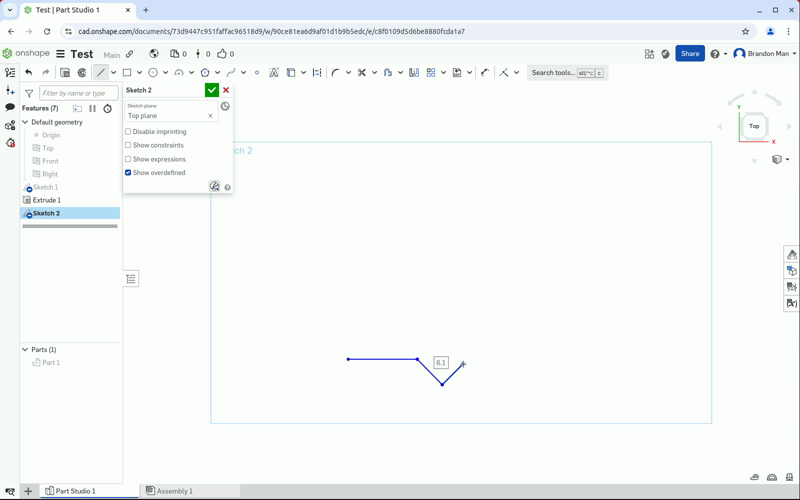
mouse_move(463, 280)
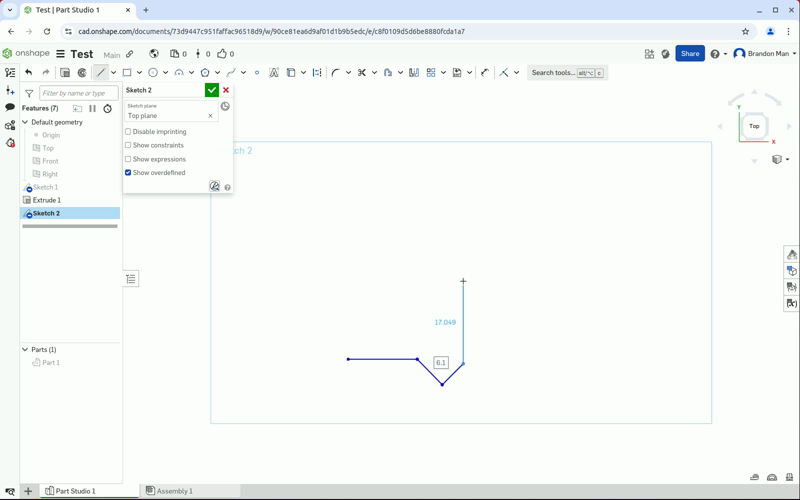
click(463, 280)
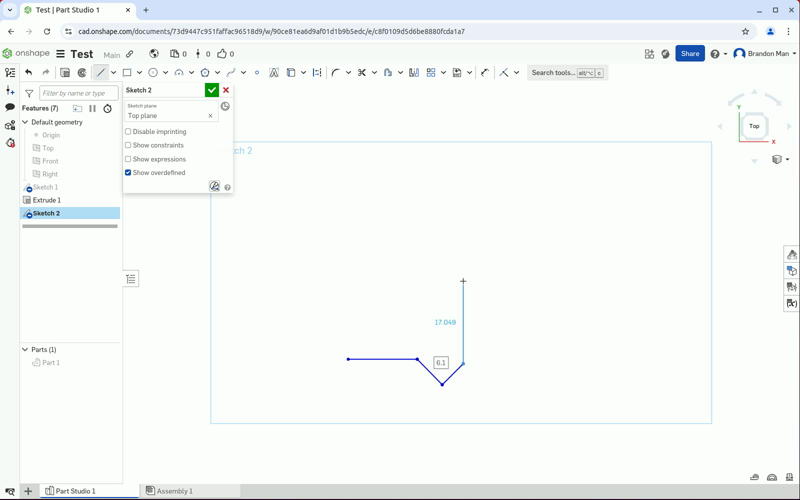
key_up(shift)
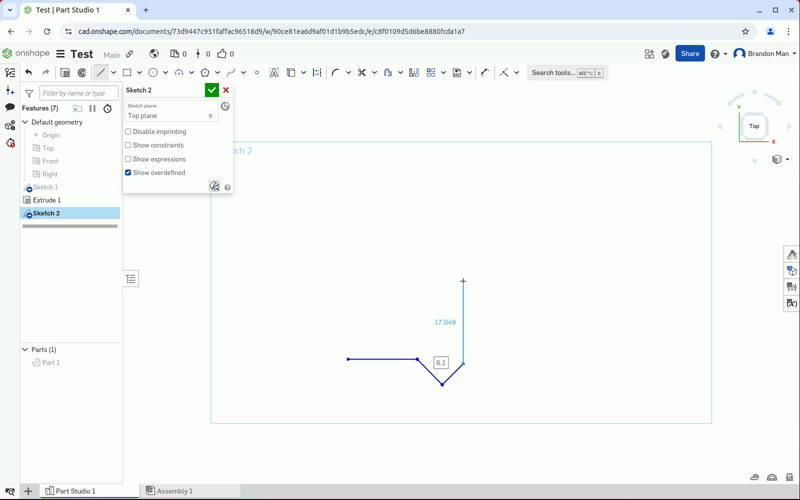
key_down(shift)
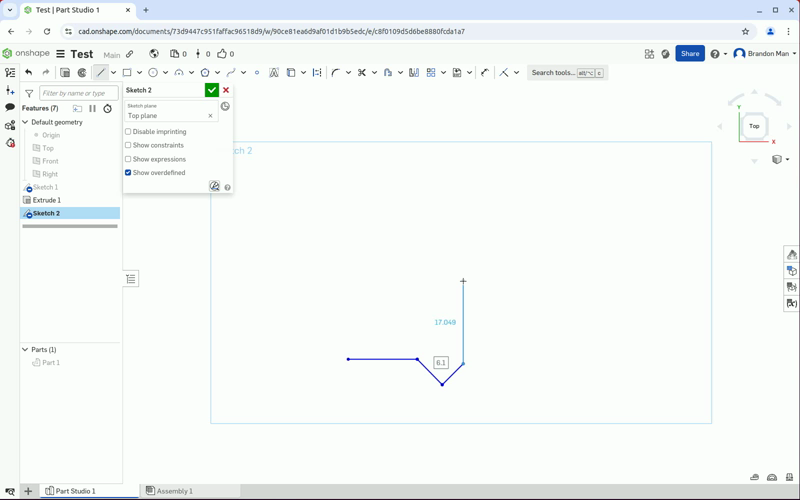
mouse_move(348, 280)
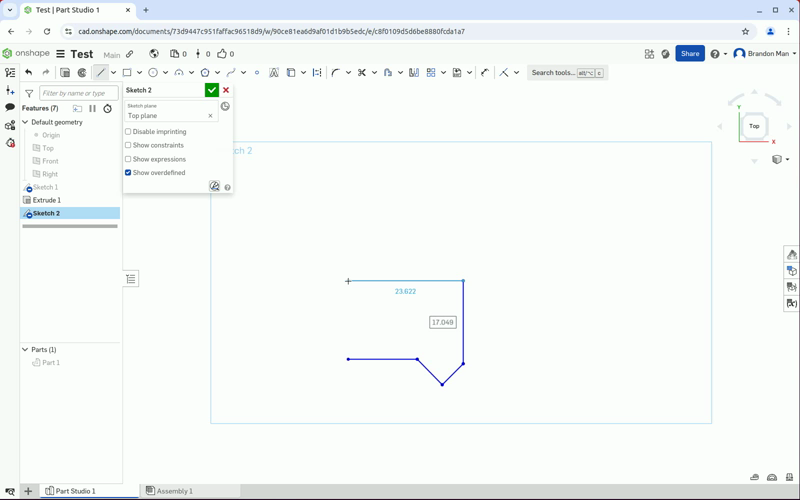
click(348, 280)
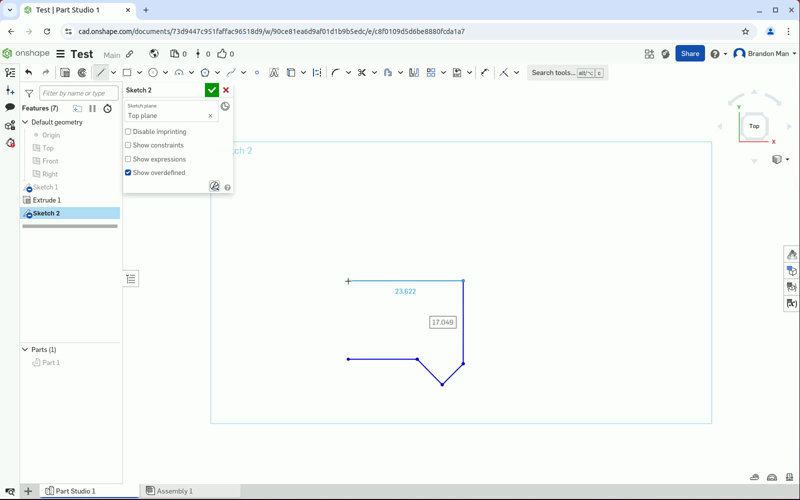
key_up(shift)
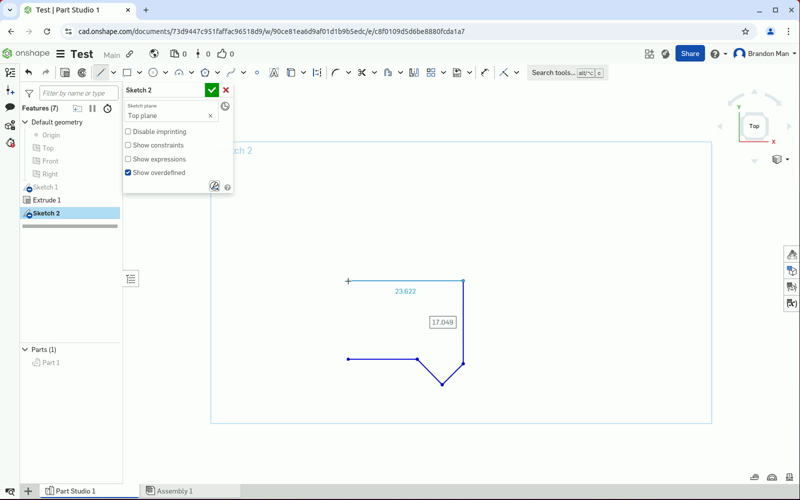
key_down(shift)
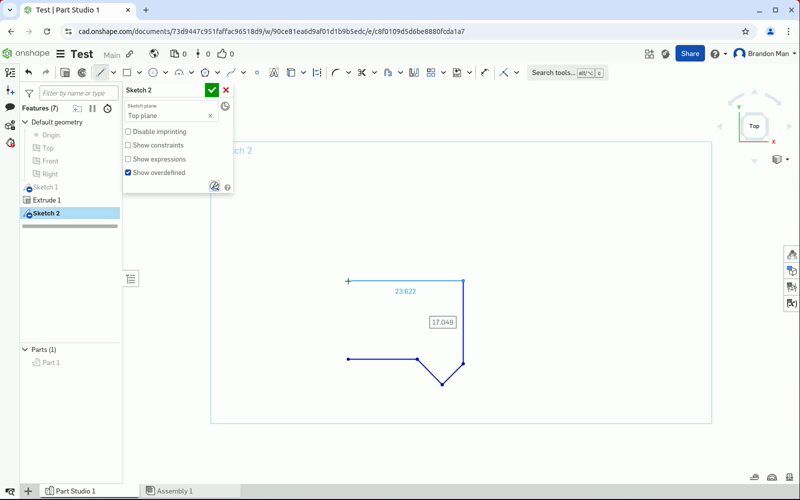
mouse_move(348, 359)
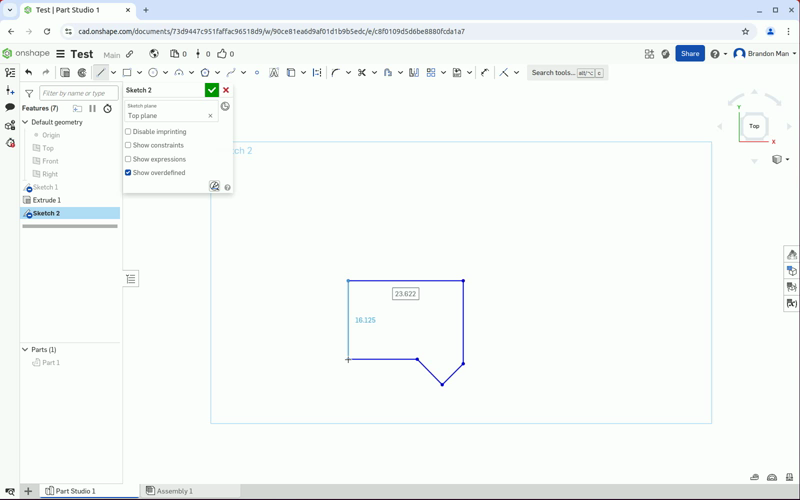
key_up(shift)
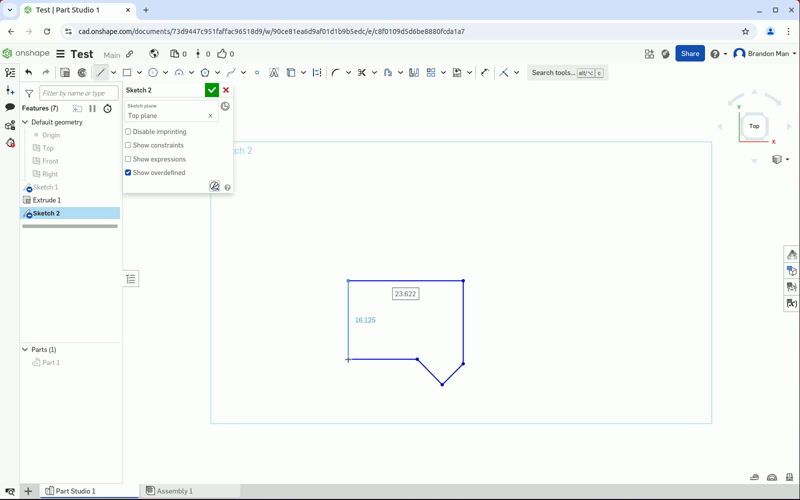
click(348, 359)
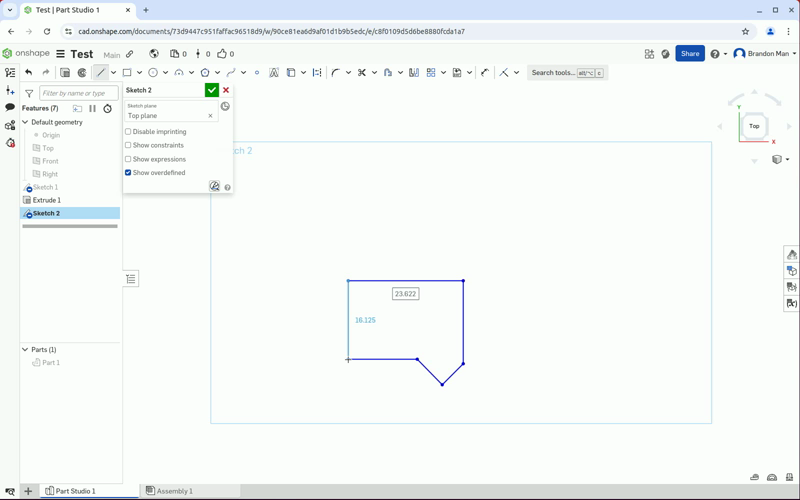
key(esc)
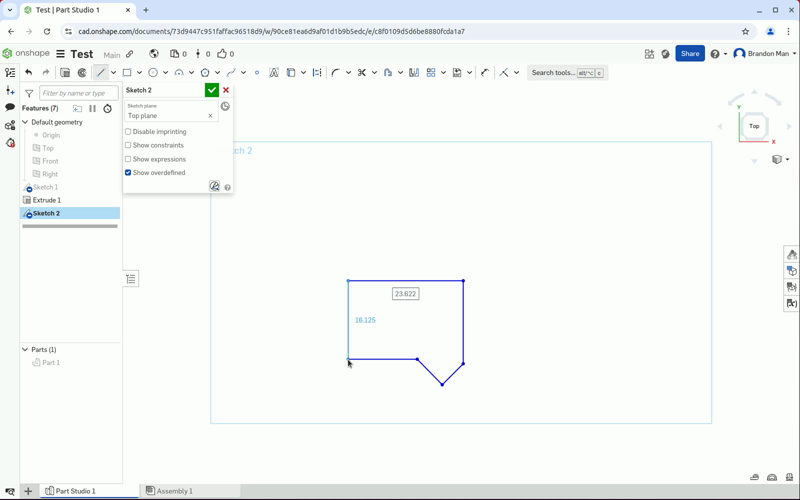
mouse_move(390, 290)
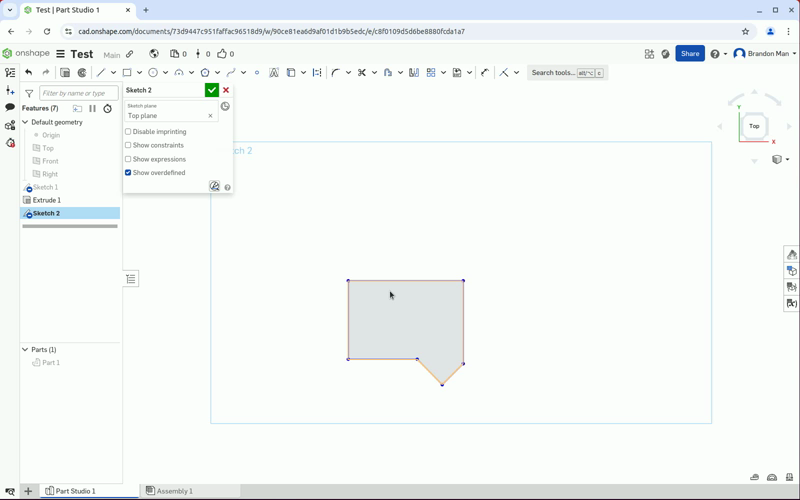
click(390, 290)
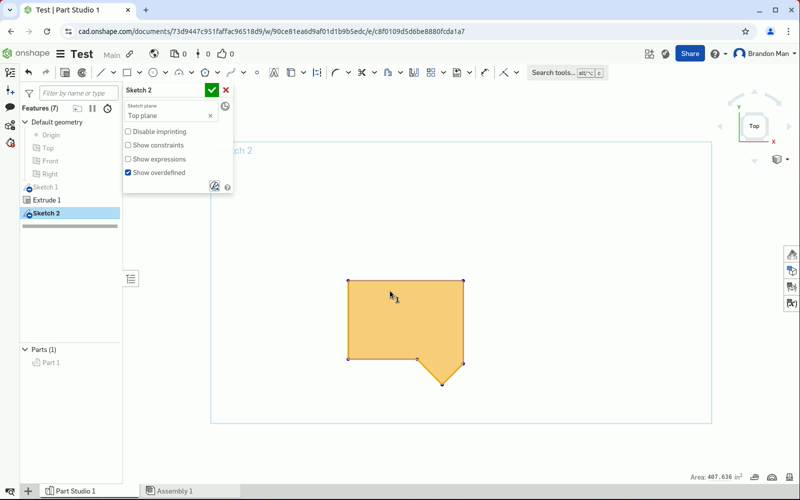
mouse_move(73, 352)
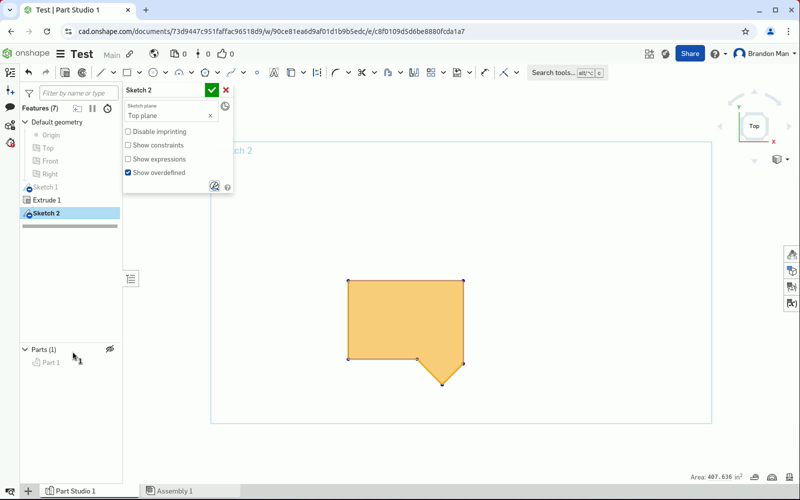
key(shift+y)
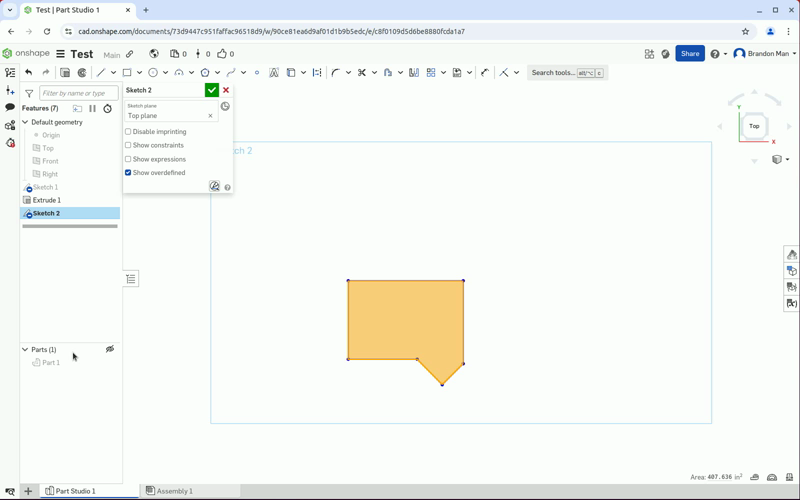
key(shift+e)
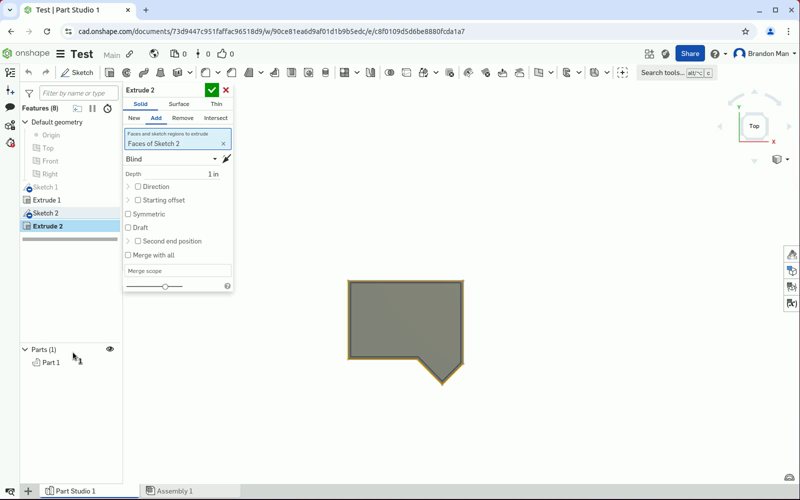
mouse_move(143, 106)
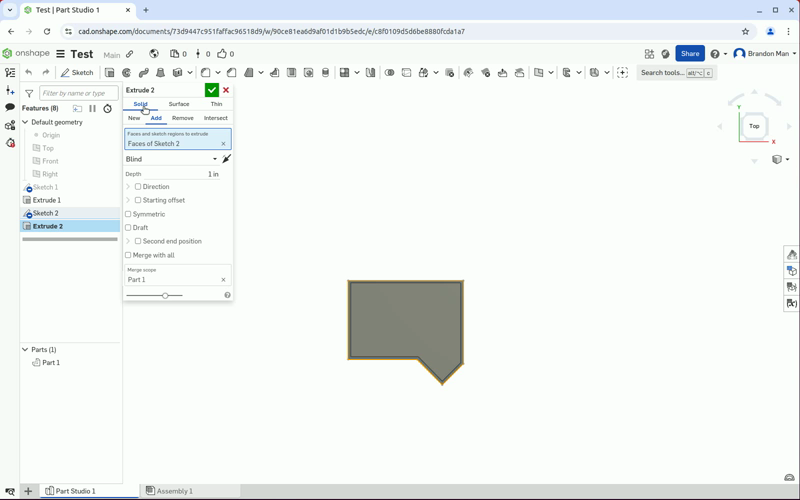
click(143, 106)
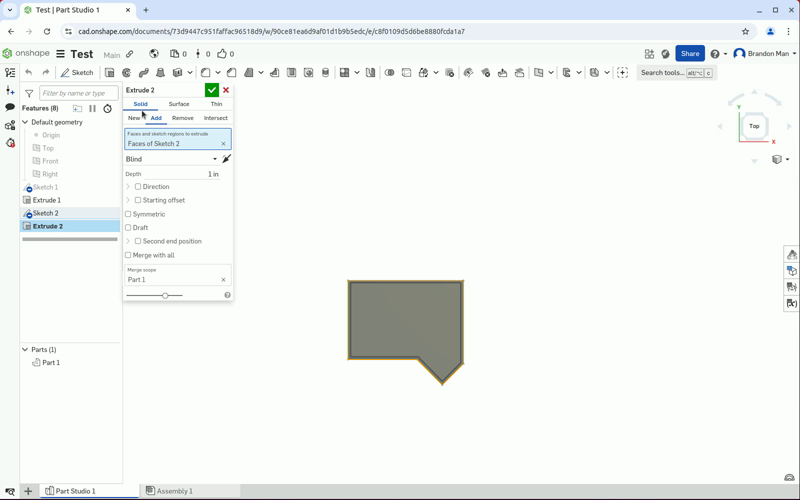
mouse_move(137, 120)
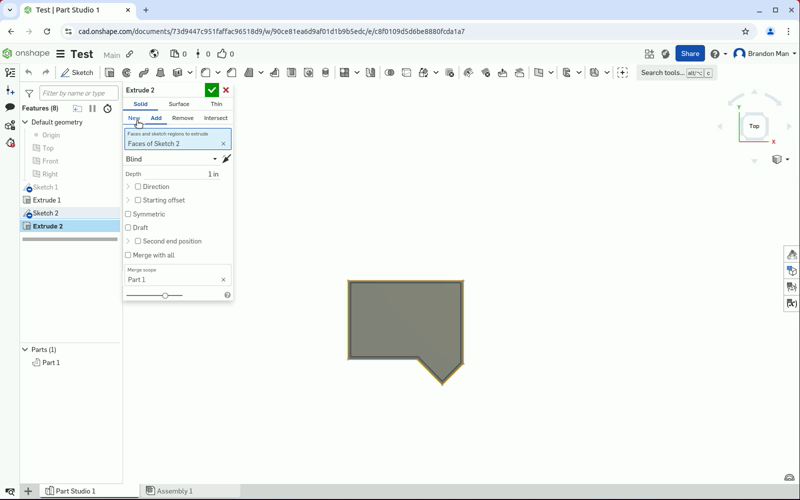
click(137, 120)
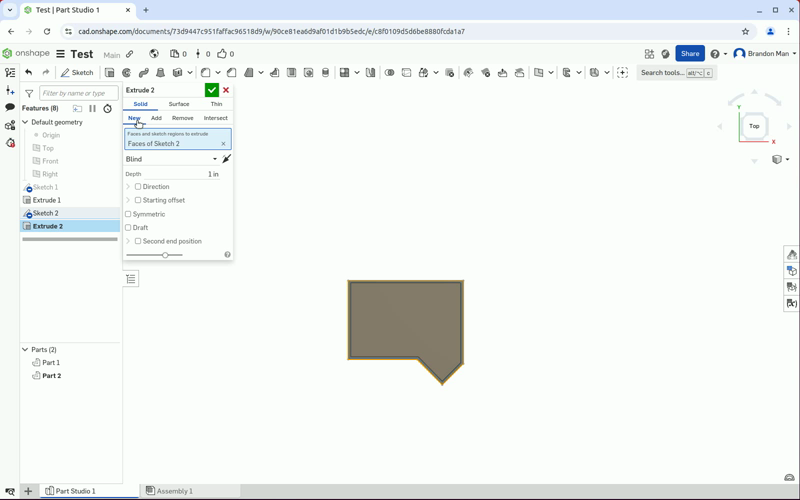
key(tab, 4)
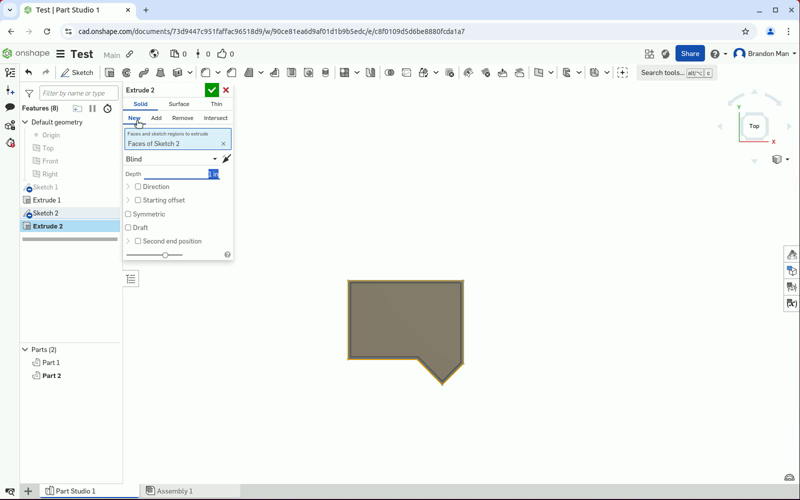
text(-1.444)
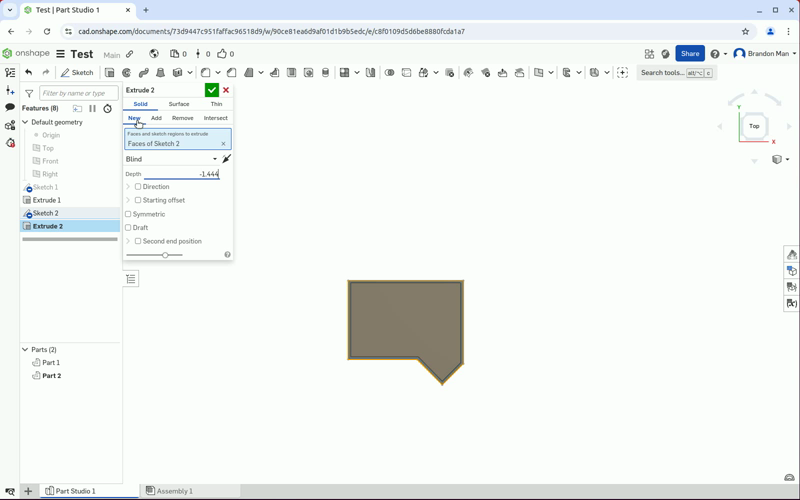
key(enter)
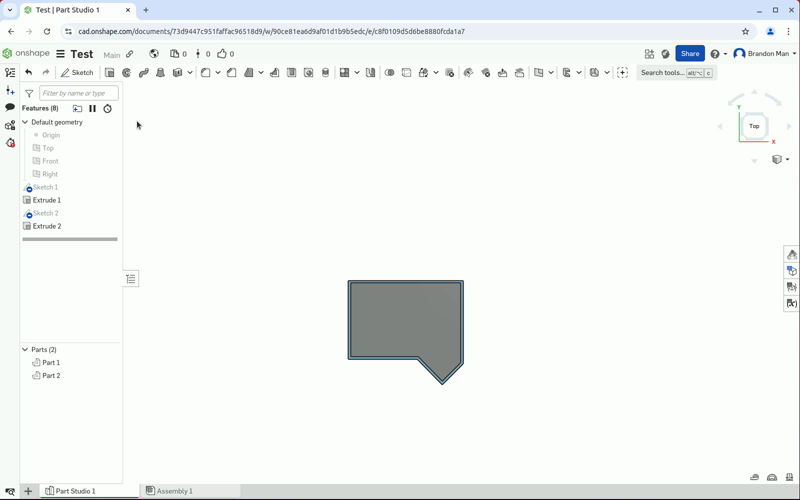
key(shift+h)
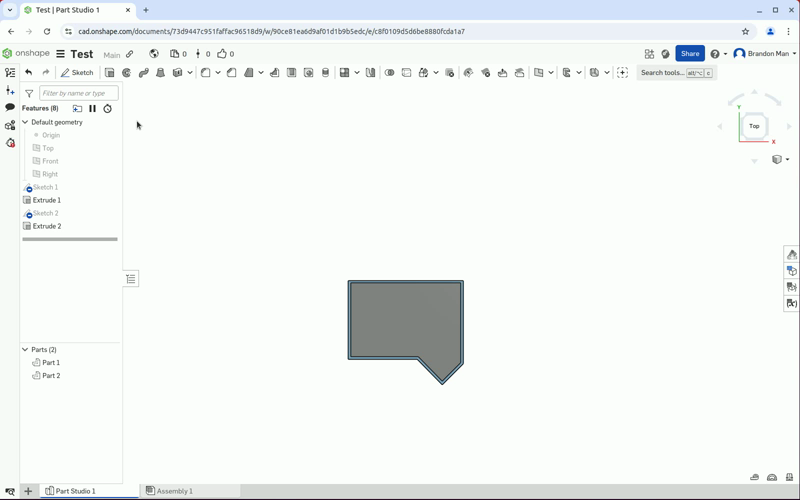
key(shift+h)
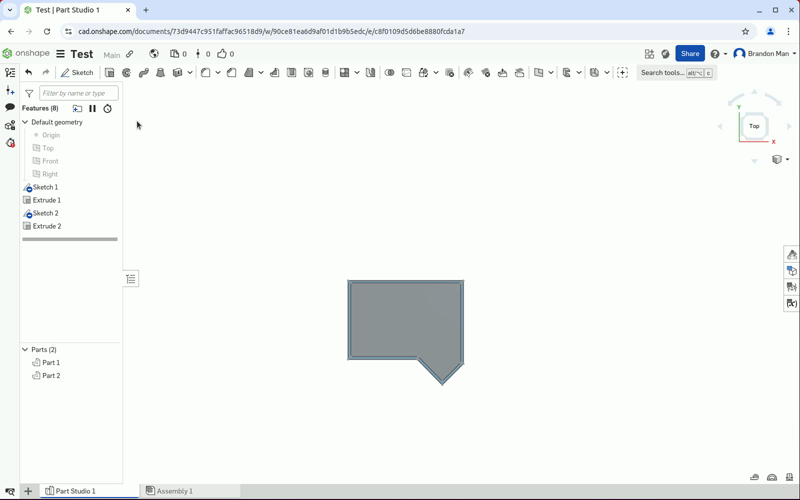
key(shift+7)
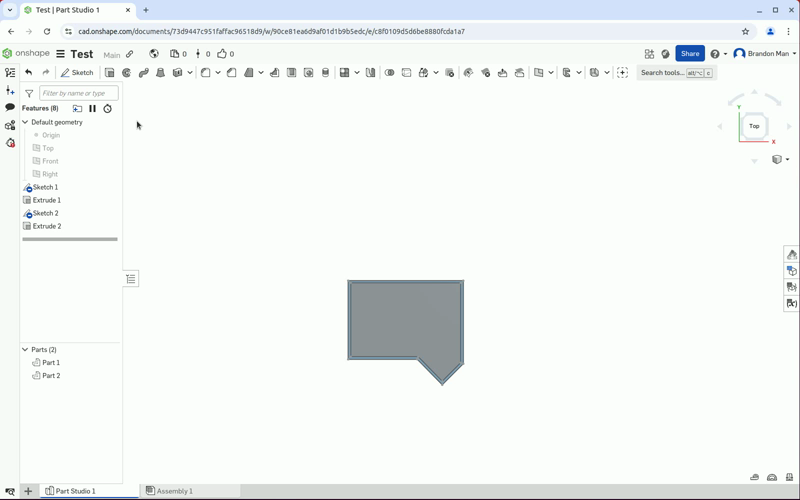
key(up, 3)
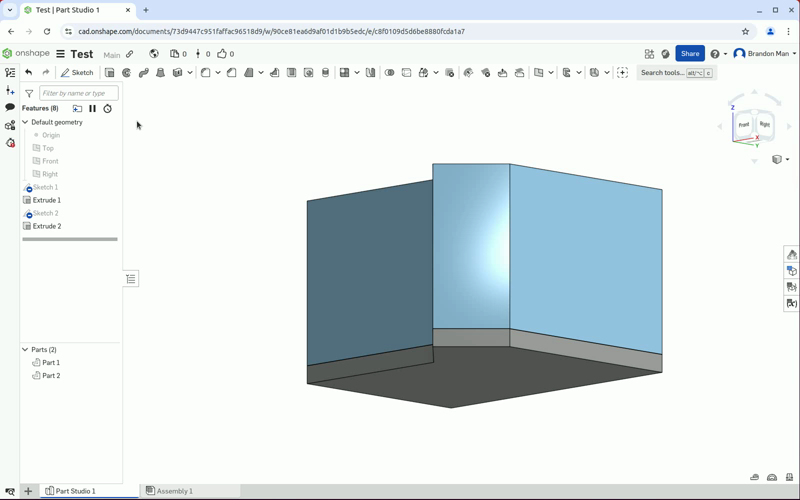
key(left, 3)
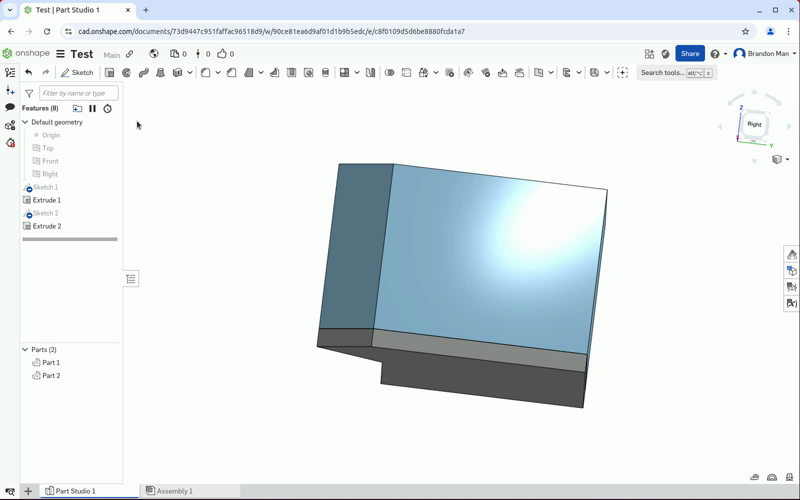
key(right, 3)
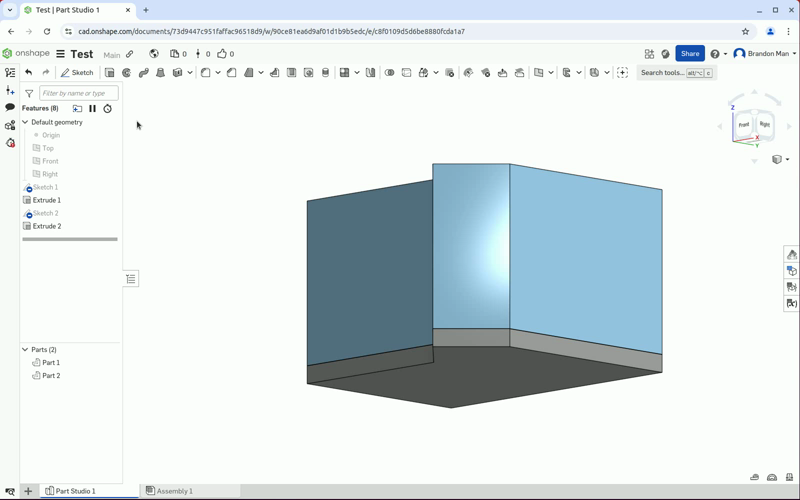
key(down, 3)
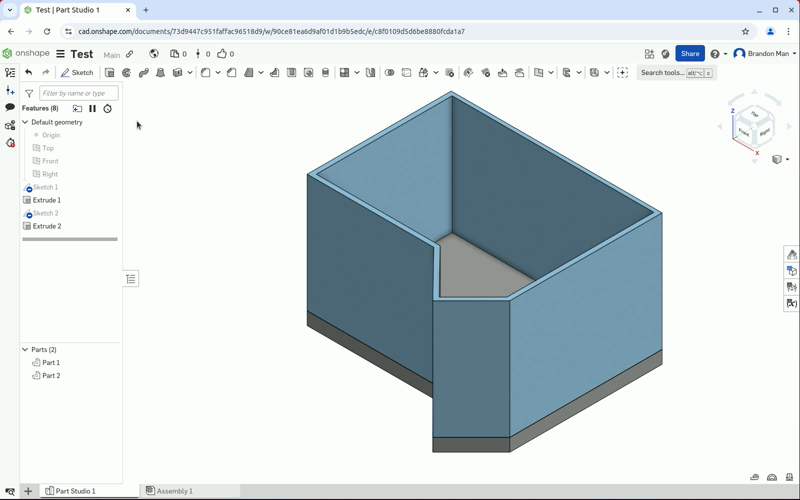
mouse_move(73, 189)
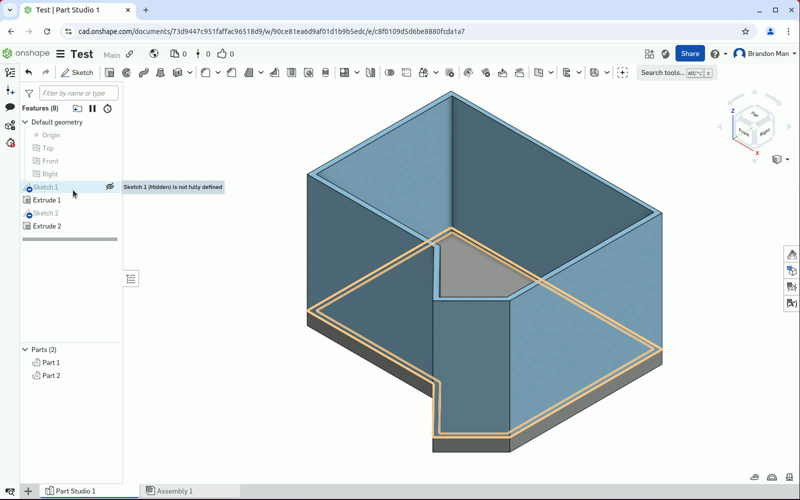
click(73, 189)